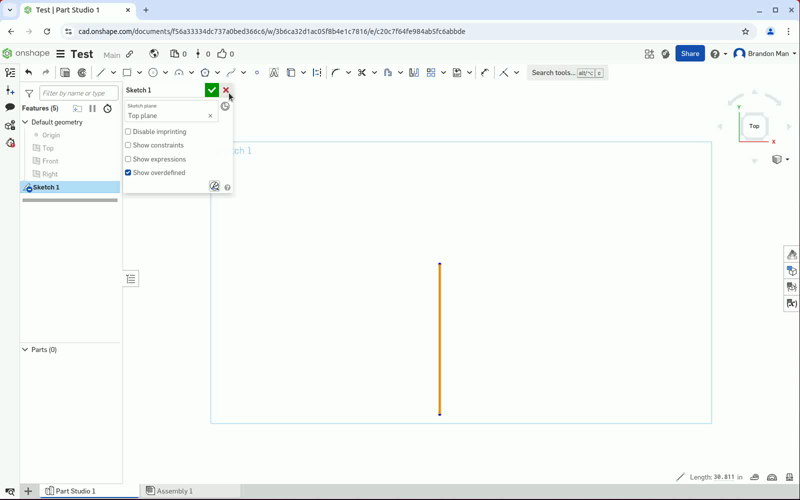
key(shift+h)
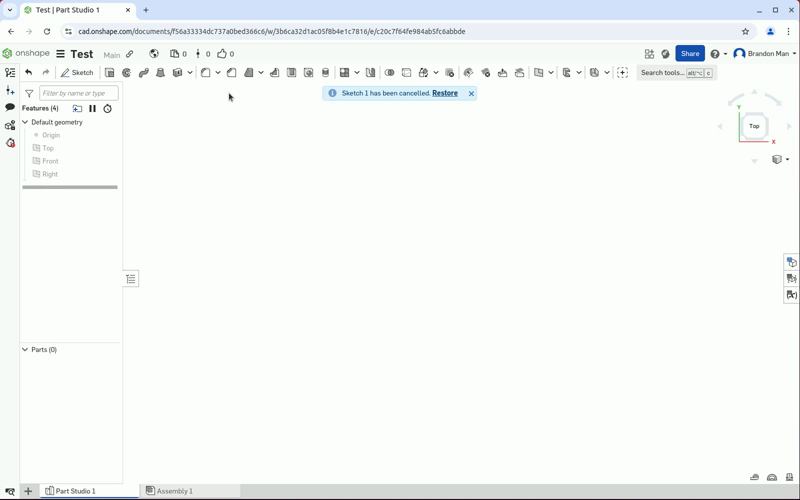
mouse_move(73, 352)
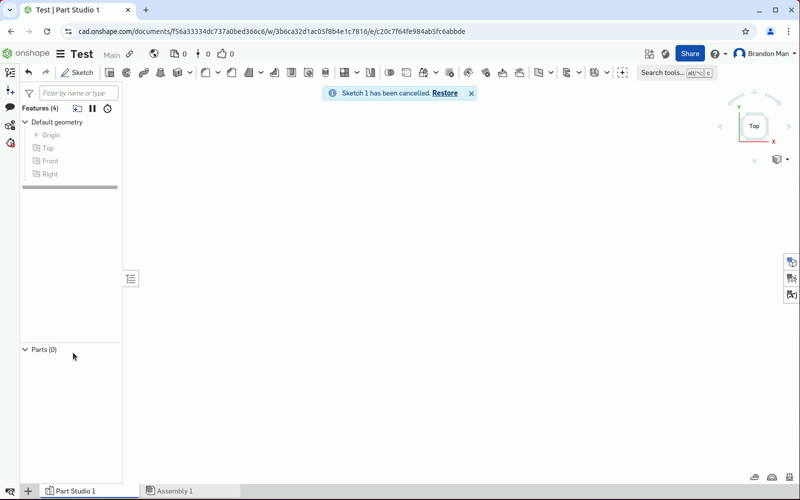
key(y)
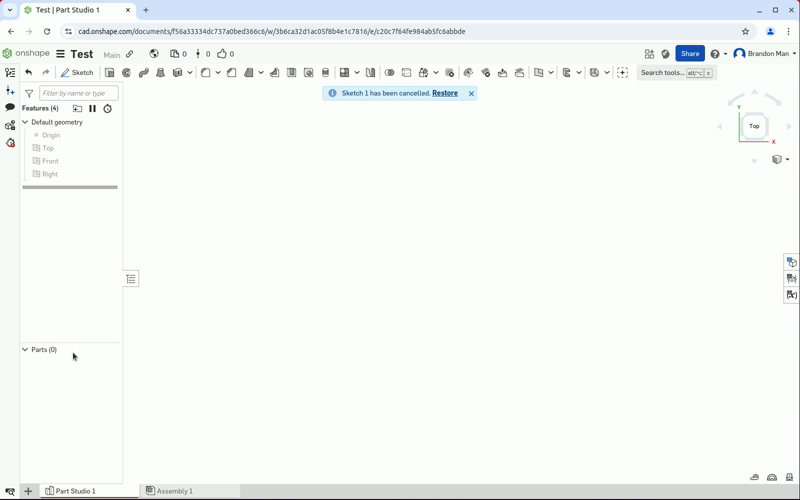
key(shift+p)
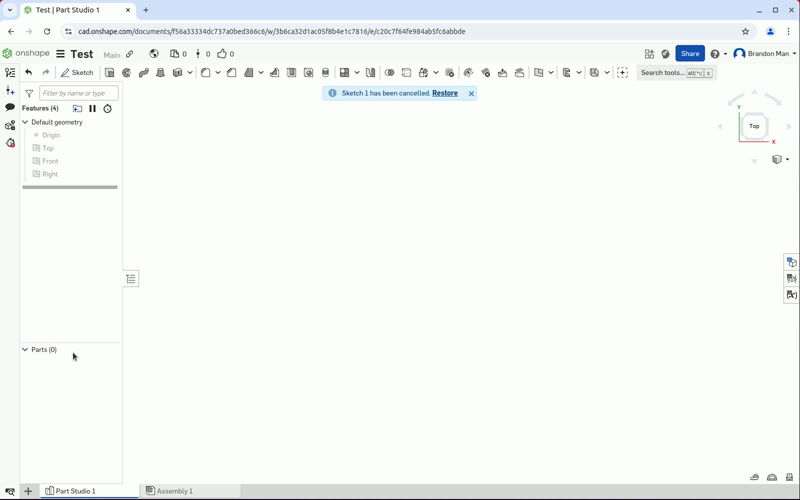
key(space)
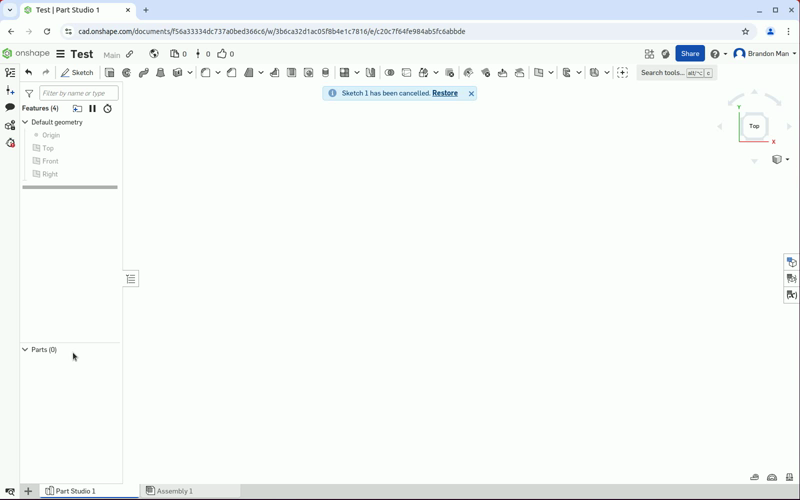
key_down(shift)
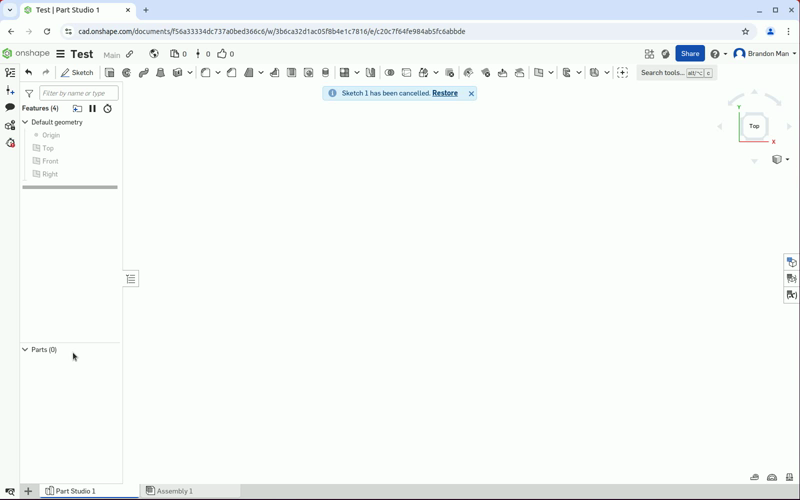
key(up)
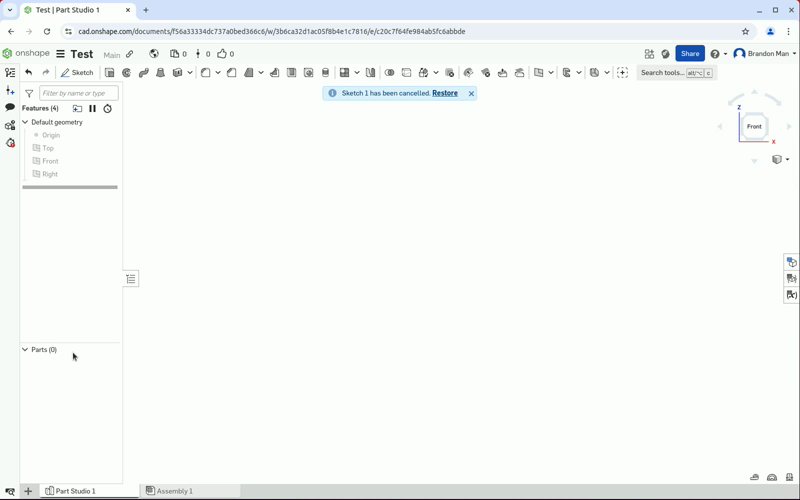
key_up(shift)
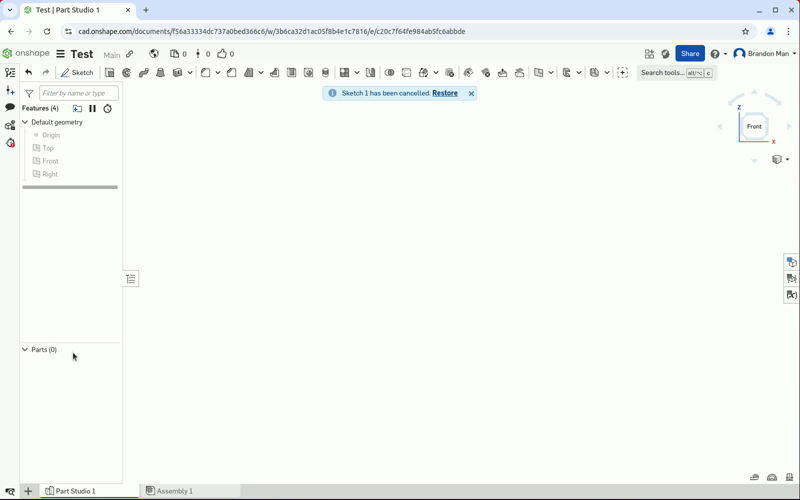
key(space)
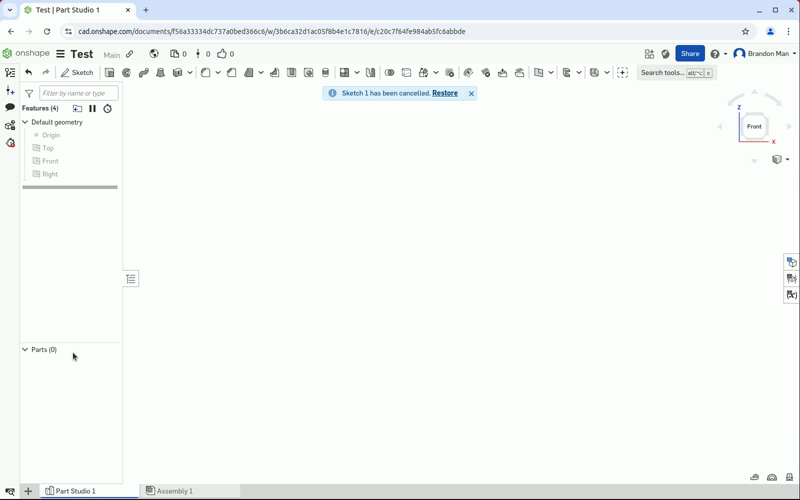
key_down(shift)
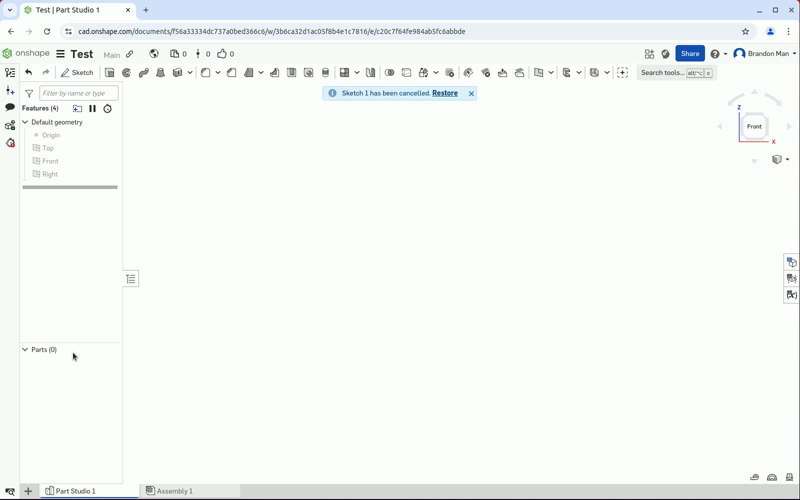
key(left)
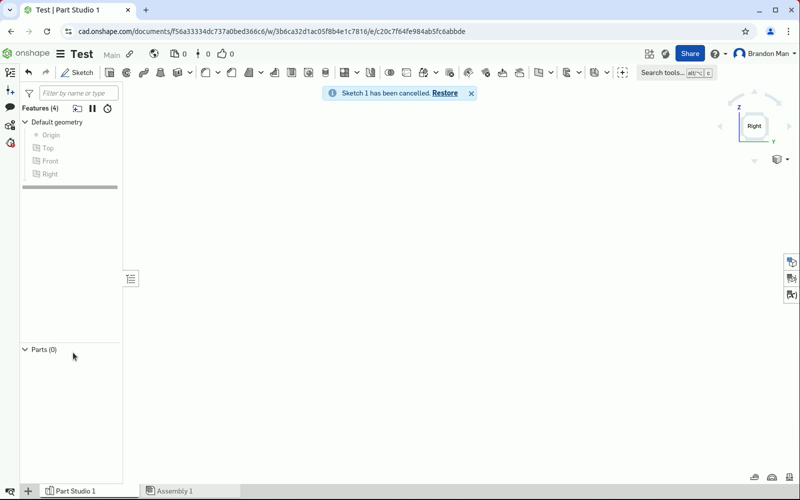
key_up(shift)
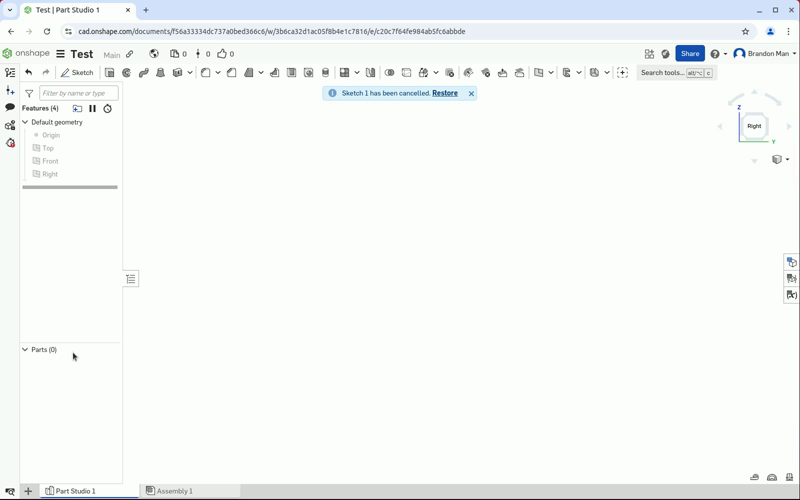
mouse_move(73, 352)
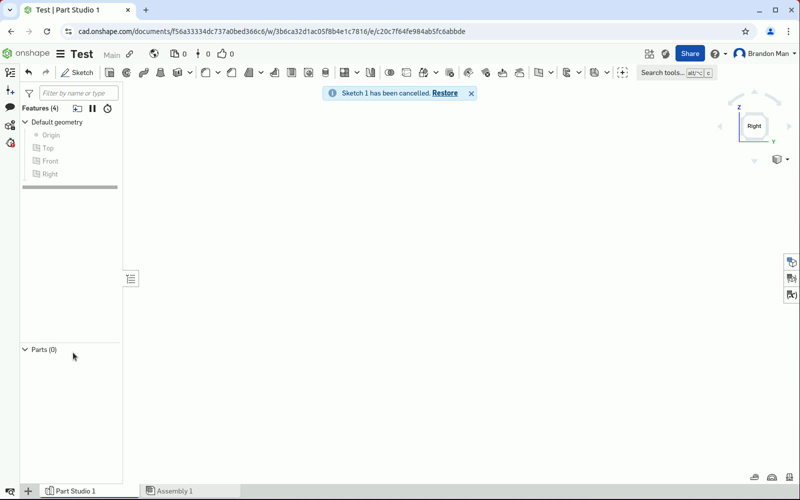
key(shift+y)
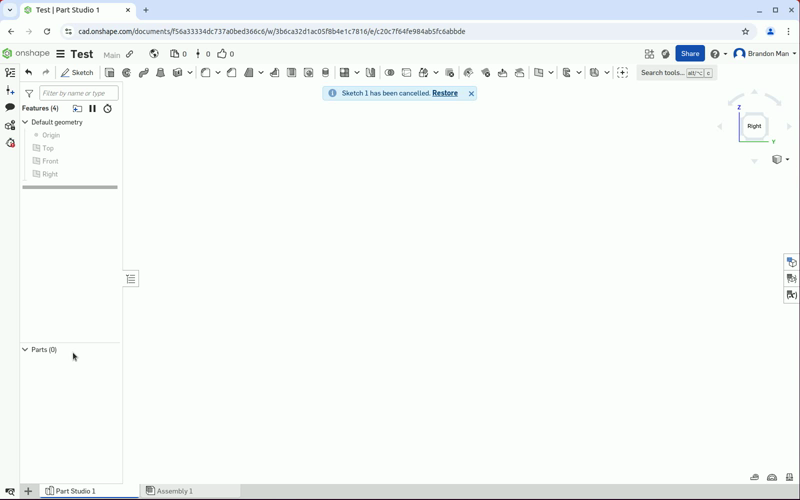
key(shift+s)
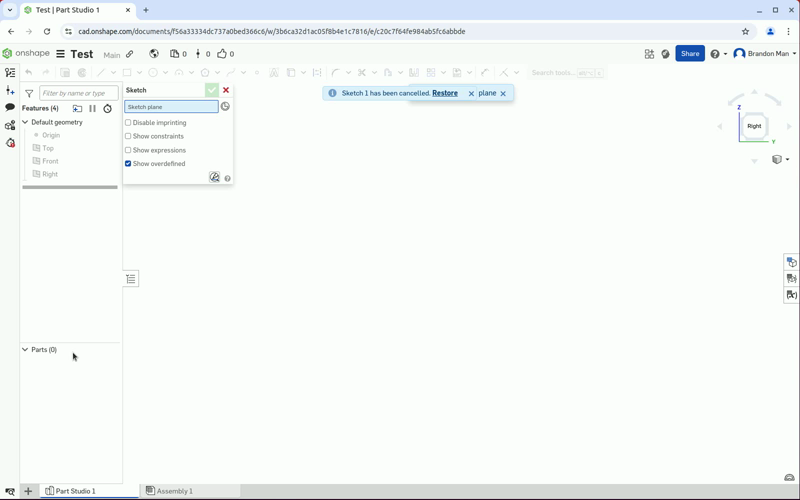
mouse_move(73, 176)
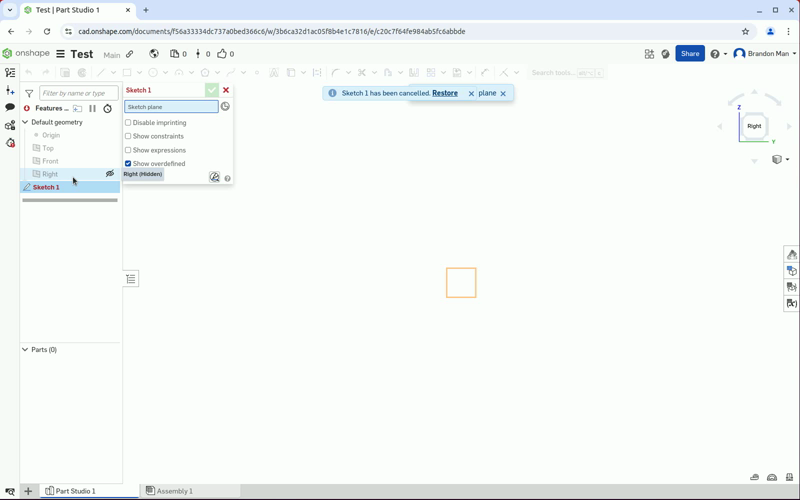
click(73, 176)
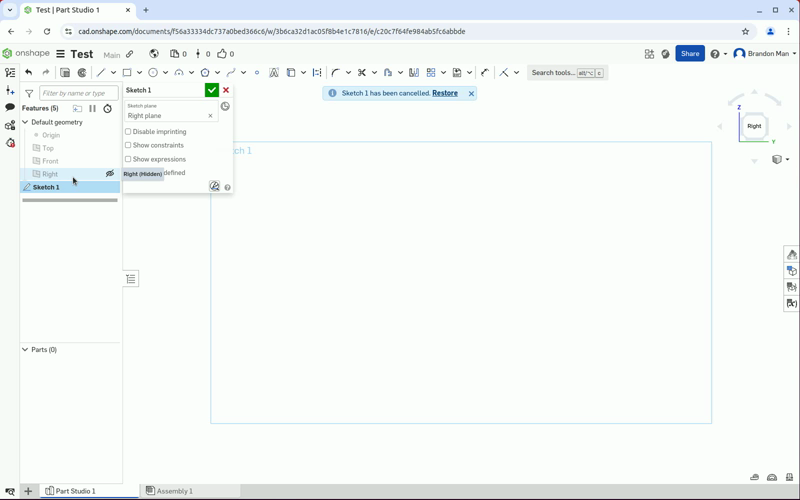
mouse_move(73, 352)
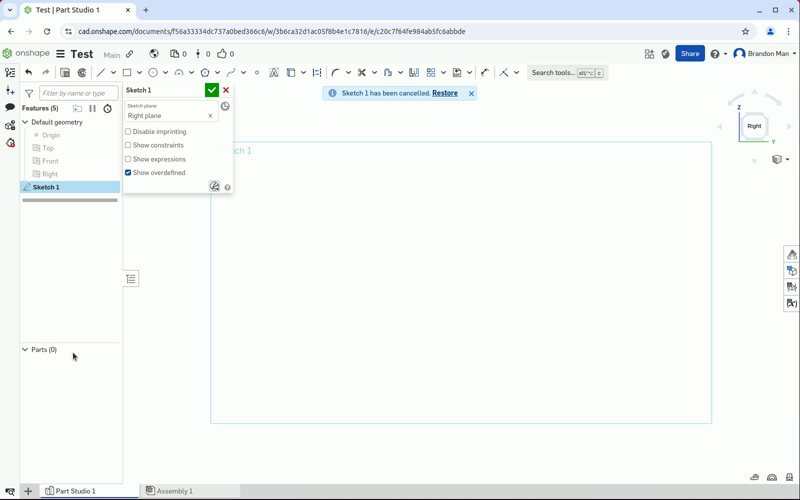
key(y)
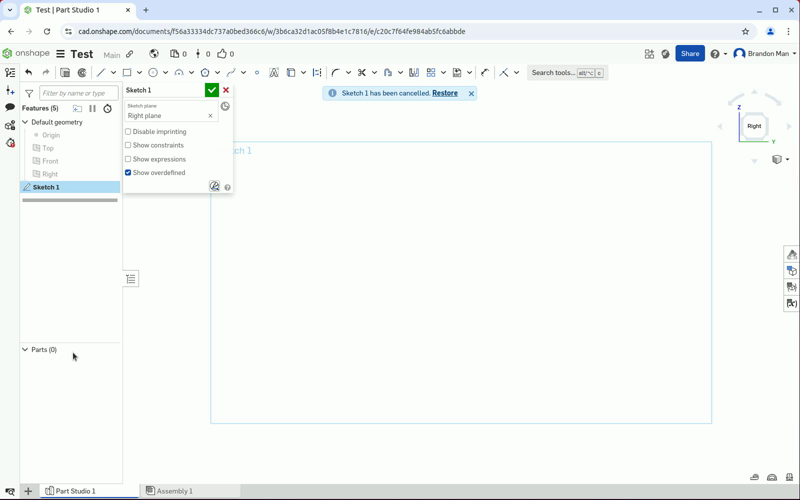
key(l)
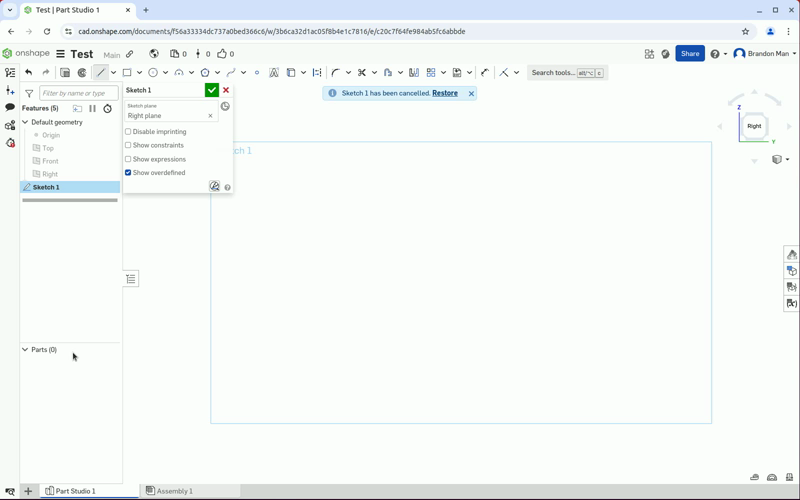
key_down(shift)
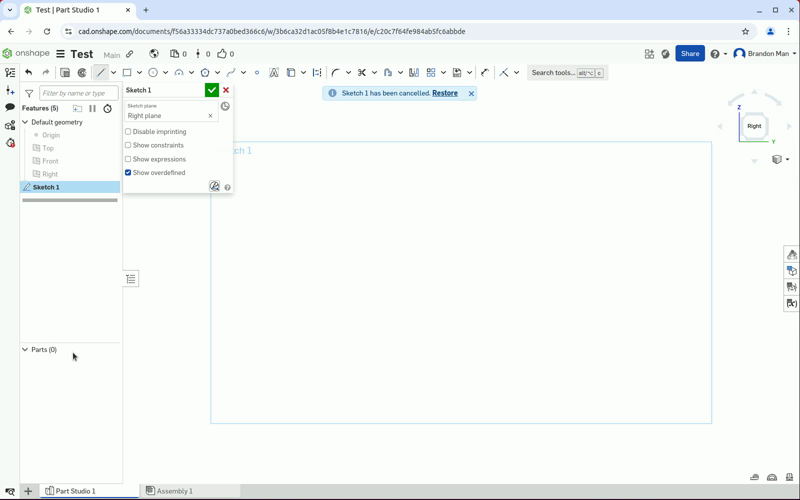
mouse_move(361, 308)
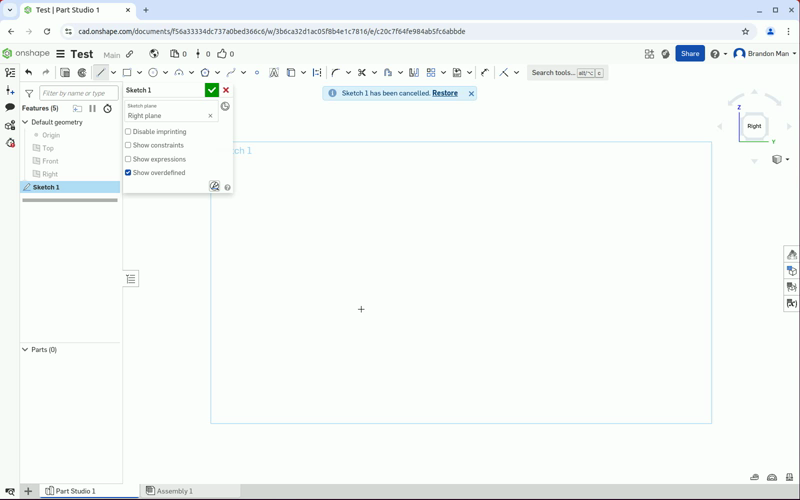
click(361, 308)
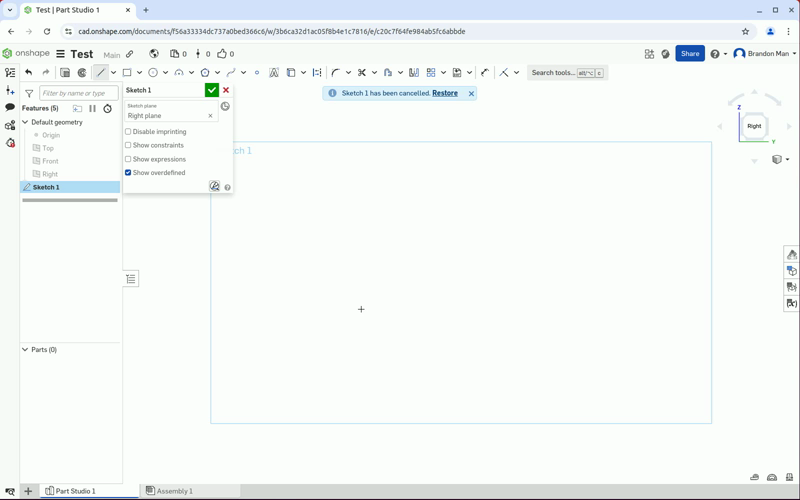
key_up(shift)
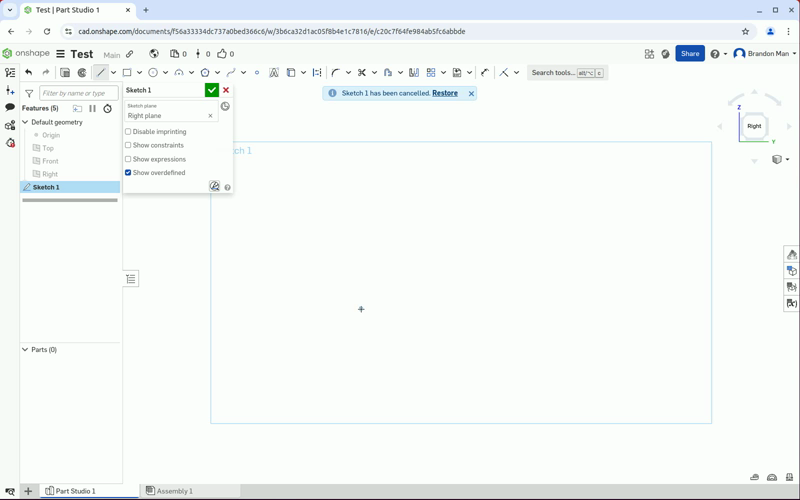
key_down(shift)
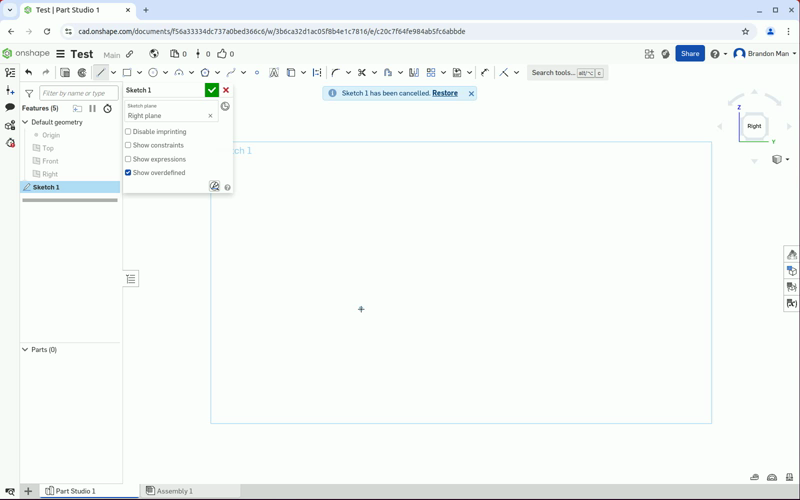
mouse_move(517, 308)
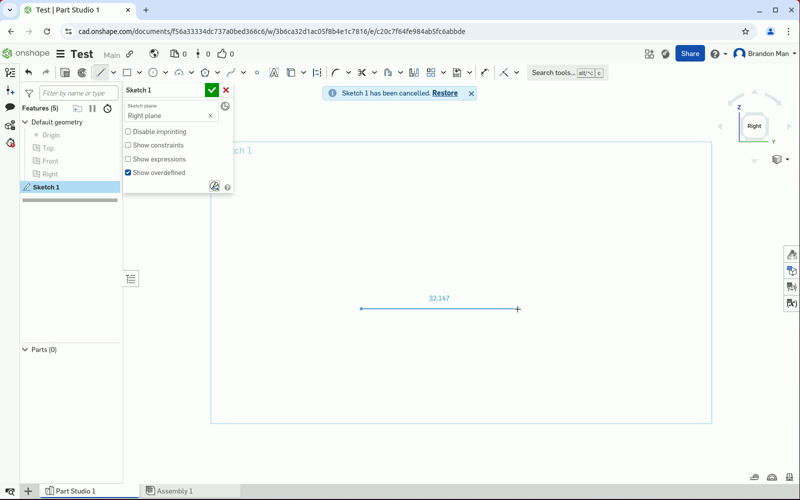
click(517, 308)
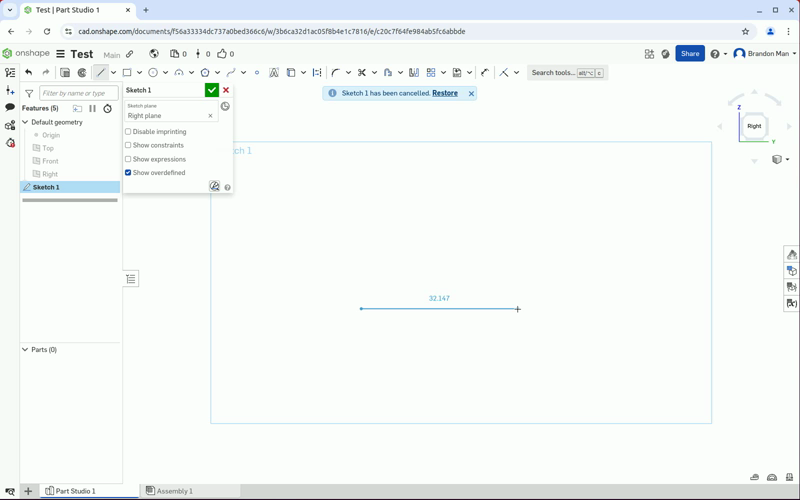
key_up(shift)
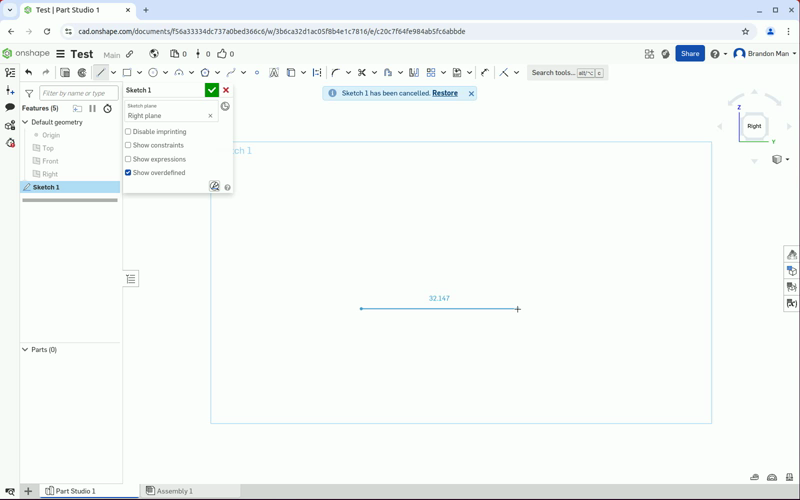
key_down(shift)
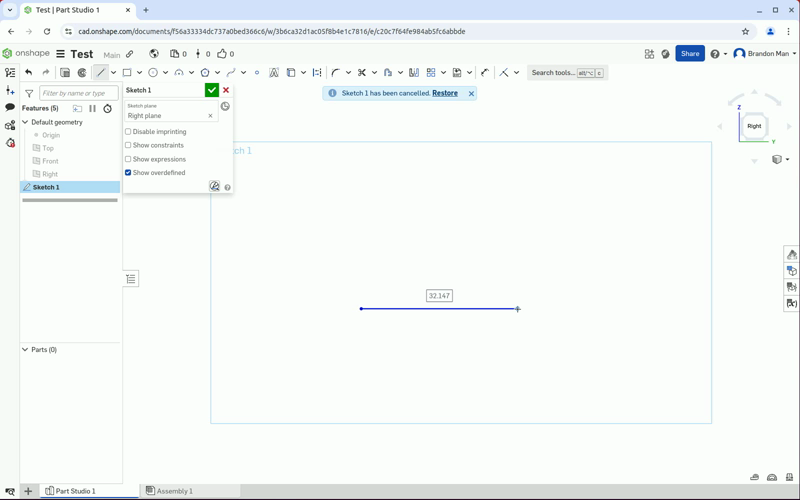
mouse_move(517, 196)
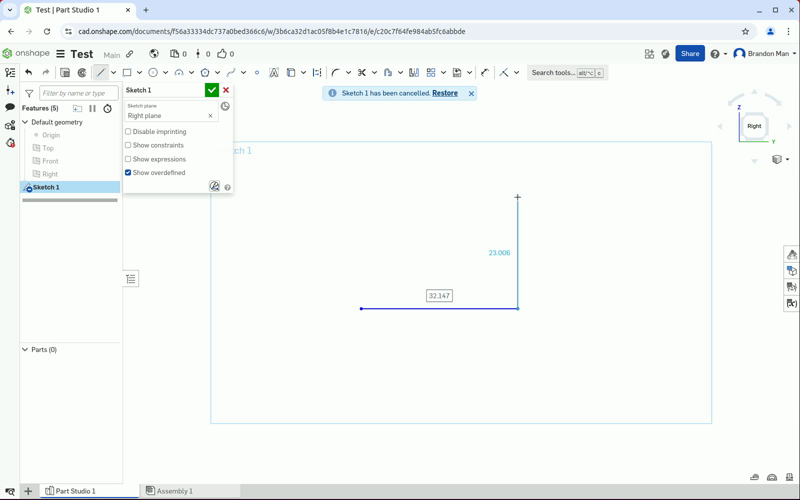
click(517, 196)
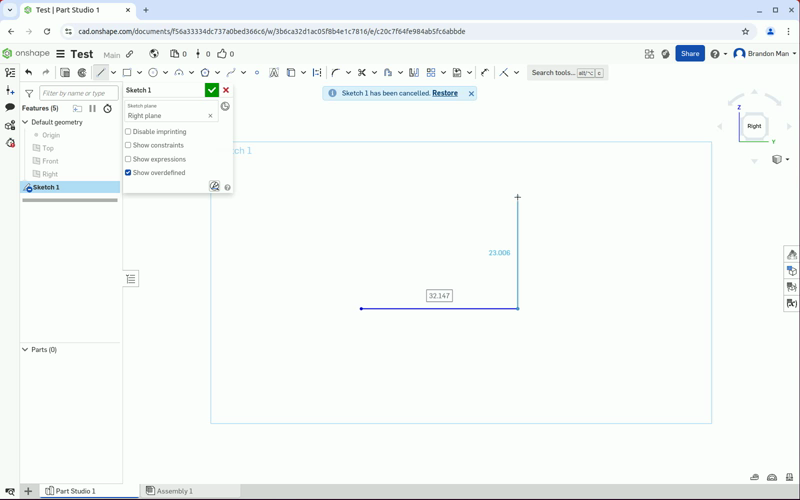
key_up(shift)
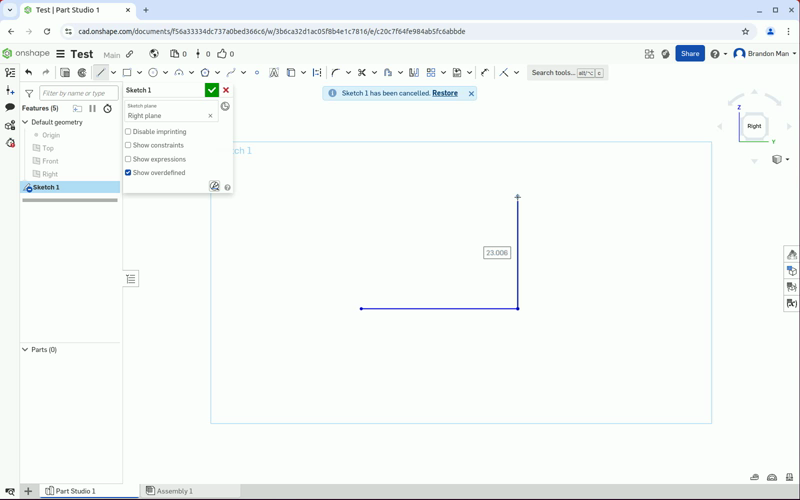
key_down(shift)
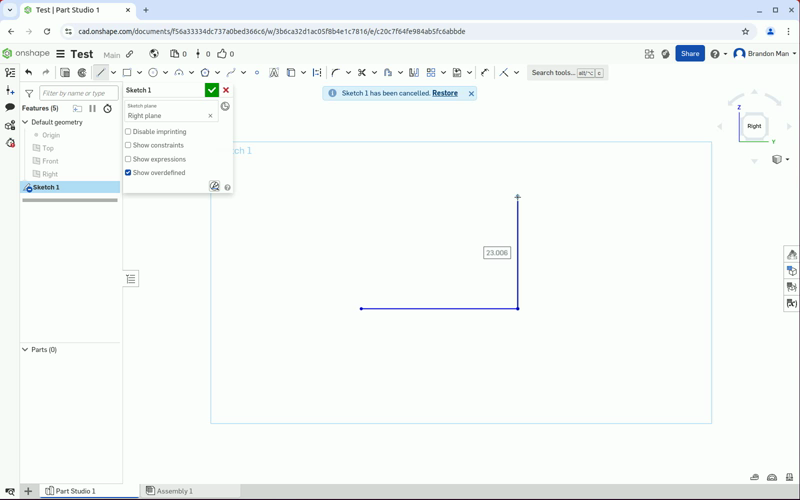
mouse_move(547, 196)
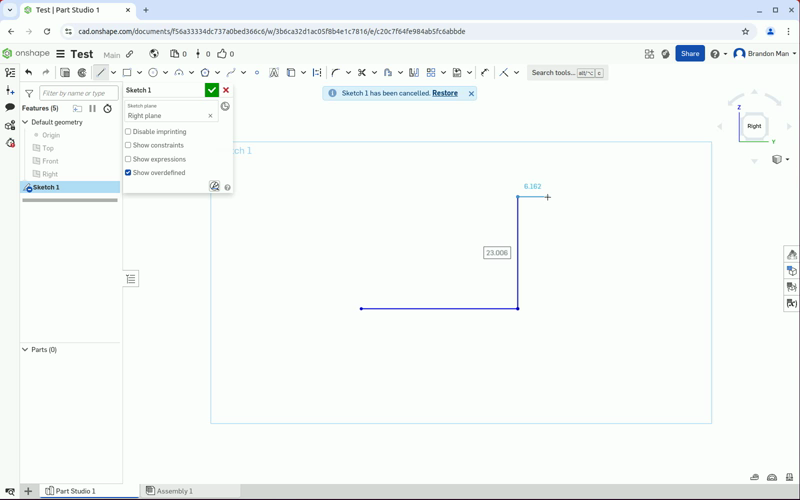
mouse_move(473, 196)
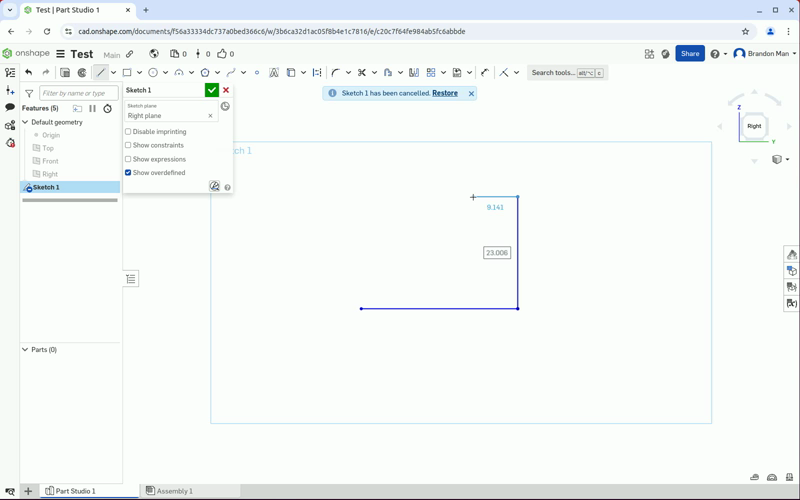
click(473, 196)
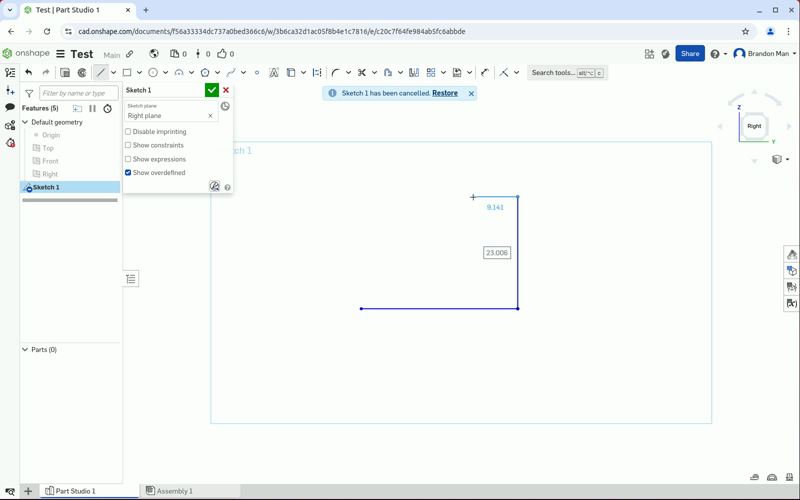
key_up(shift)
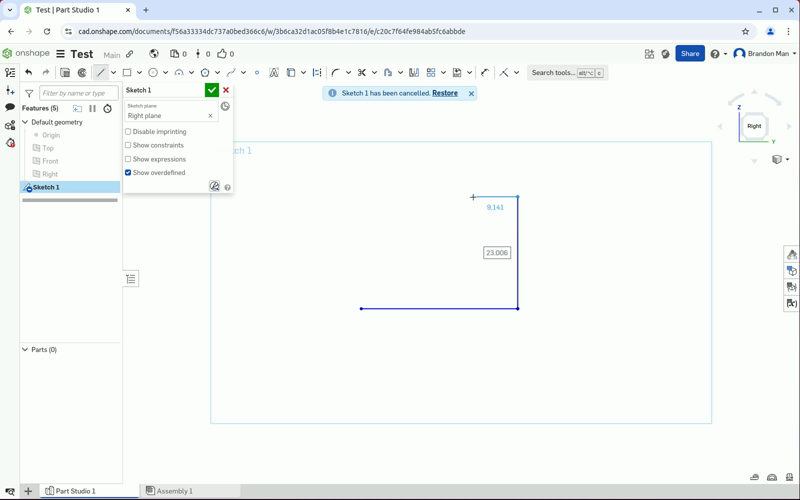
key_down(shift)
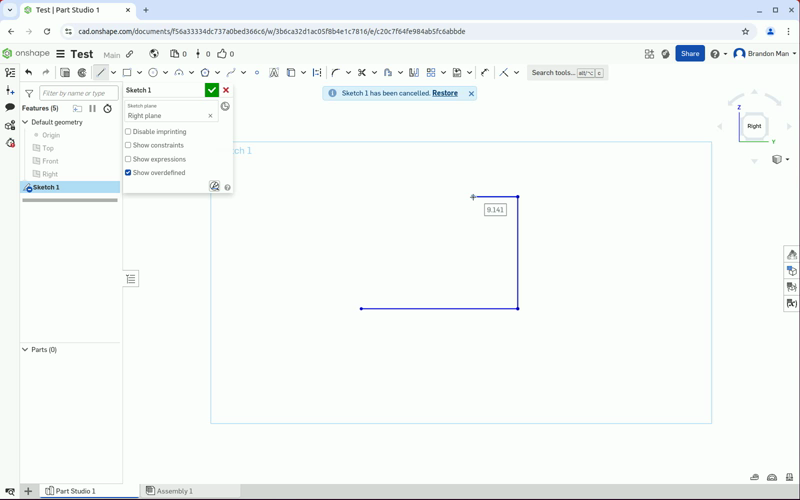
mouse_move(473, 264)
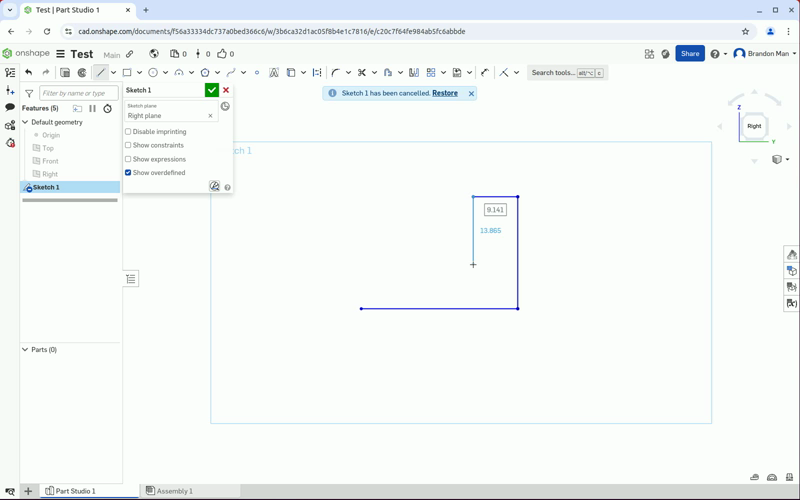
click(473, 264)
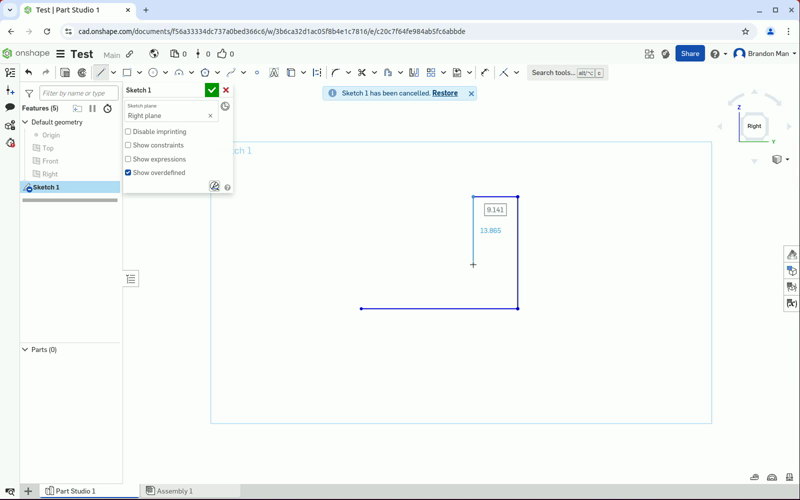
key_up(shift)
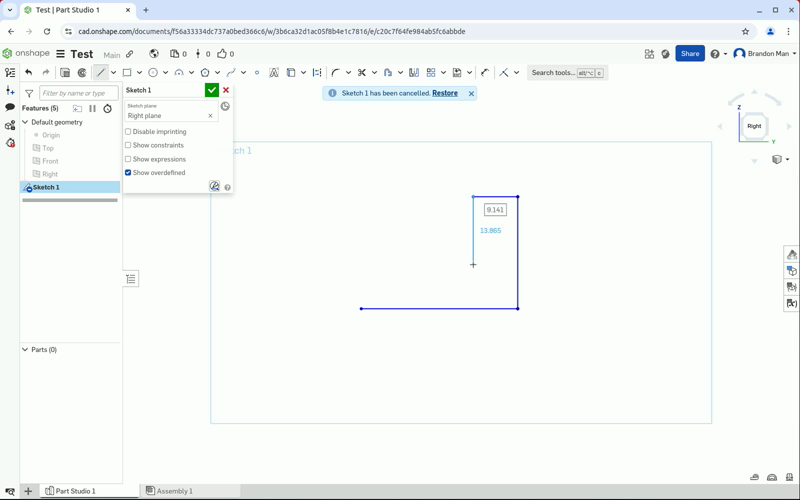
key_down(shift)
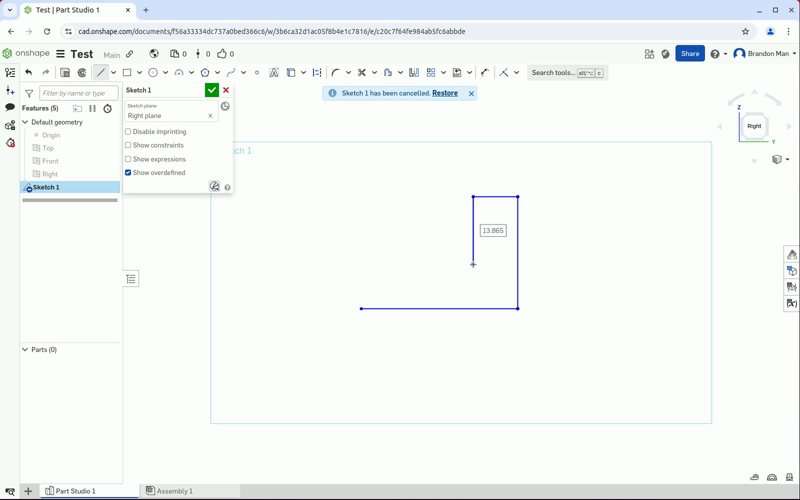
mouse_move(361, 264)
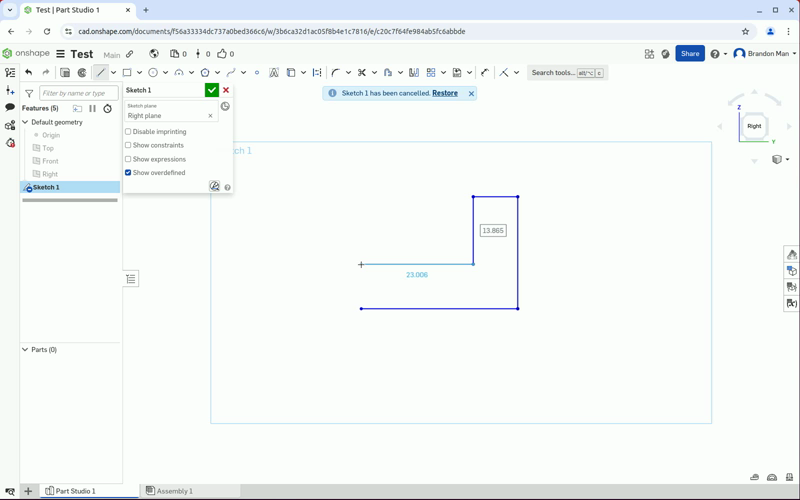
click(361, 264)
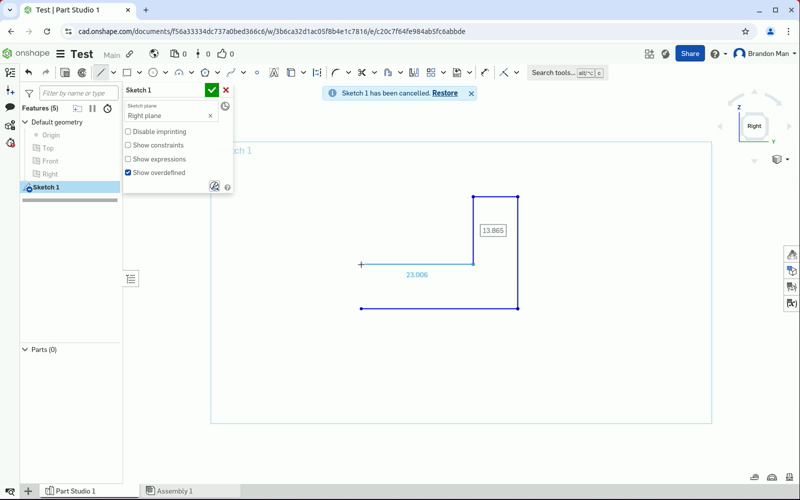
key_up(shift)
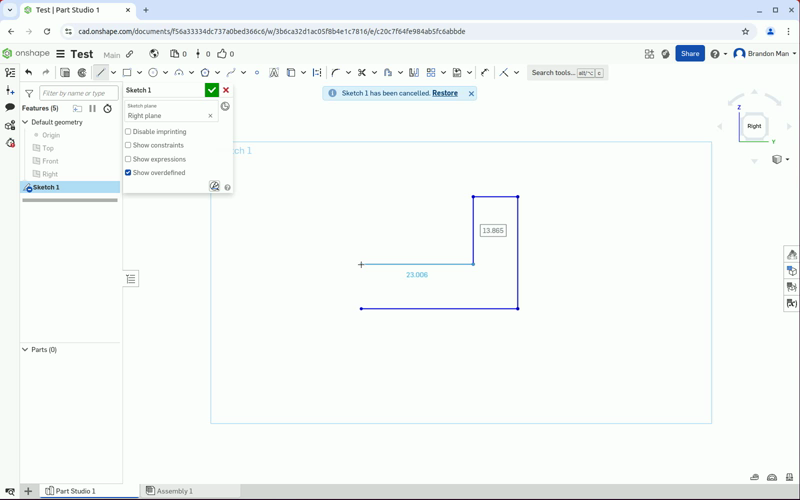
mouse_move(391, 264)
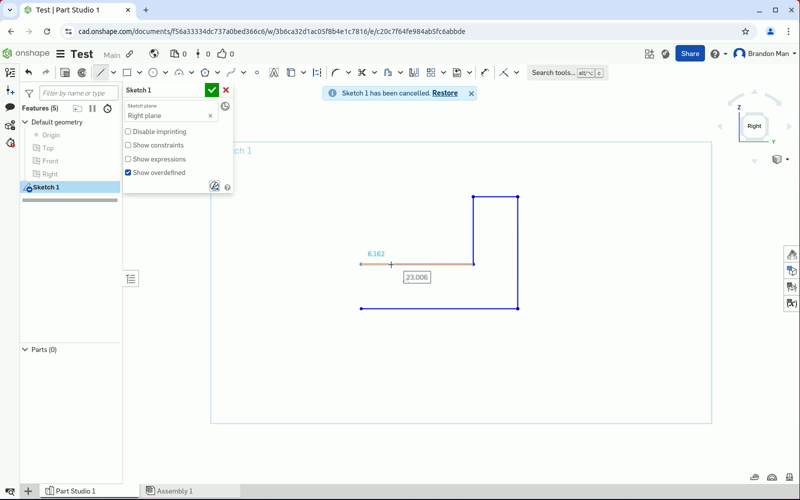
key_down(shift)
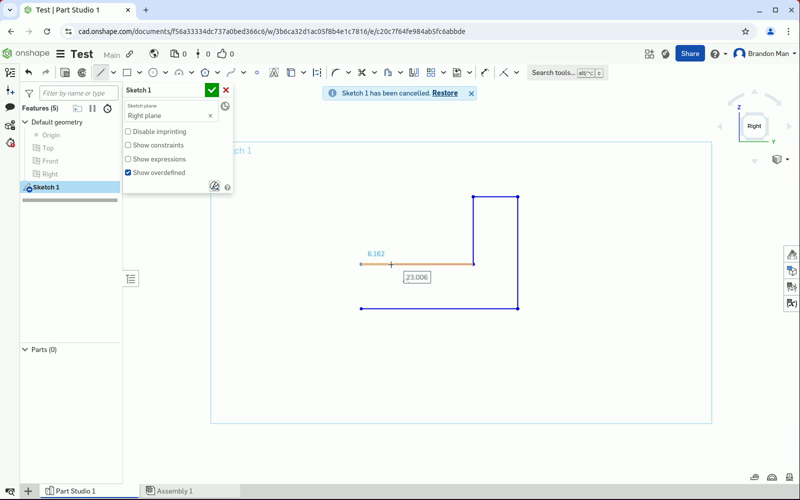
mouse_move(361, 308)
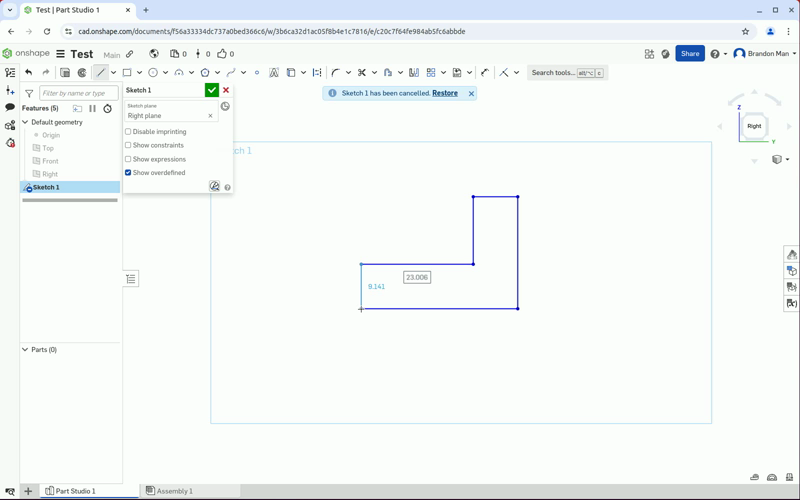
key_up(shift)
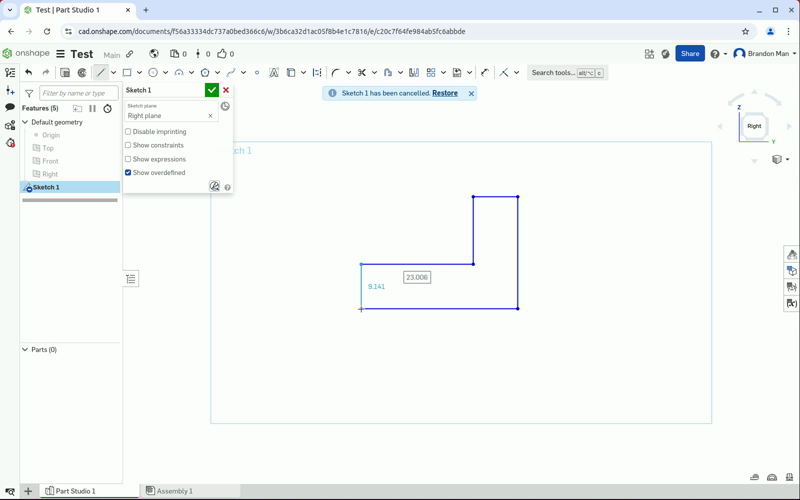
click(361, 308)
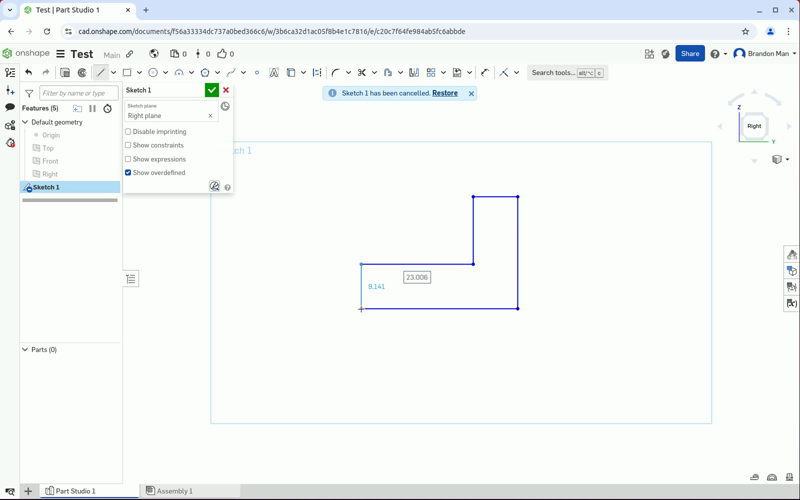
key(esc)
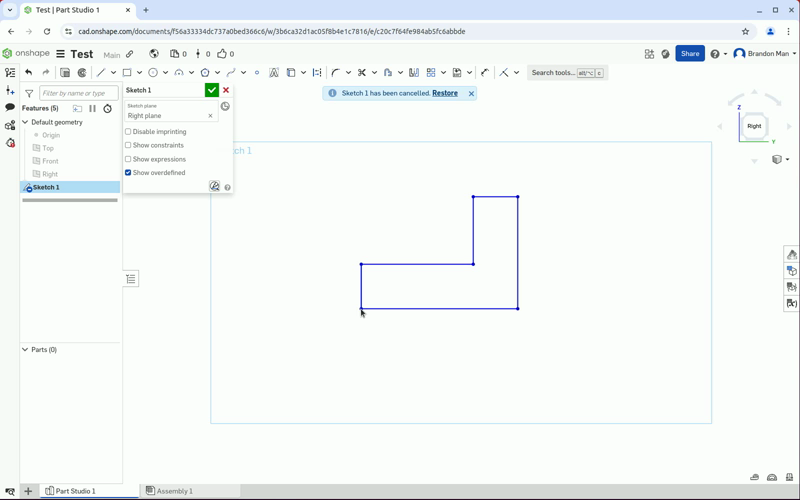
mouse_move(419, 293)
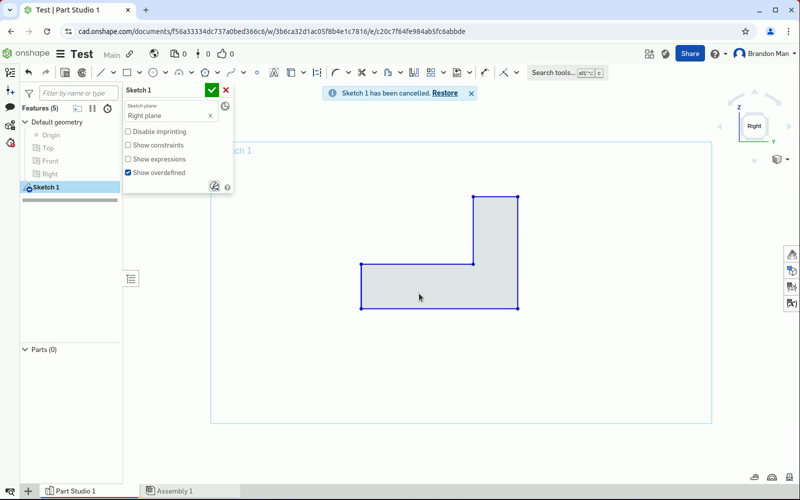
click(419, 293)
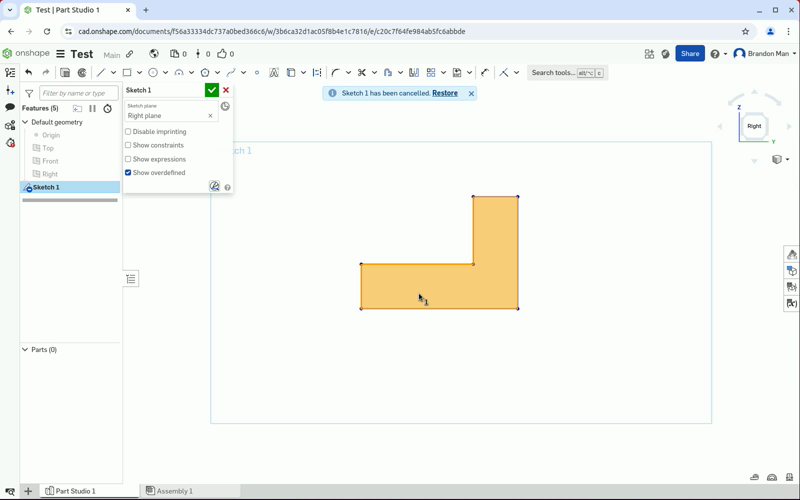
mouse_move(73, 352)
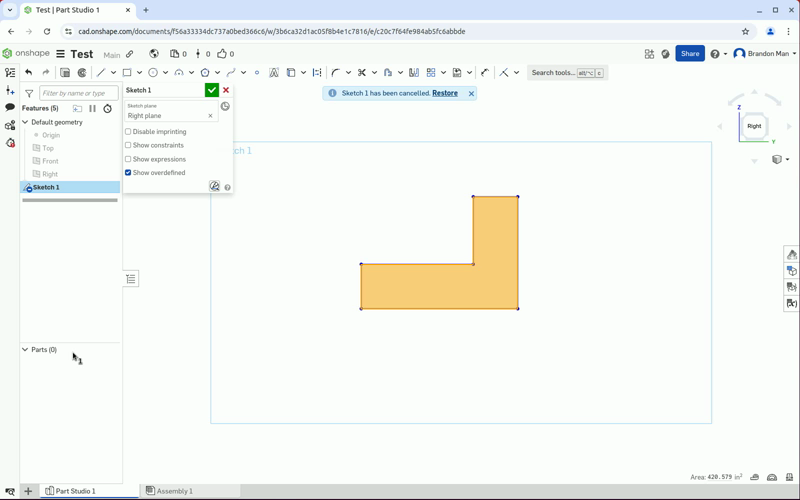
key(shift+y)
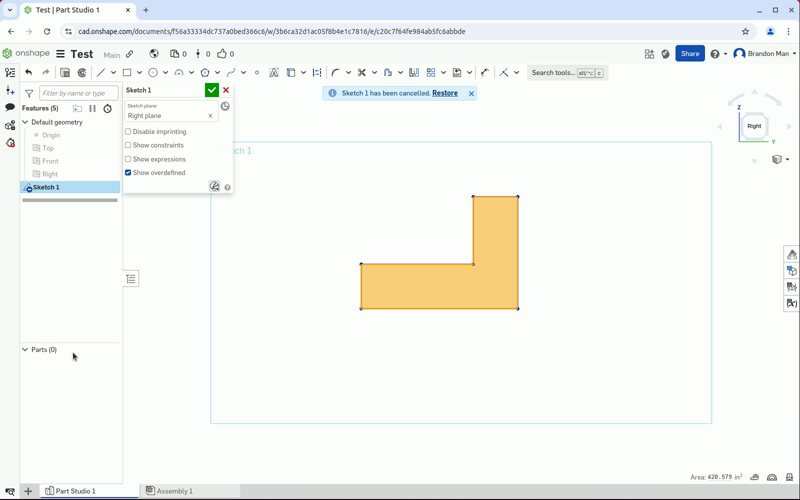
key(shift+e)
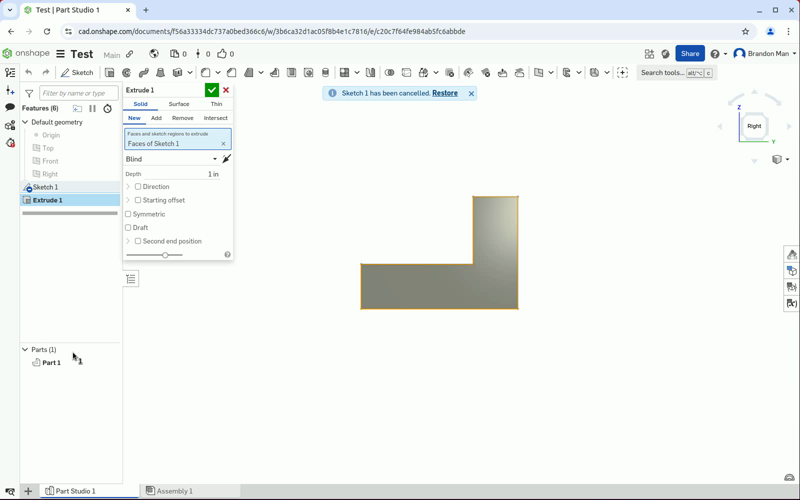
mouse_move(143, 106)
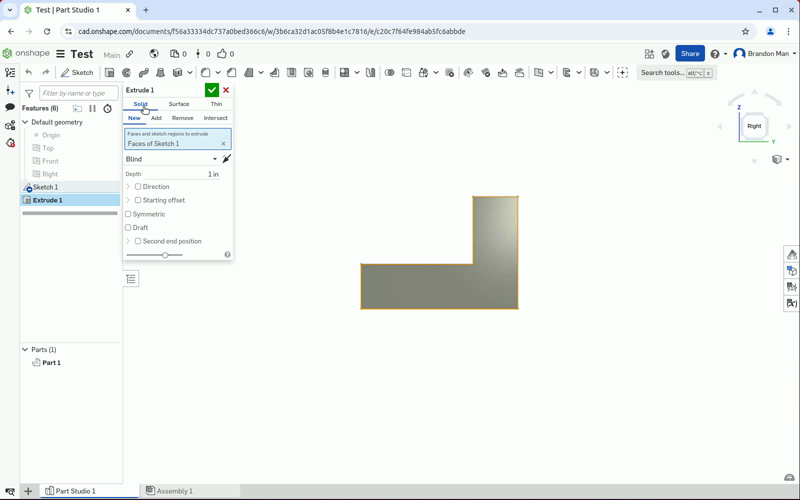
click(143, 106)
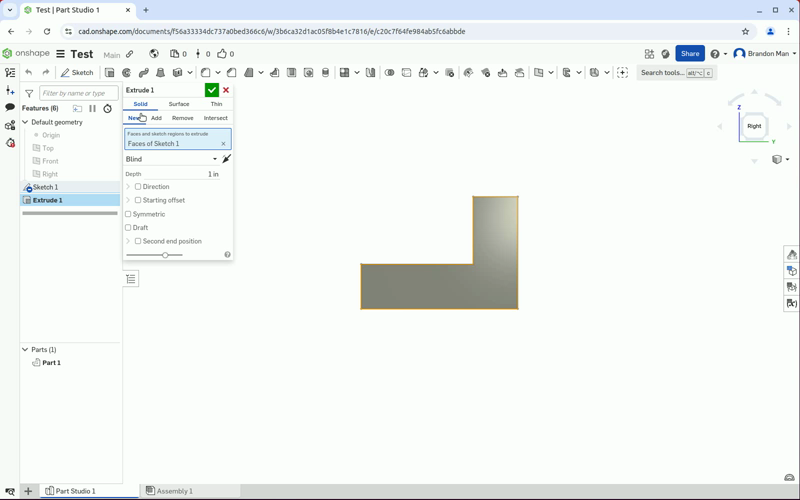
mouse_move(137, 120)
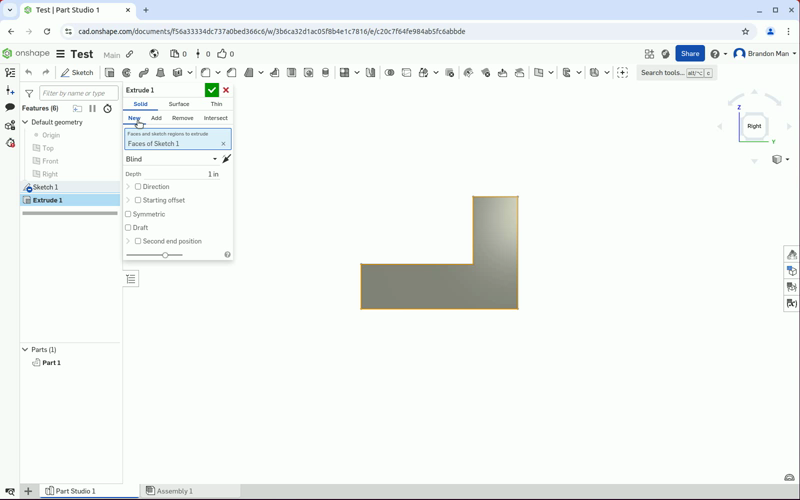
click(137, 120)
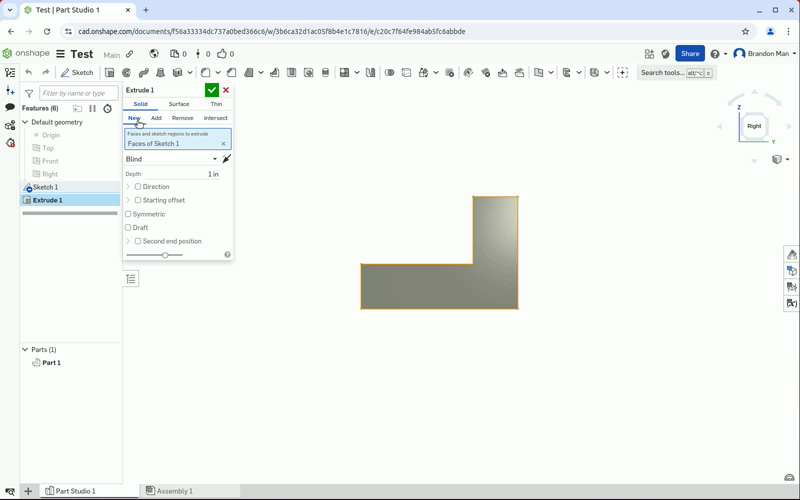
key(tab, 4)
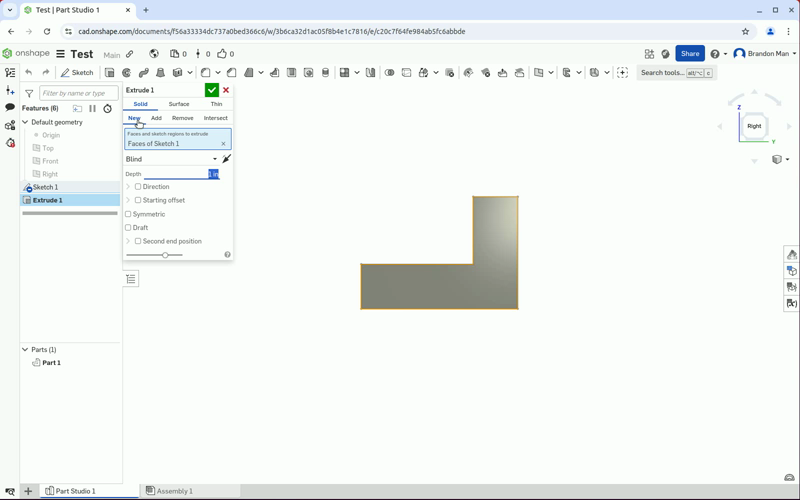
text(23.108)
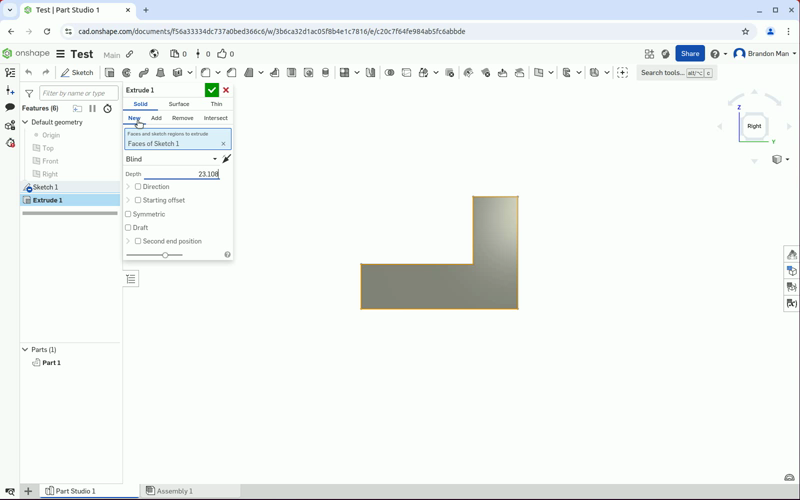
key(enter)
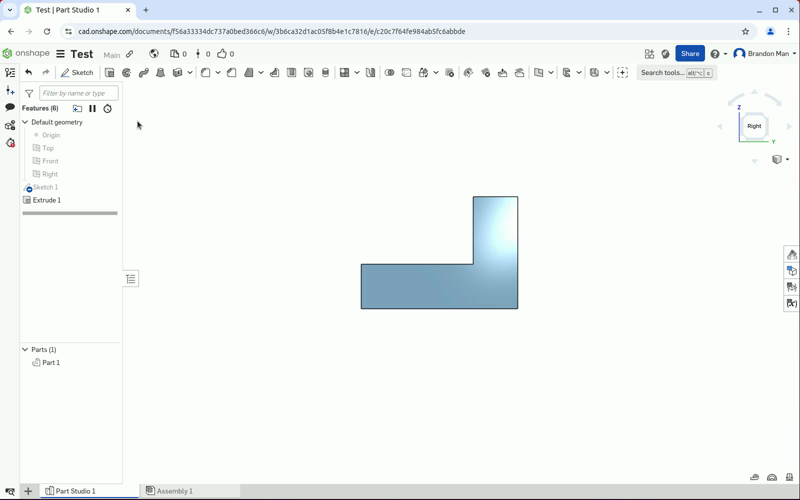
key(shift+h)
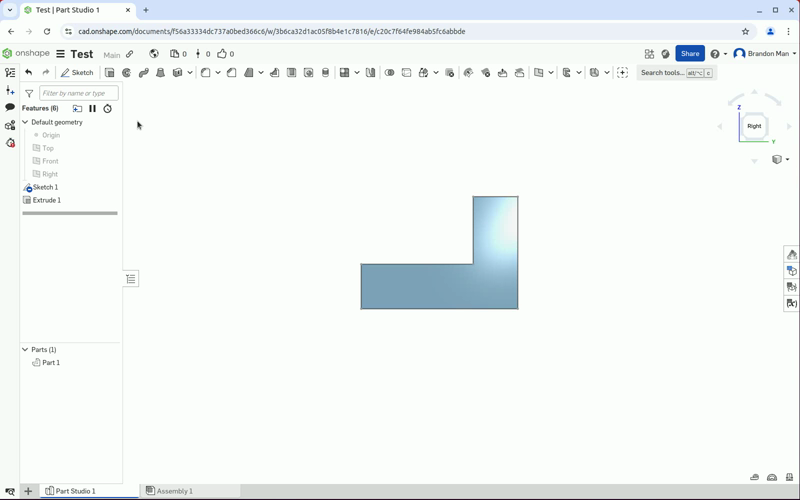
key(shift+h)
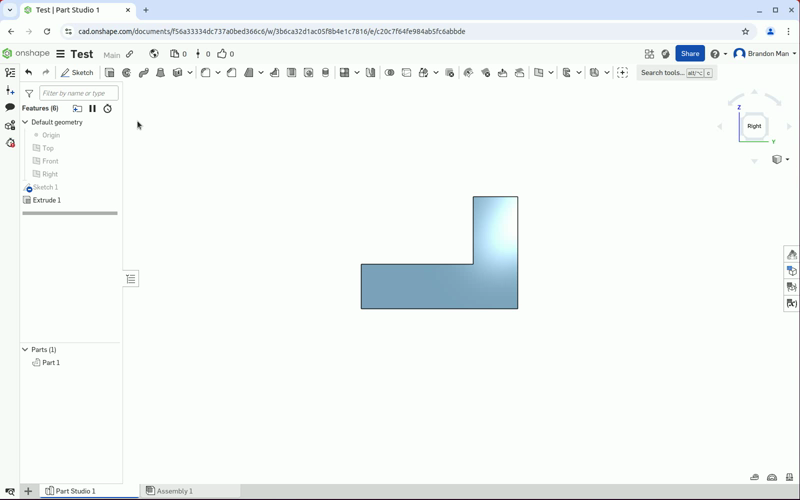
mouse_move(73, 189)
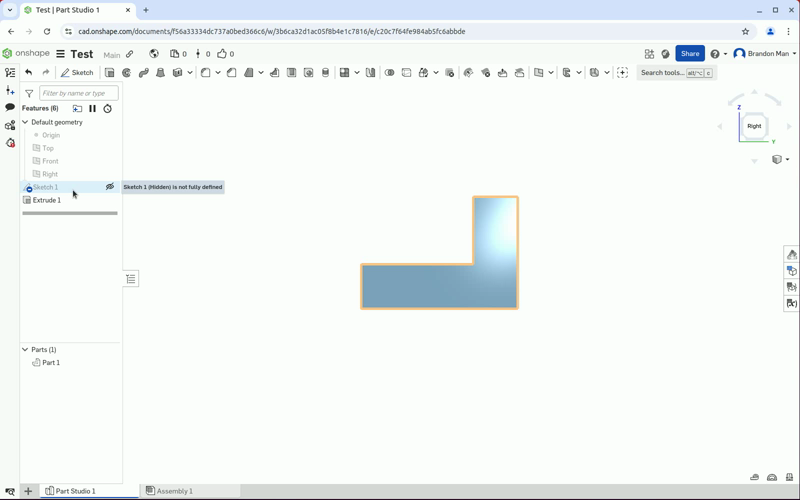
click(73, 189)
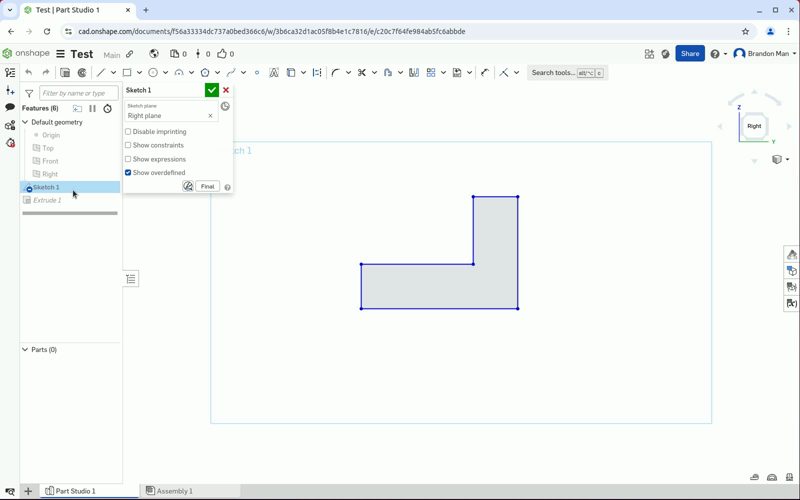
mouse_move(229, 92)
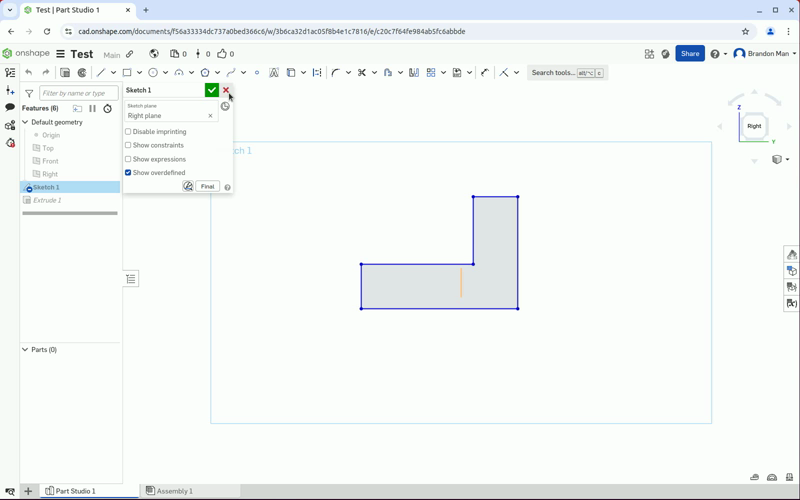
click(229, 92)
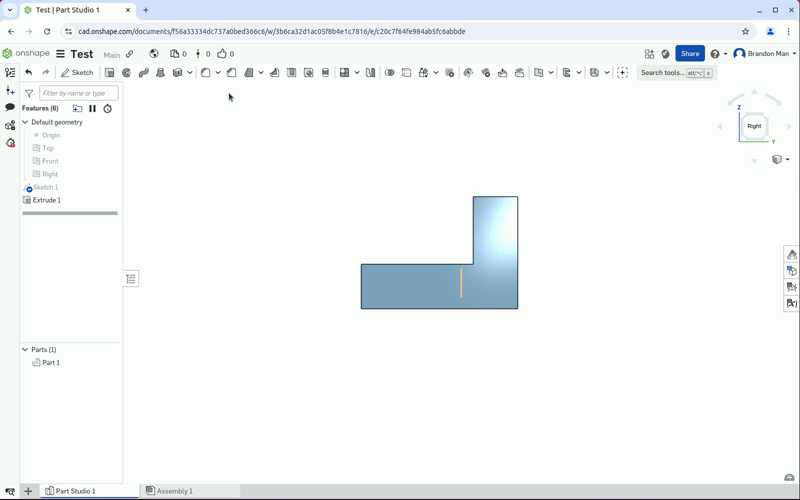
mouse_move(73, 352)
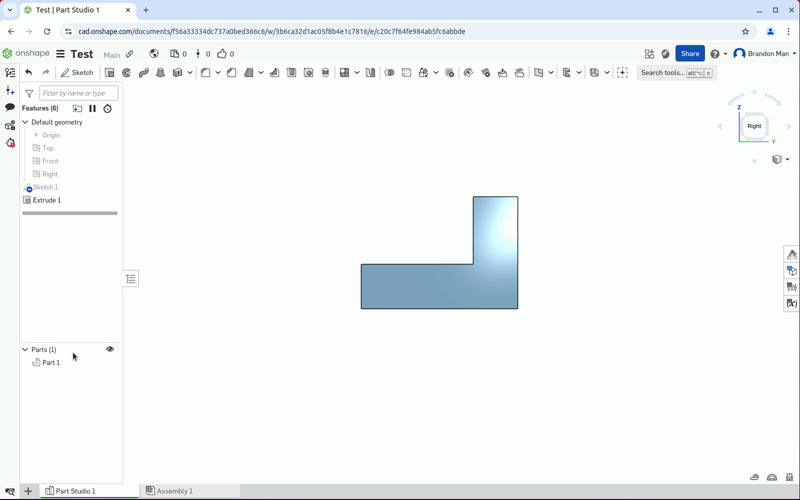
key(y)
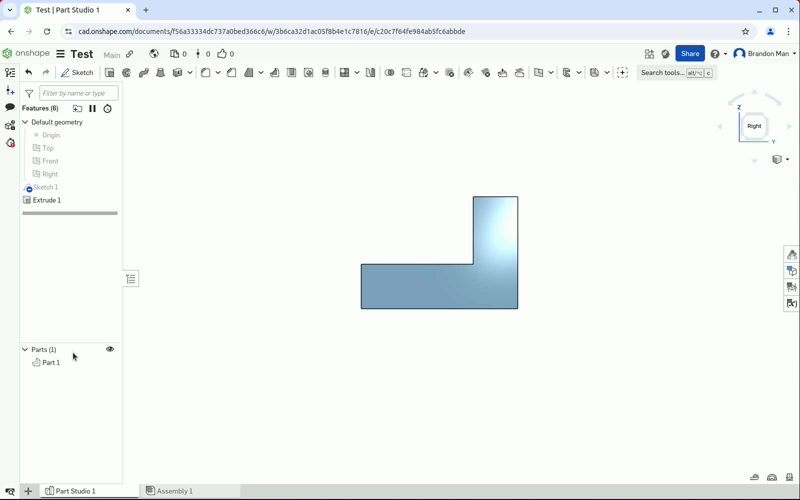
key(shift+p)
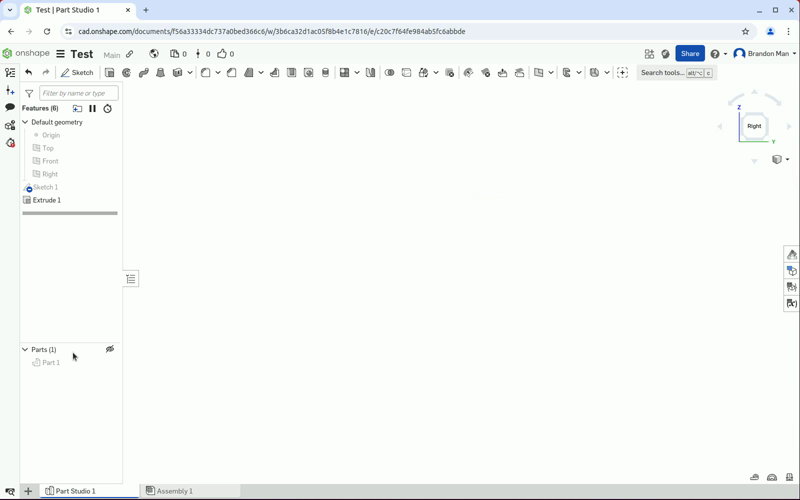
key(space)
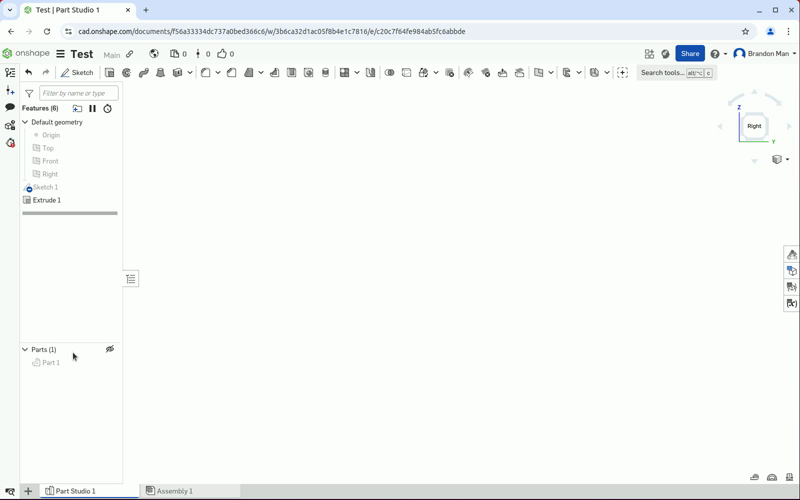
key_down(shift)
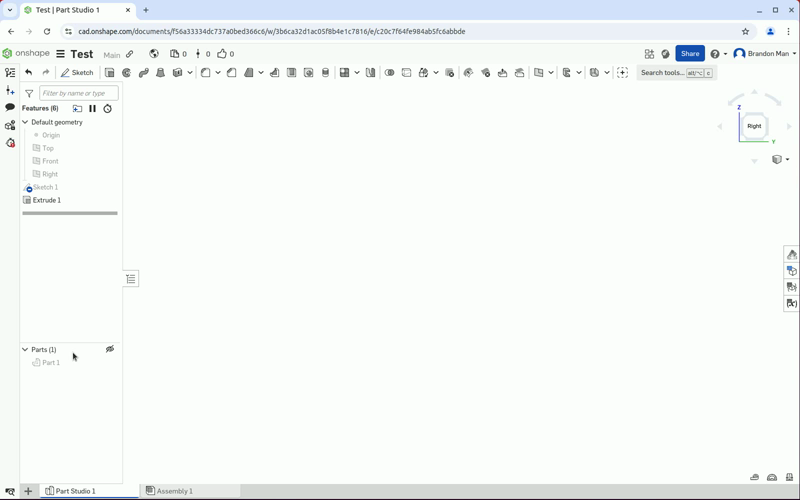
key(right)
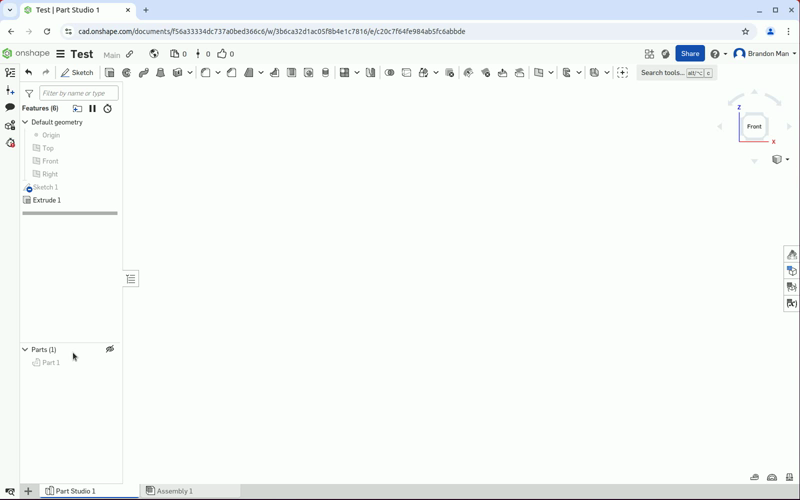
key_up(shift)
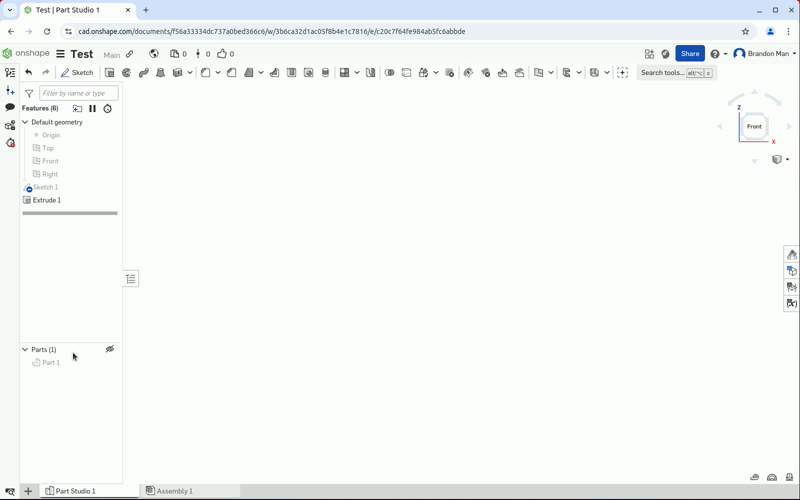
mouse_move(73, 352)
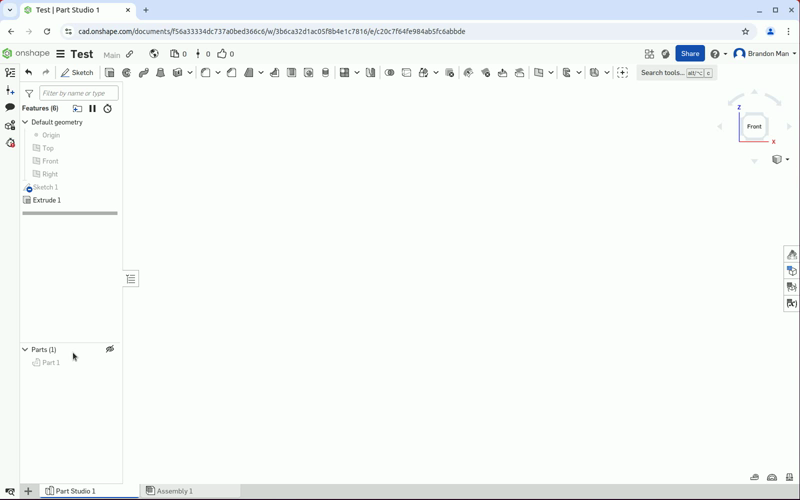
key(shift+y)
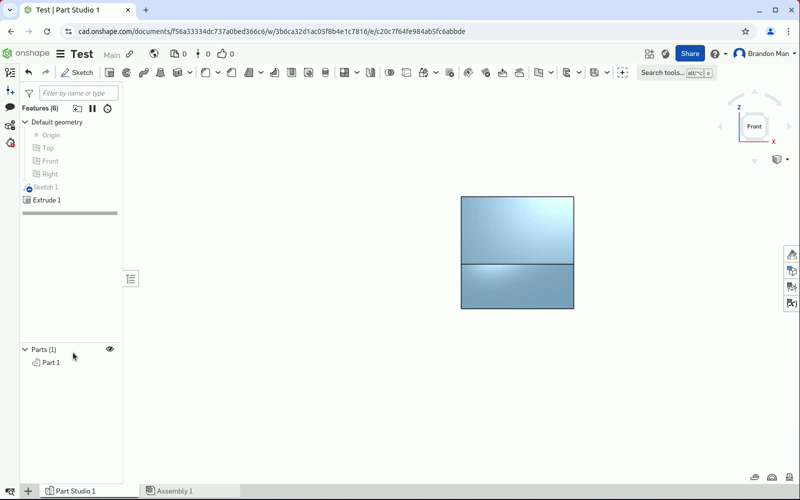
mouse_move(541, 75)
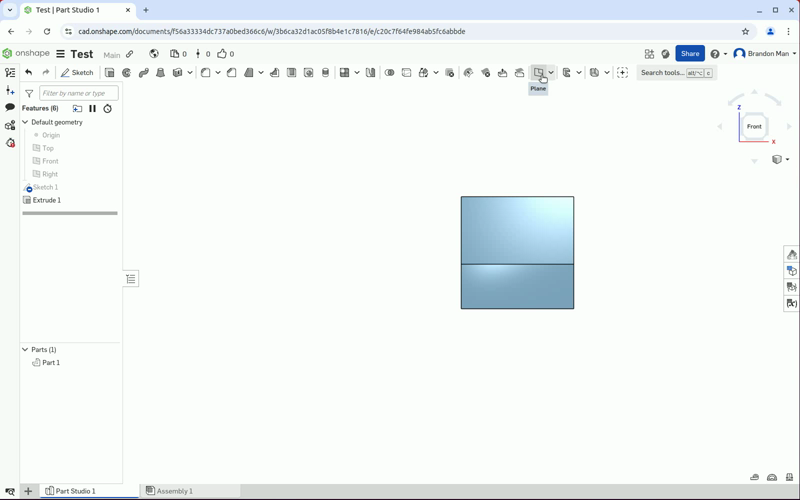
click(541, 75)
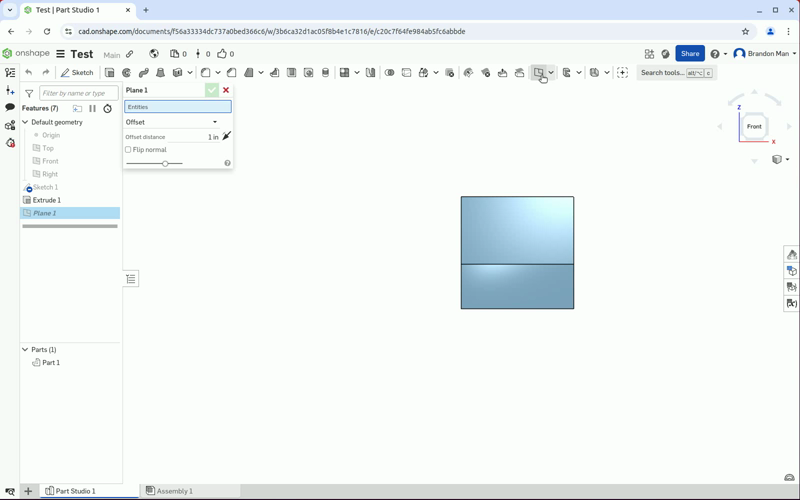
mouse_move(73, 163)
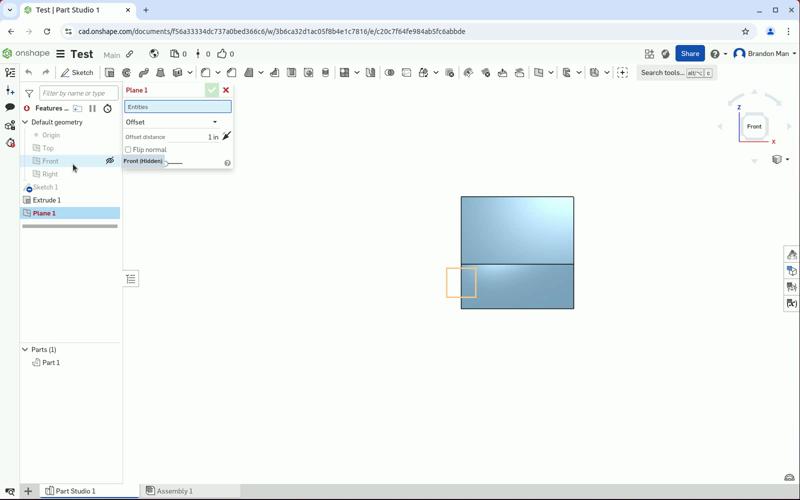
click(73, 163)
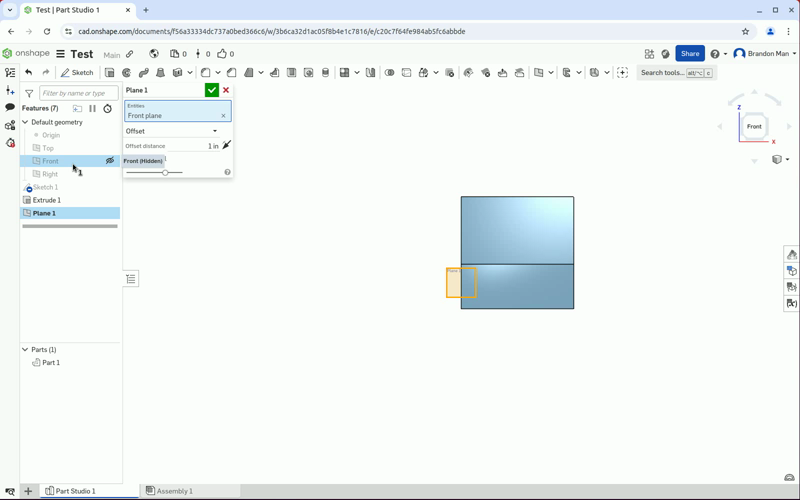
key(tab, 2)
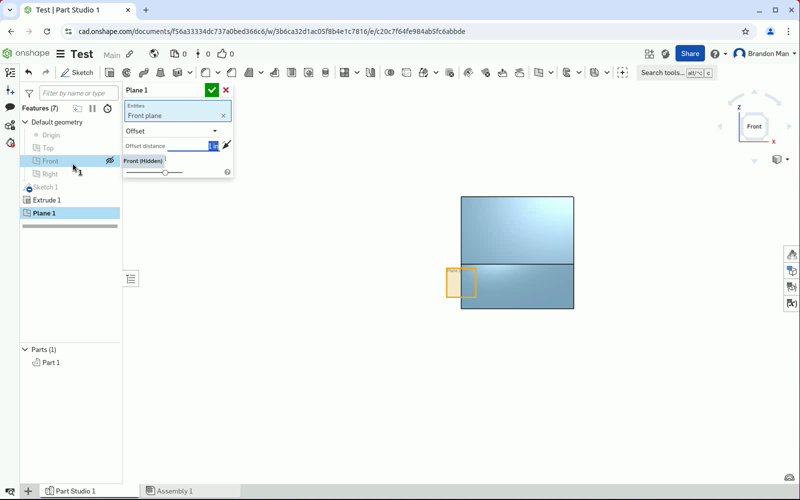
text(20.459)
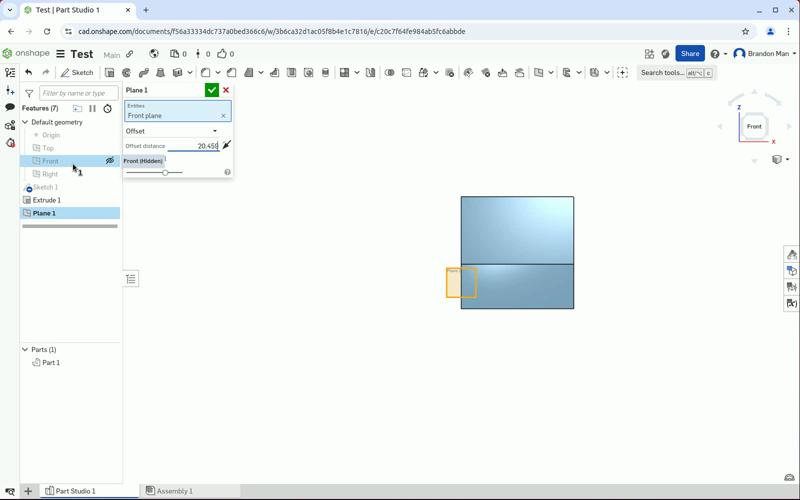
key(enter, 2)
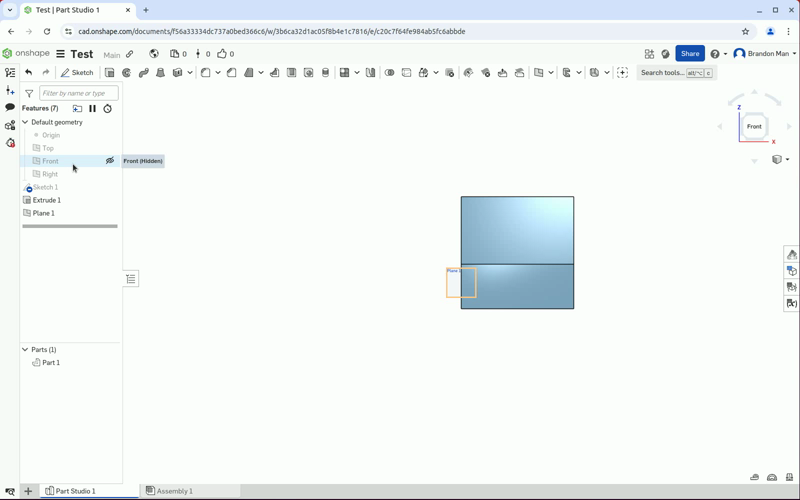
key(shift+s)
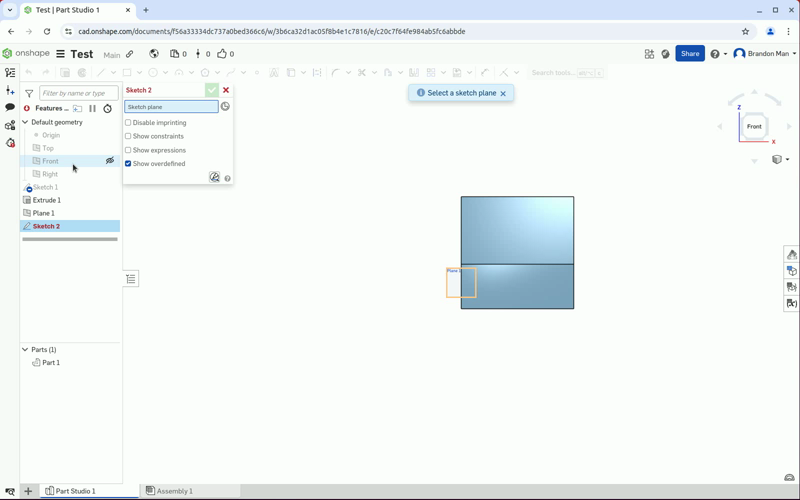
mouse_move(73, 215)
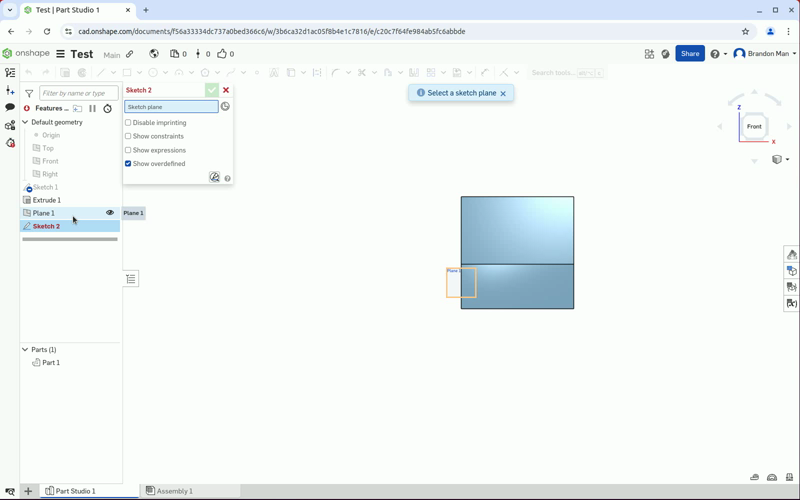
click(73, 215)
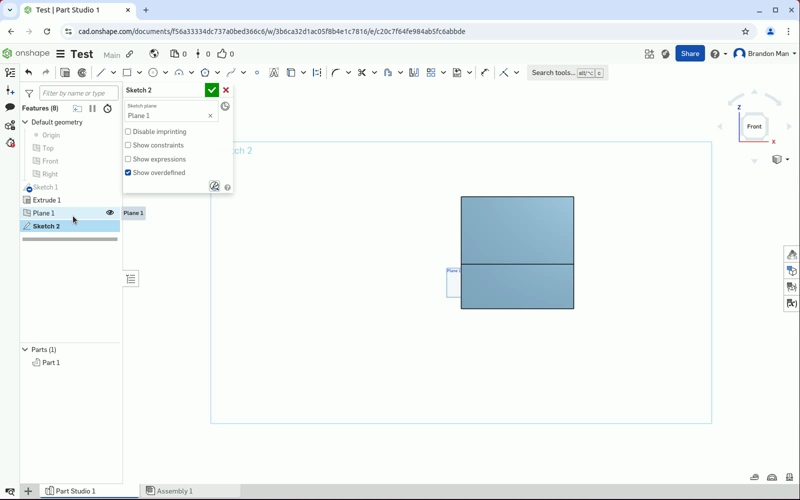
mouse_move(73, 352)
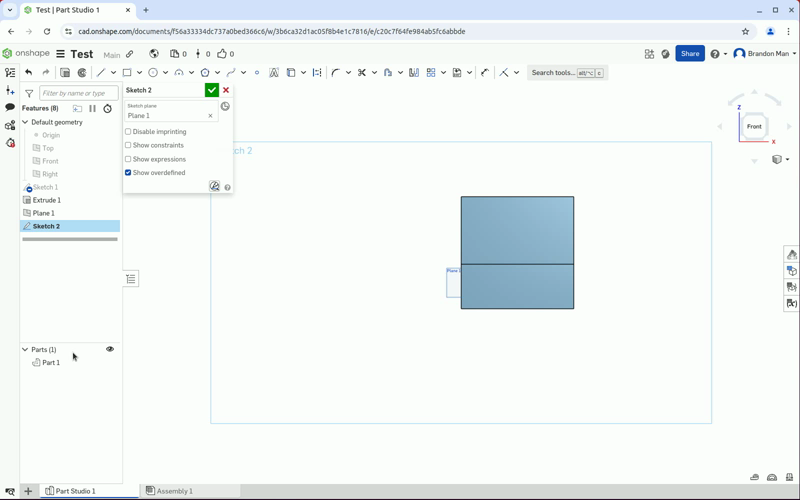
key(y)
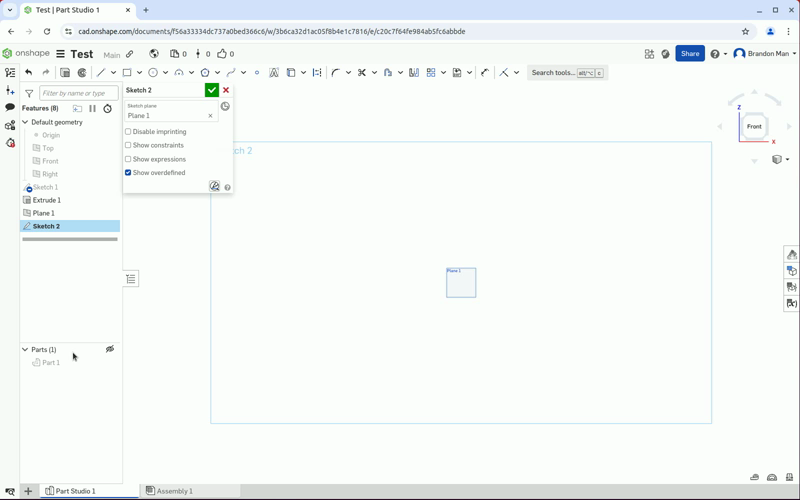
key(l)
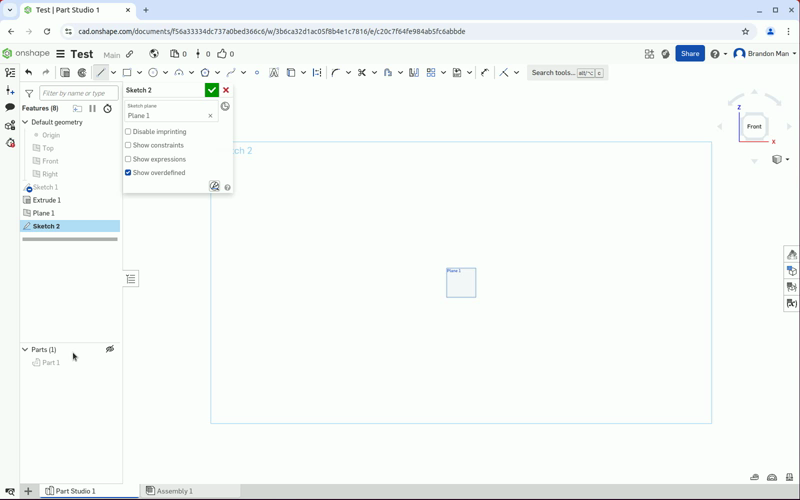
key_down(shift)
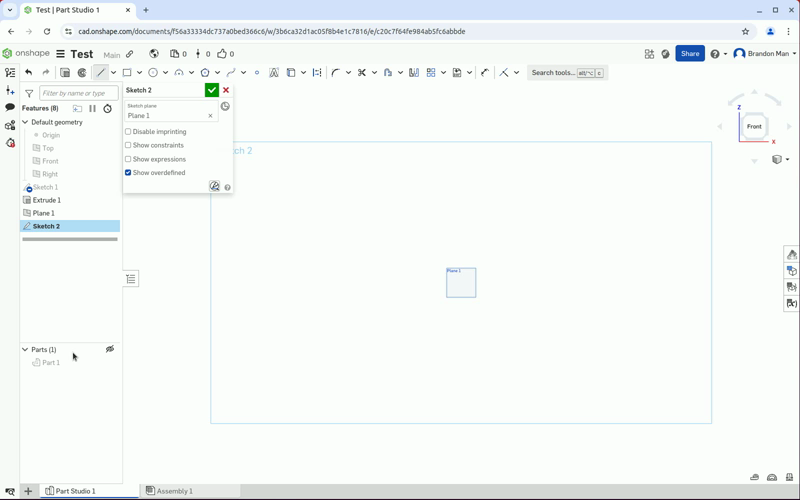
mouse_move(505, 308)
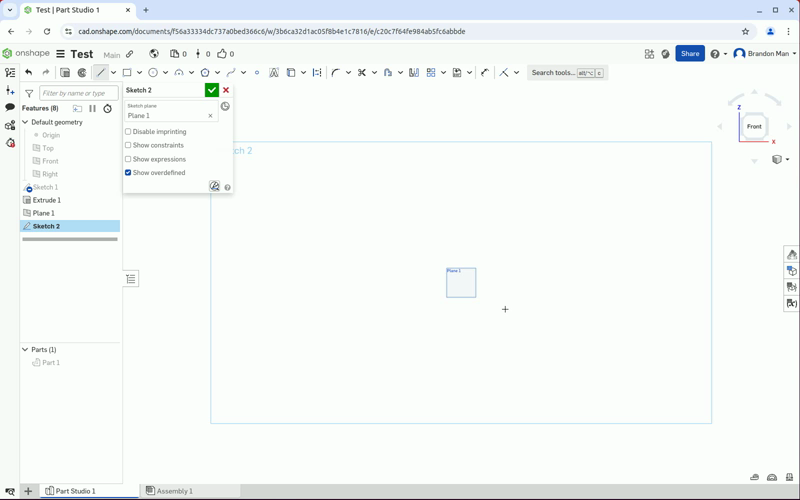
click(505, 308)
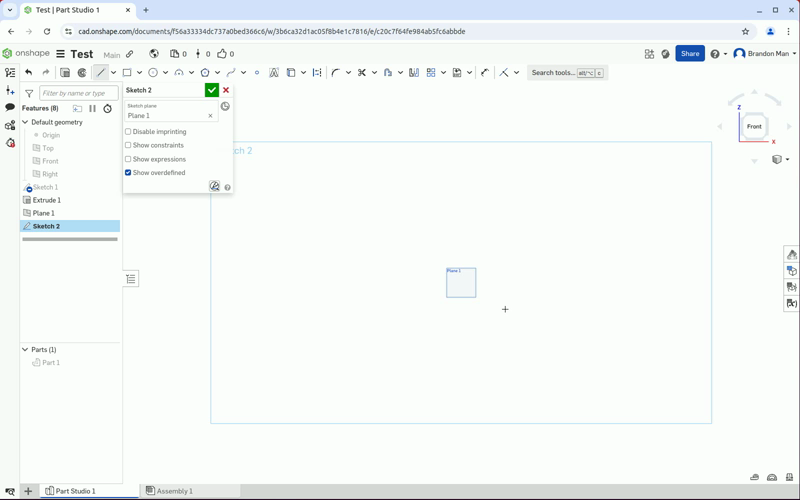
key_up(shift)
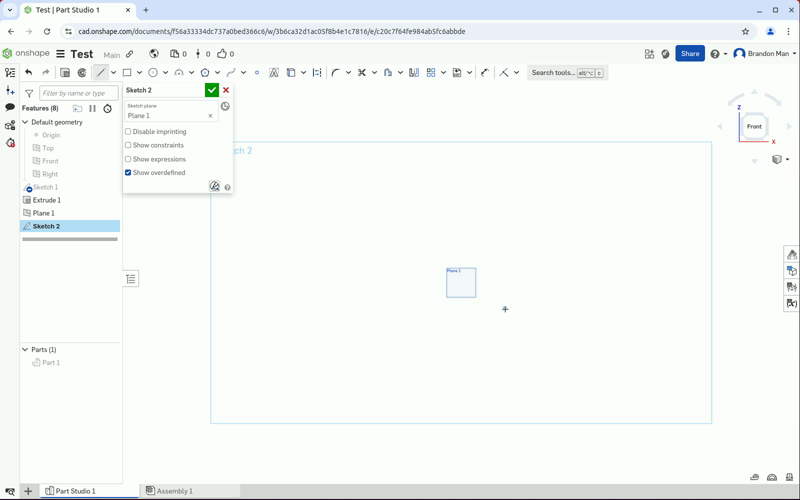
key_down(shift)
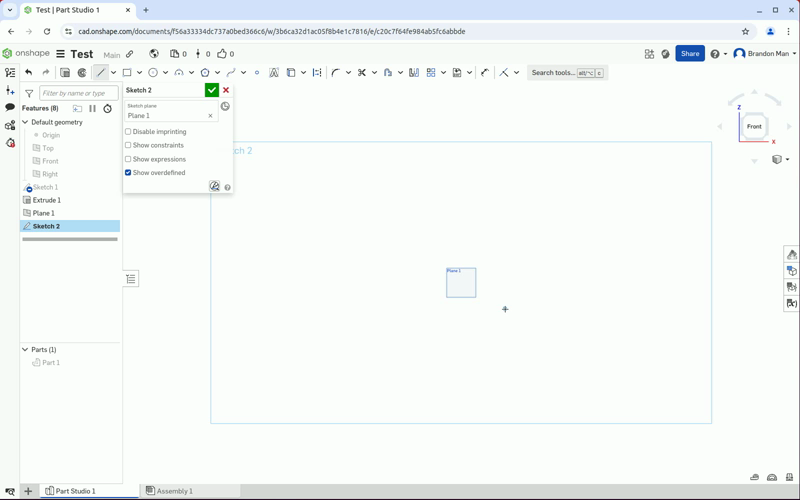
mouse_move(535, 308)
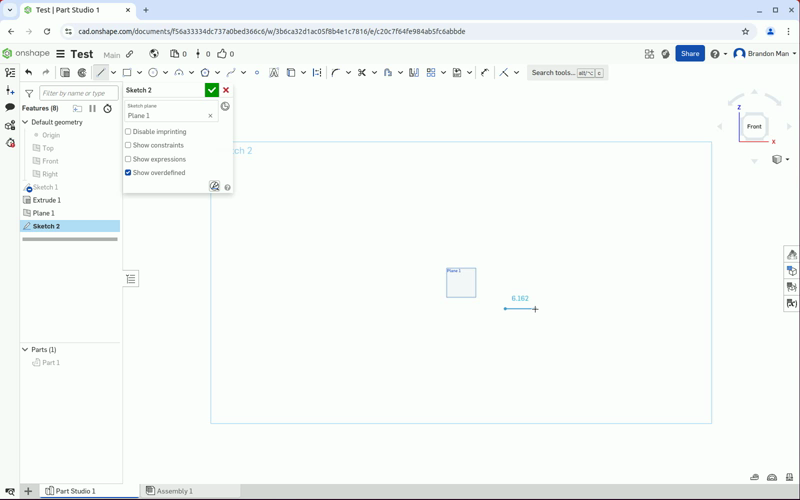
mouse_move(528, 308)
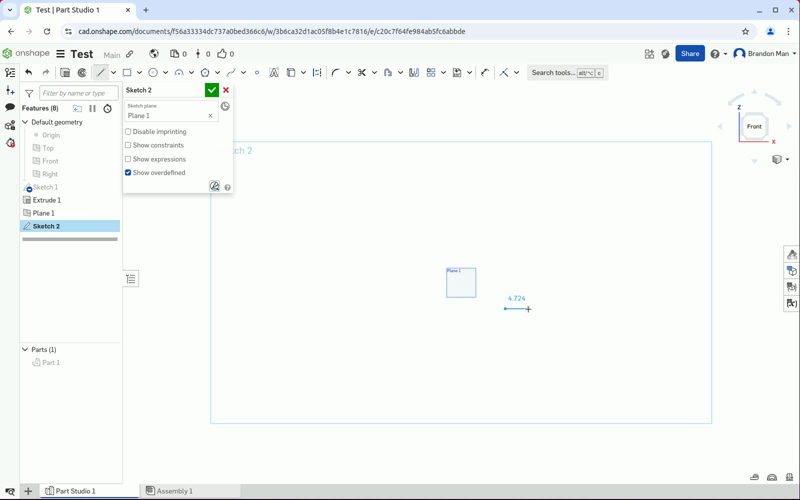
click(528, 308)
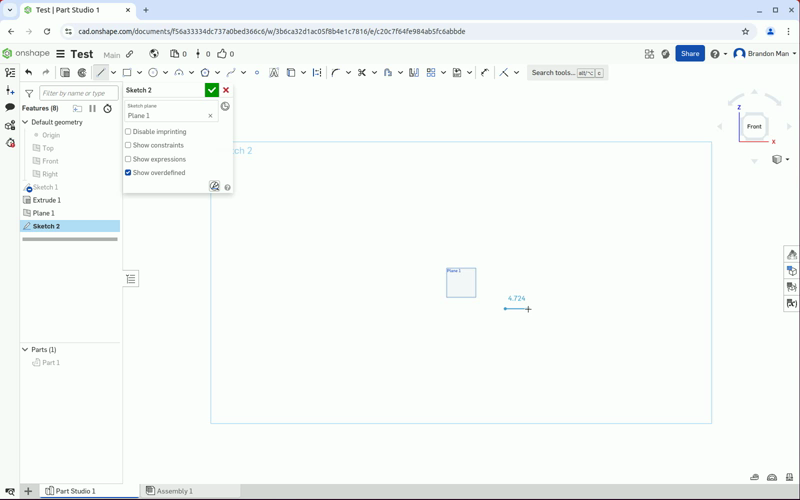
key_up(shift)
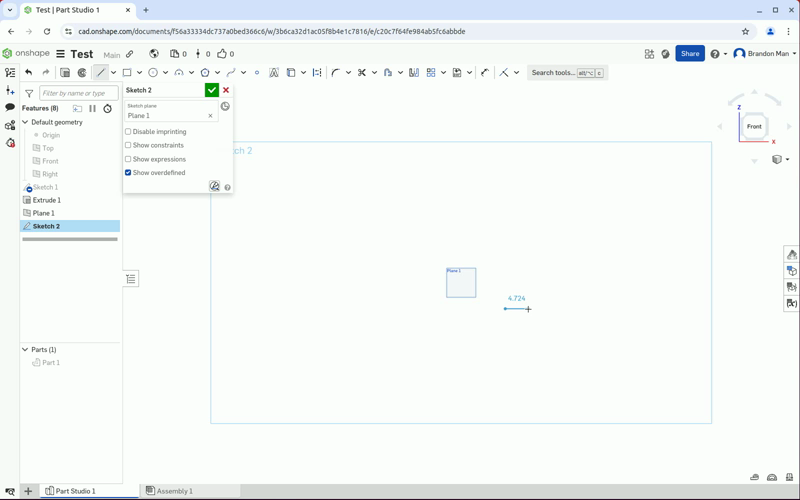
key_down(shift)
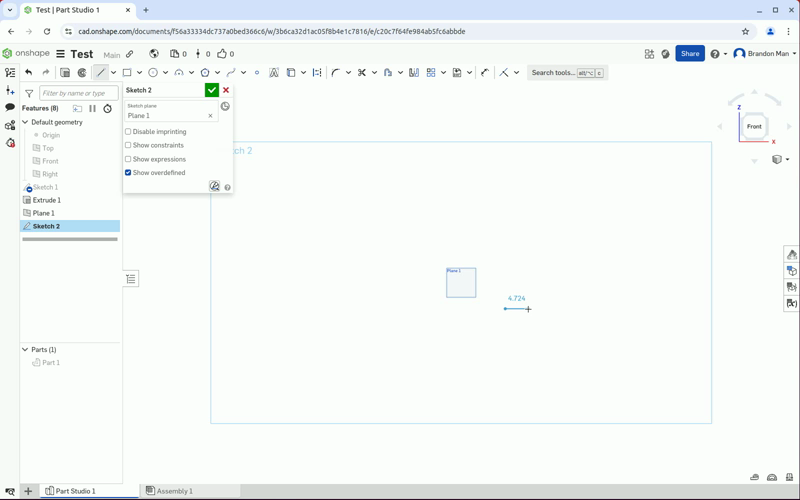
mouse_move(558, 308)
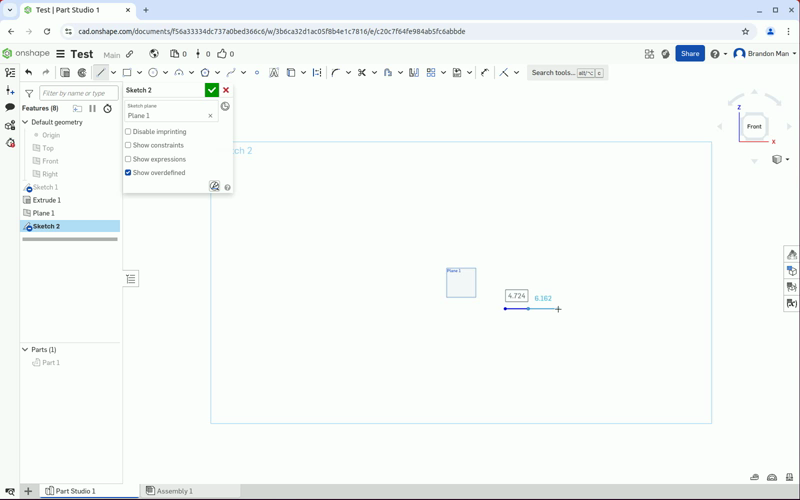
mouse_move(528, 263)
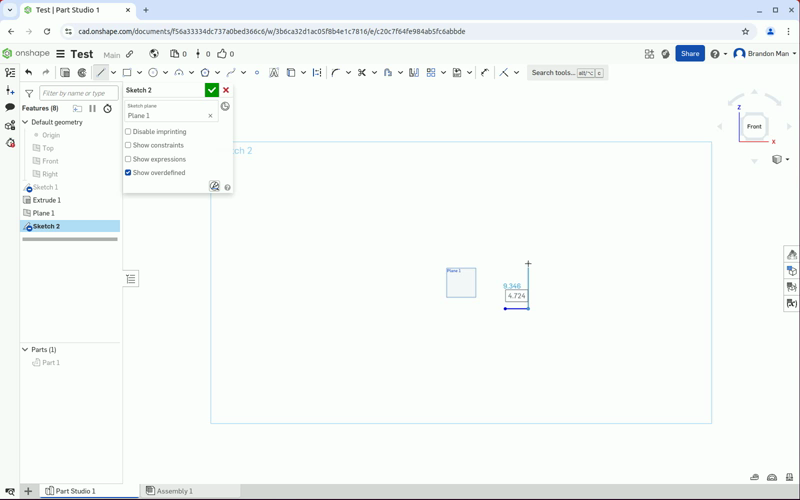
click(528, 263)
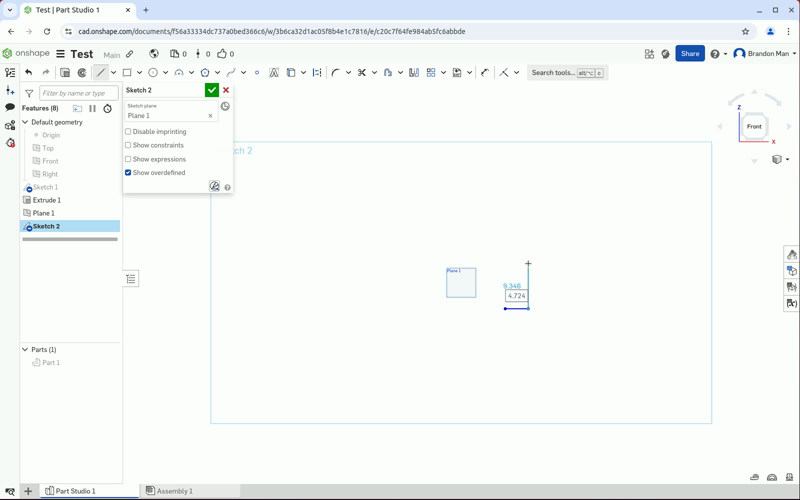
key_up(shift)
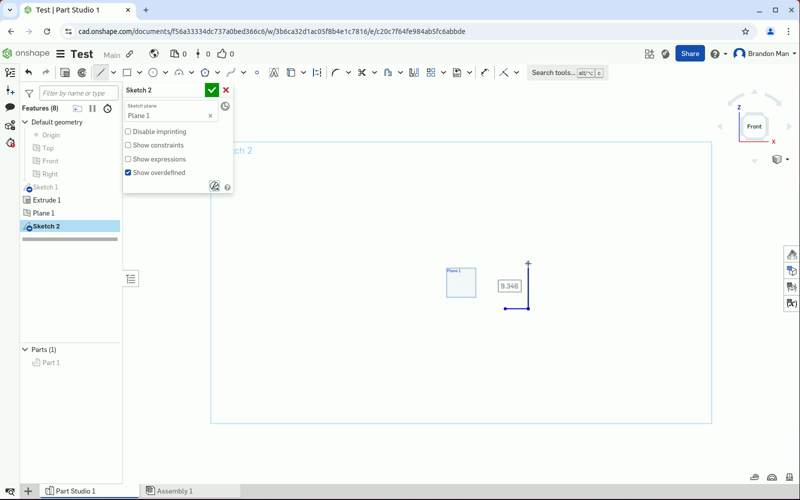
key_down(shift)
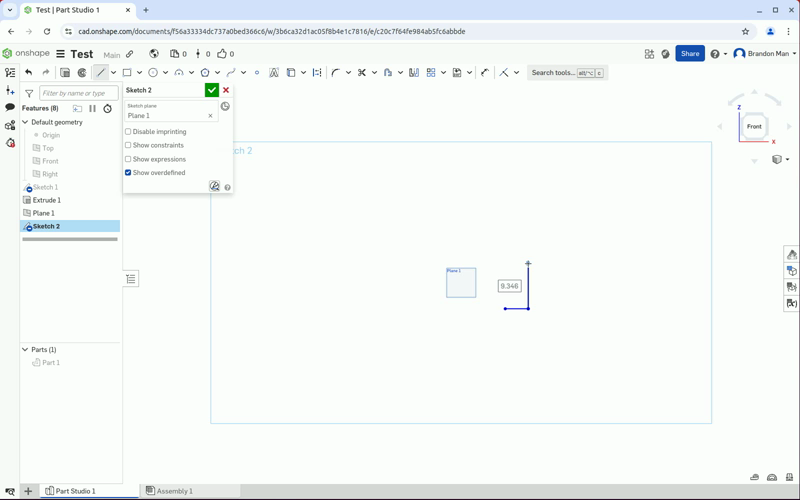
mouse_move(558, 263)
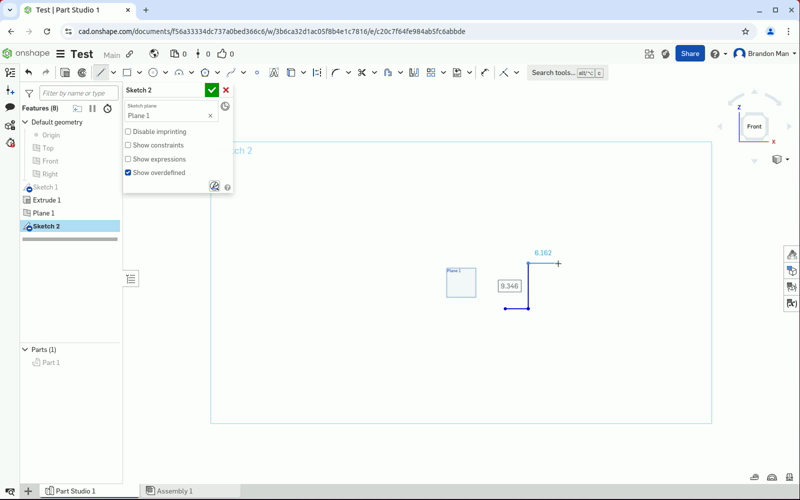
mouse_move(505, 263)
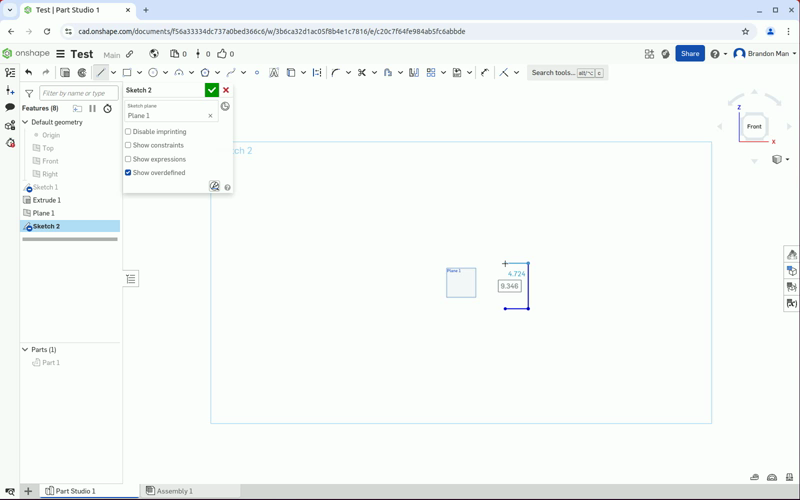
click(505, 263)
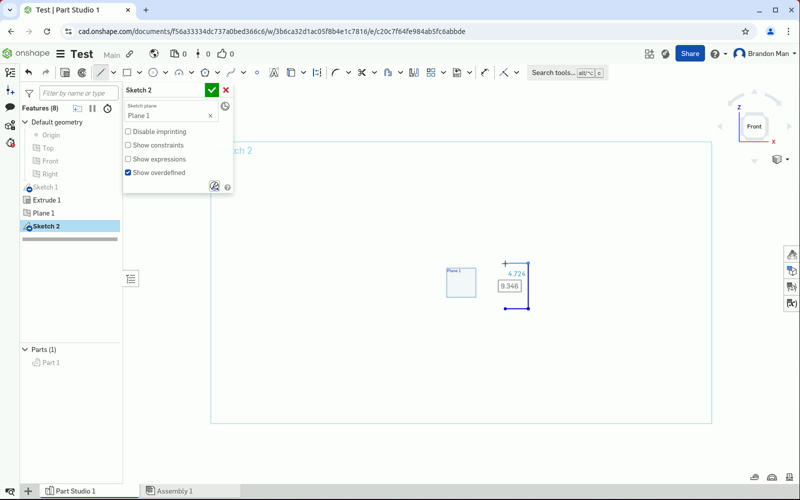
key_up(shift)
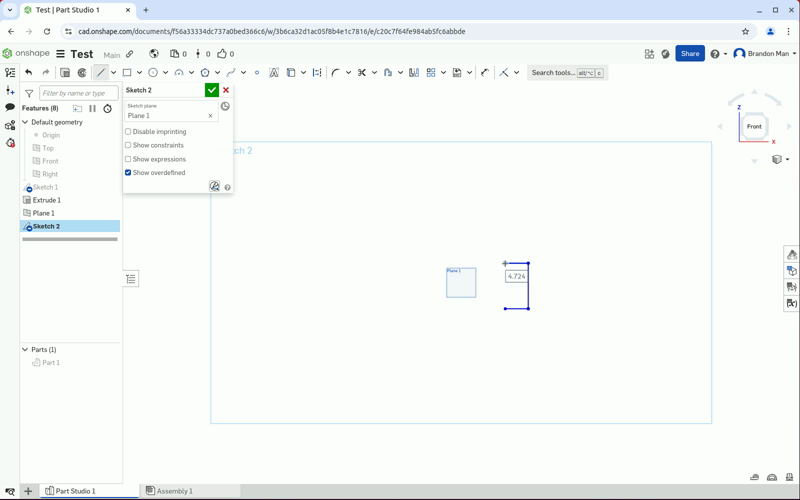
mouse_move(535, 263)
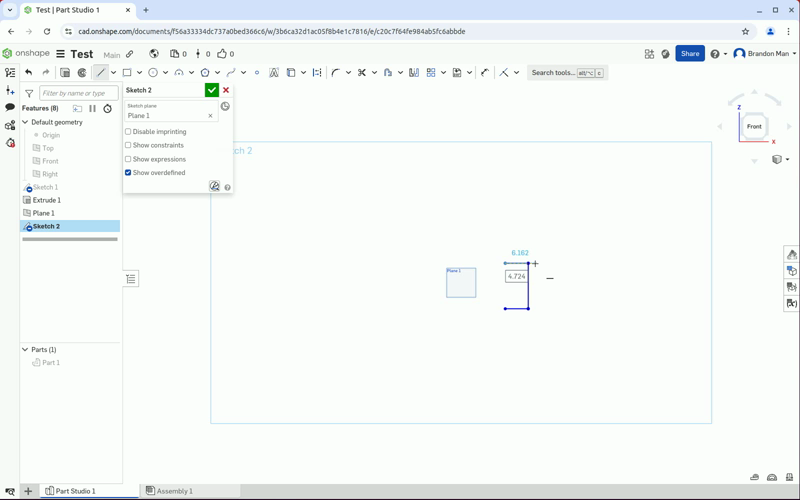
key_down(shift)
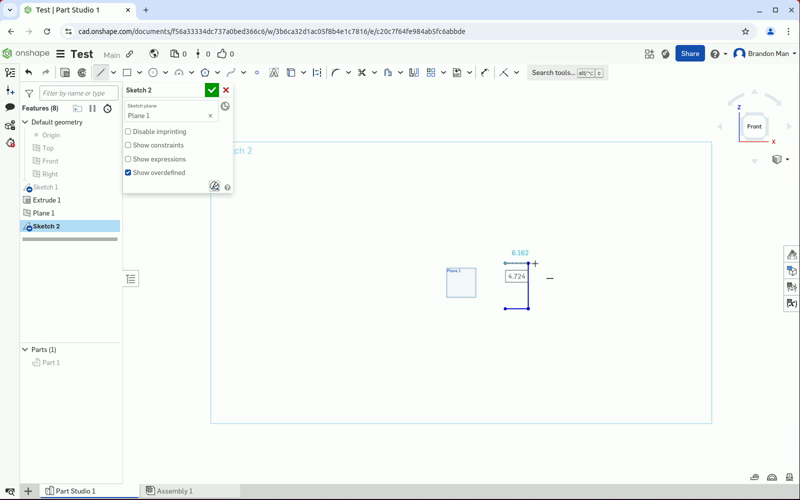
mouse_move(505, 308)
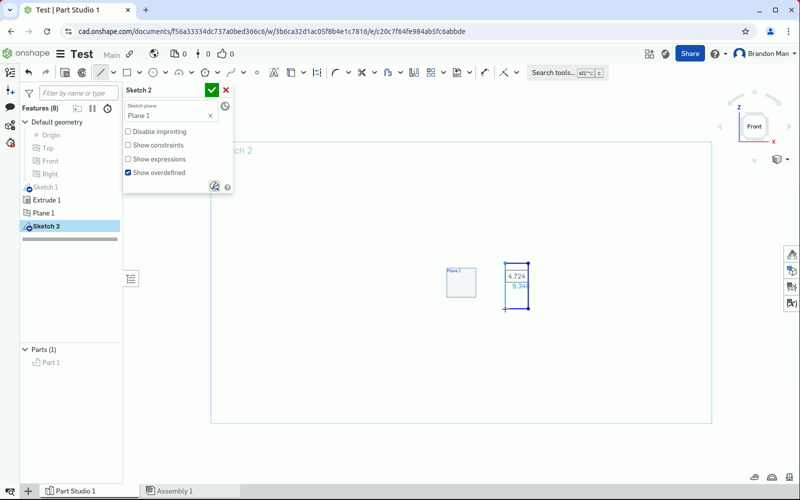
key_up(shift)
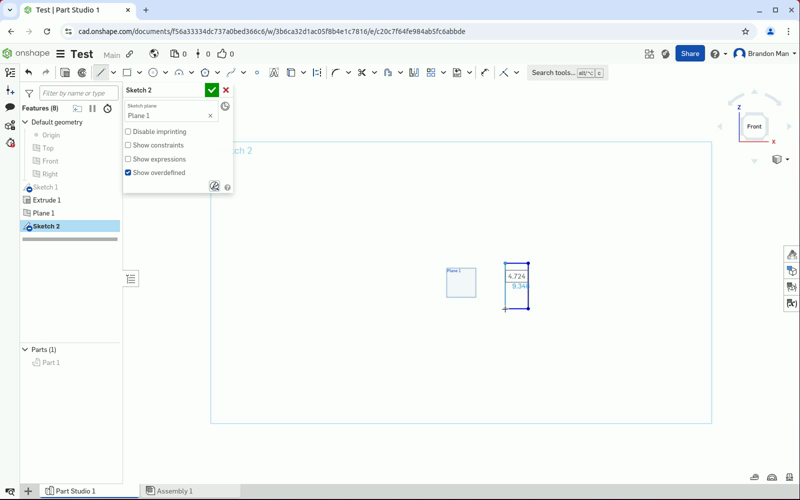
click(505, 308)
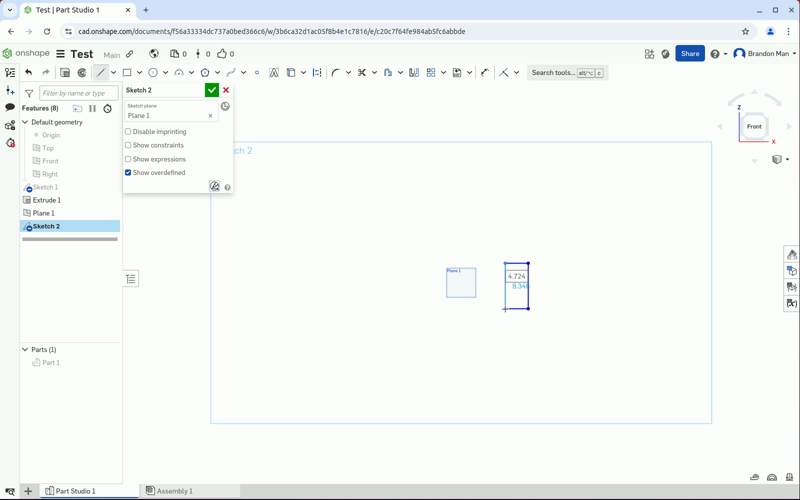
key(esc)
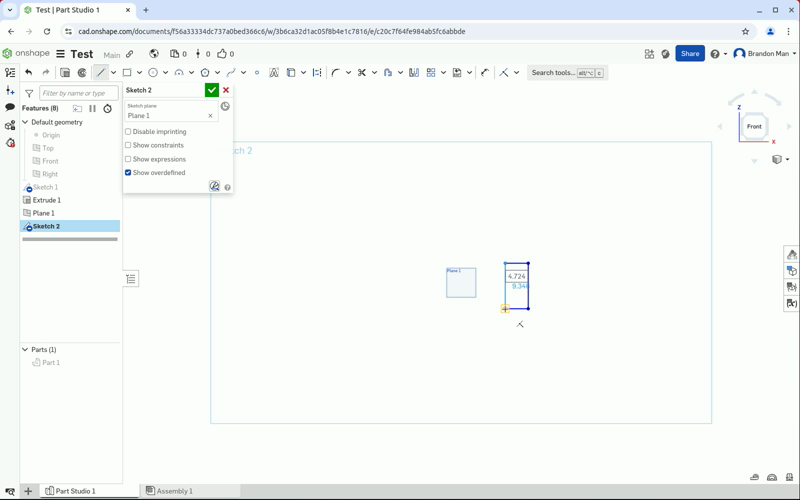
mouse_move(511, 273)
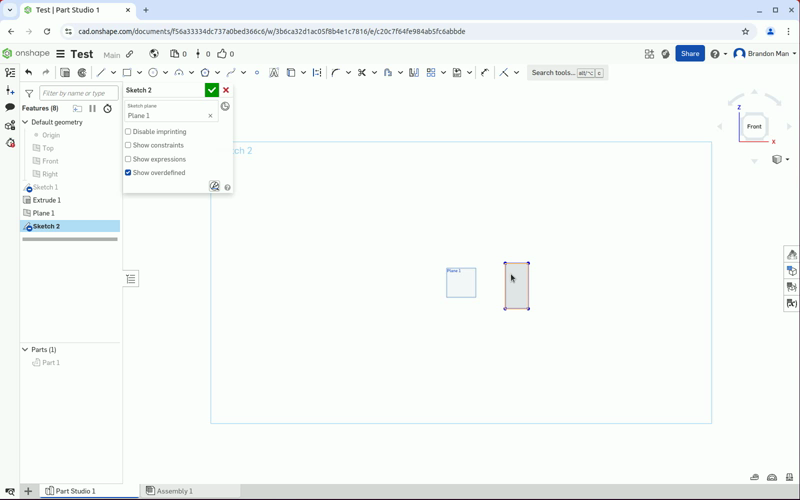
scroll(6)
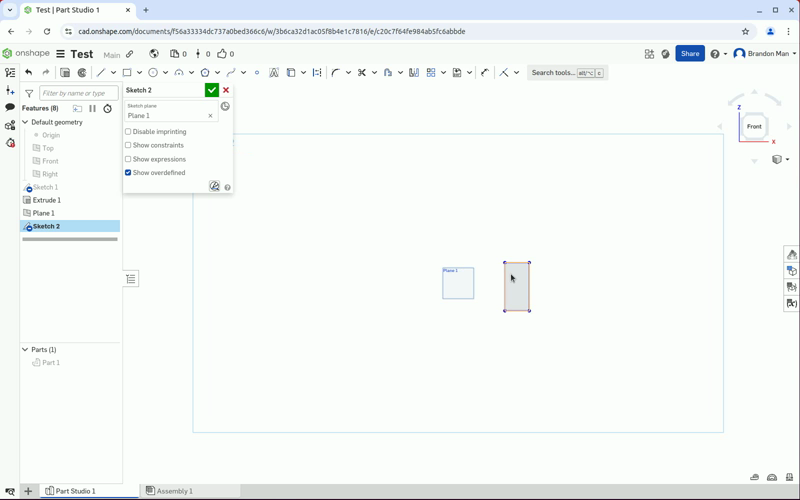
scroll(6)
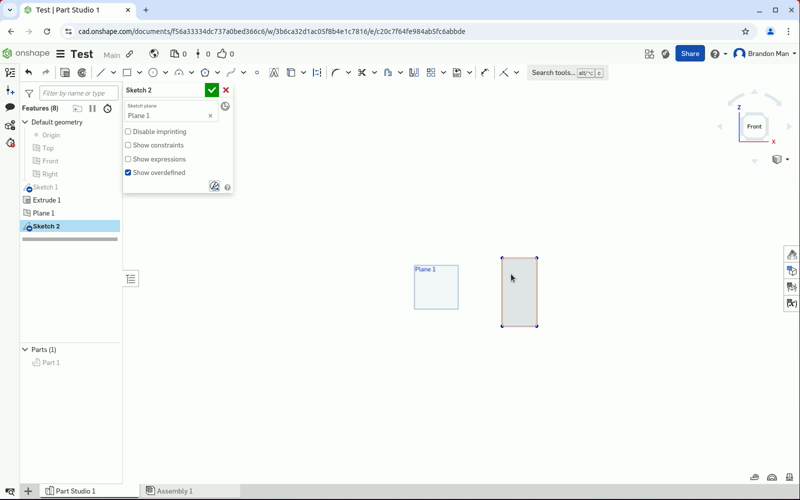
scroll(6)
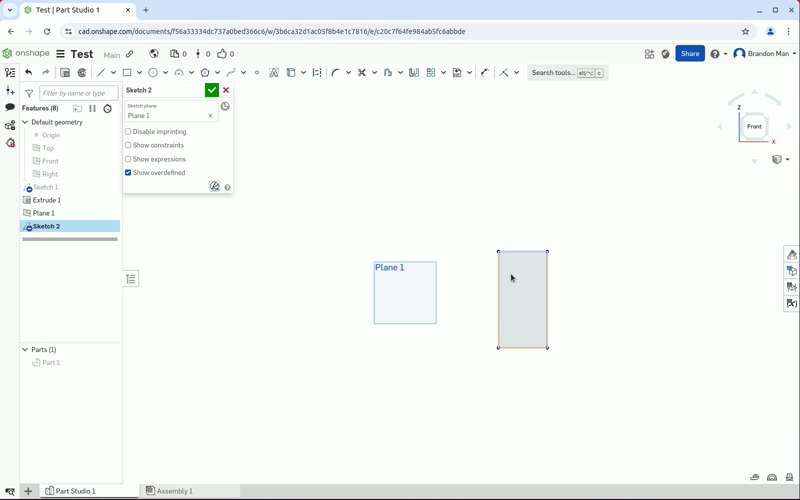
scroll(6)
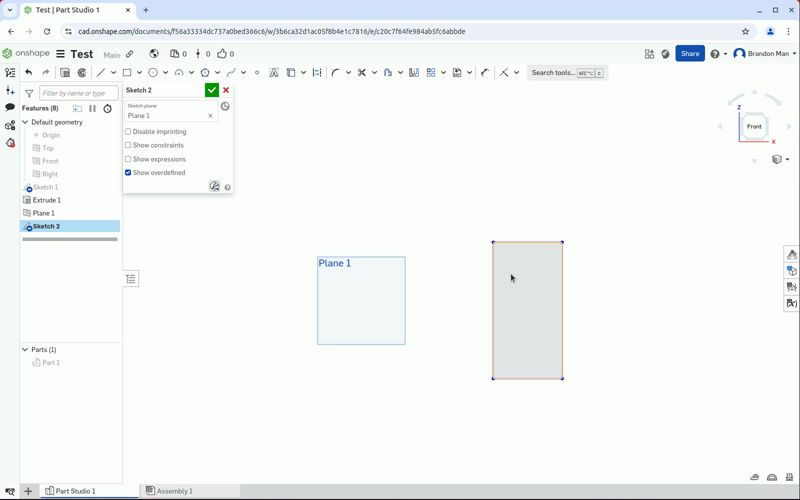
scroll(6)
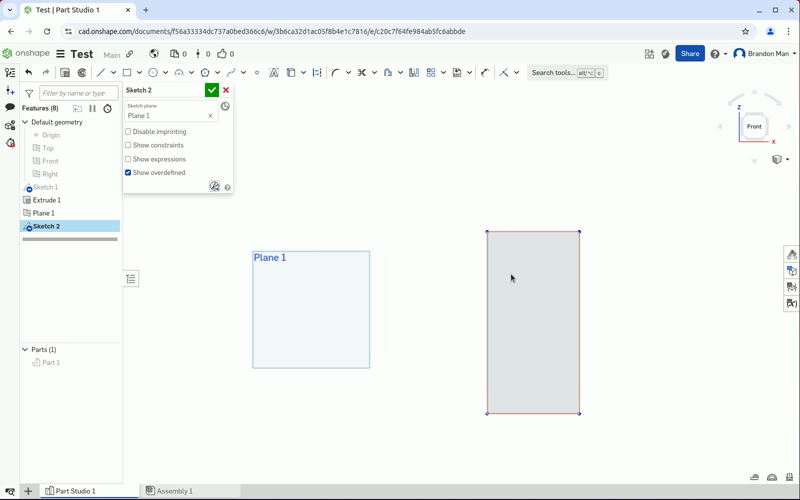
scroll(6)
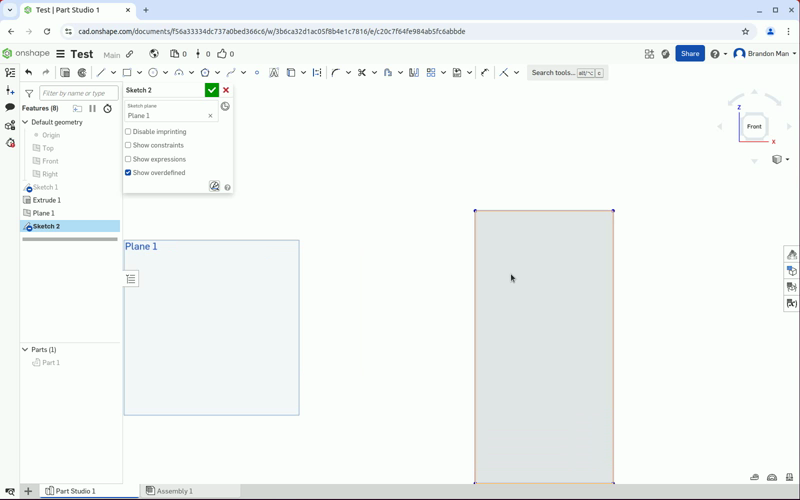
scroll(6)
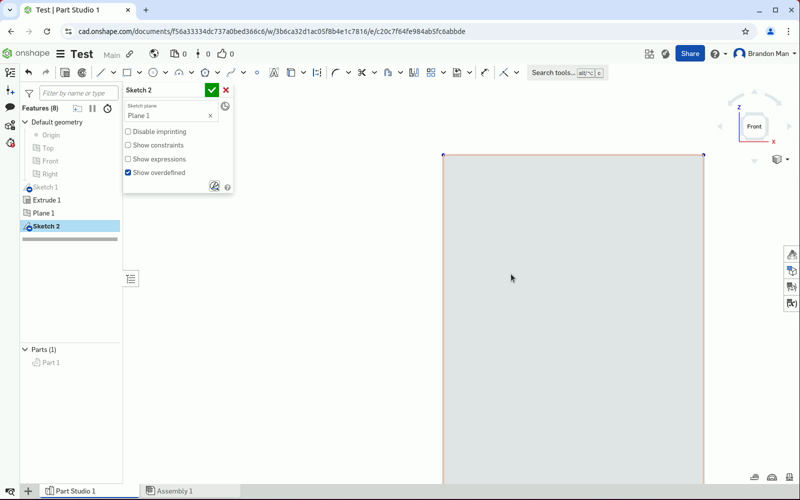
click(511, 273)
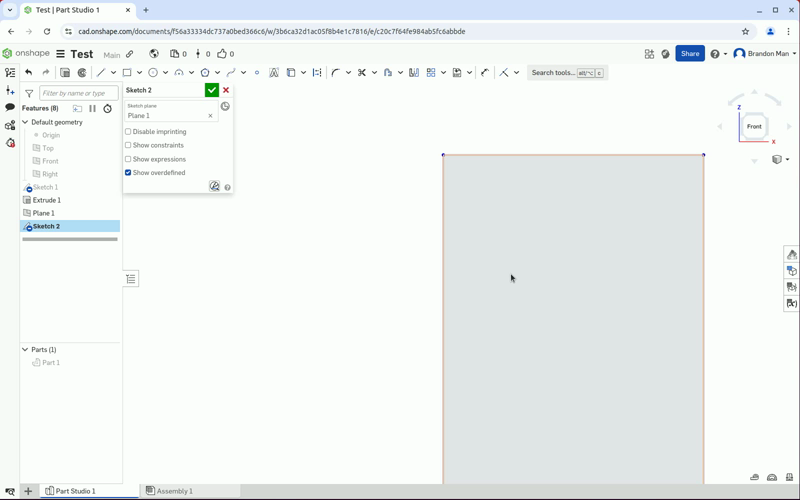
scroll(-6)
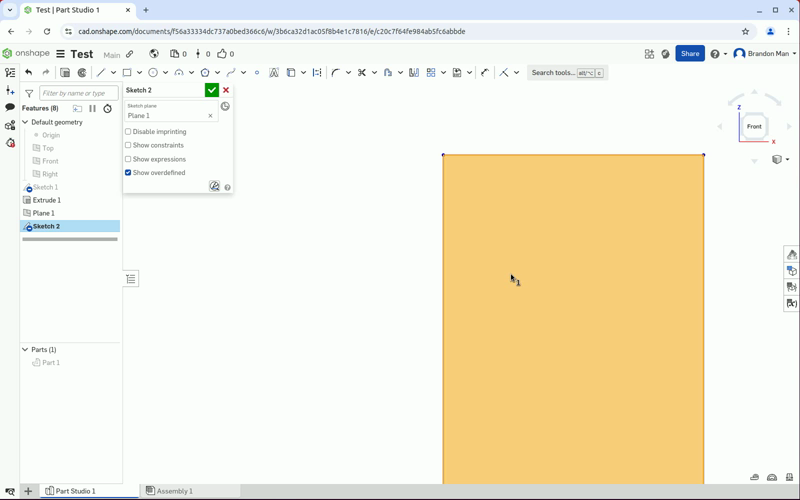
scroll(-6)
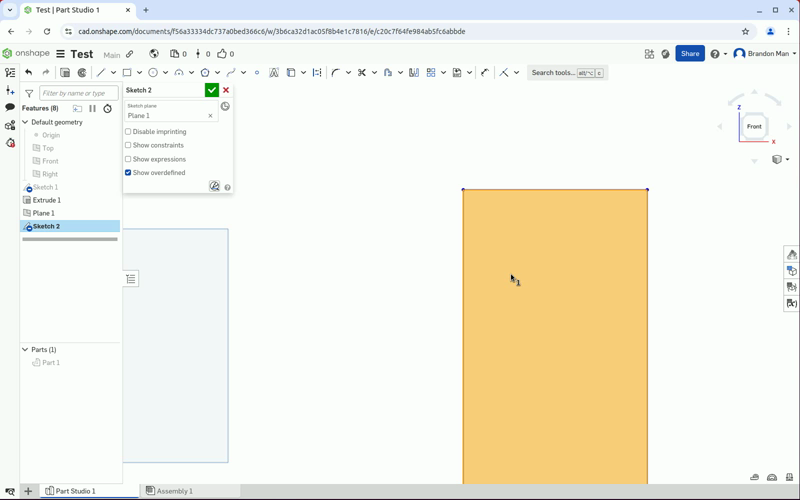
scroll(-6)
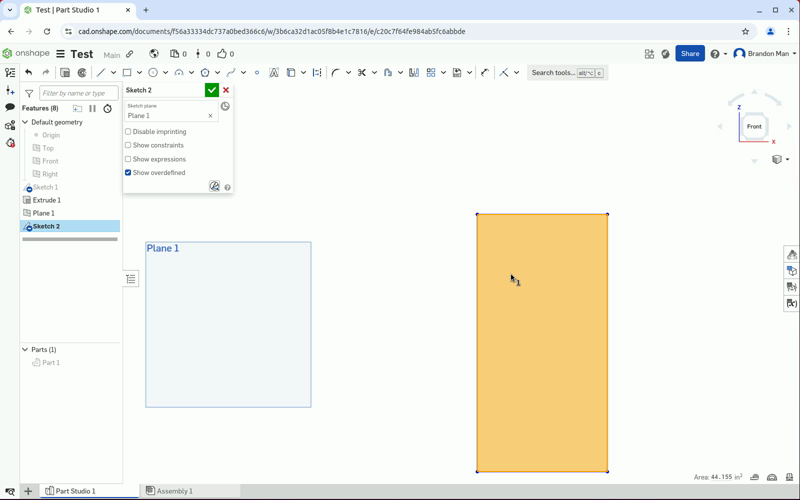
scroll(-6)
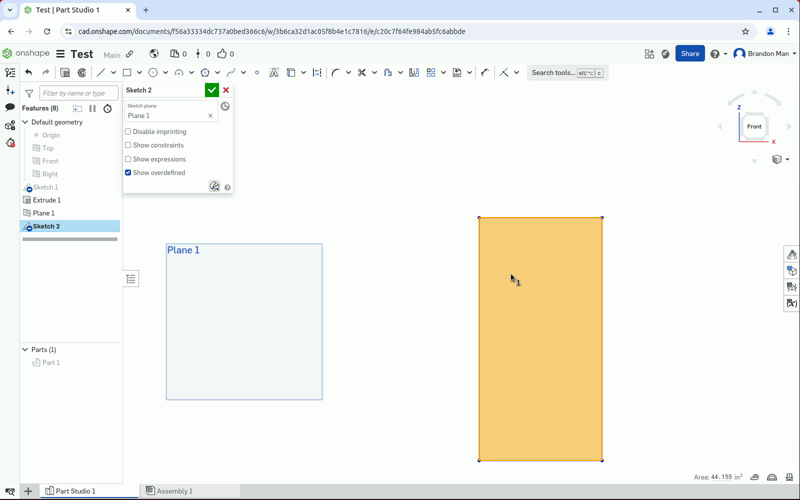
scroll(-6)
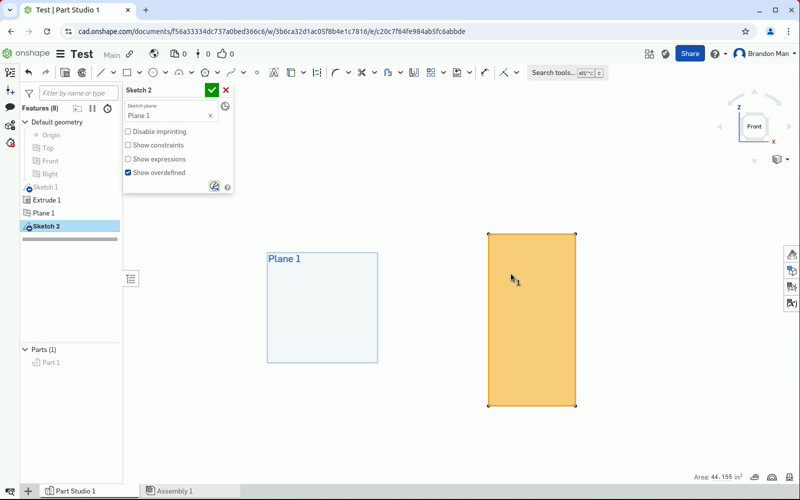
scroll(-6)
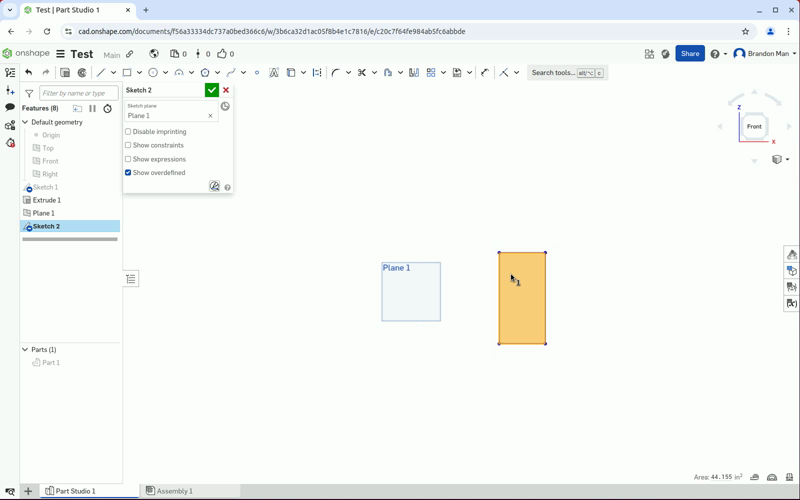
scroll(-6)
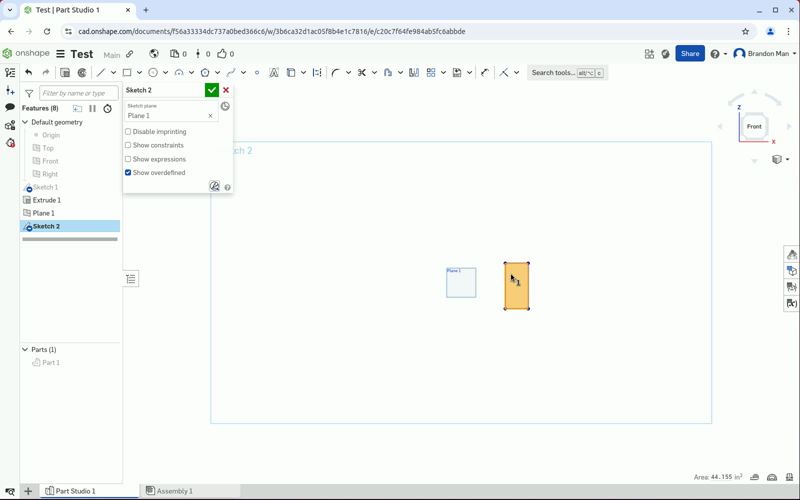
mouse_move(73, 352)
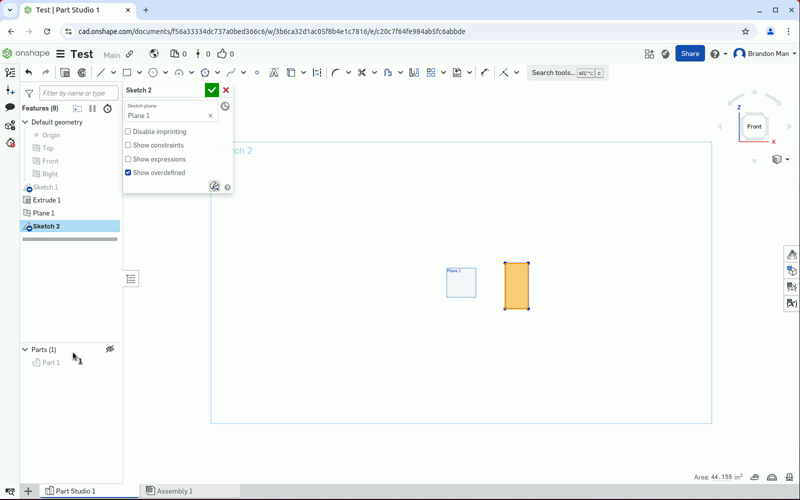
key(shift+y)
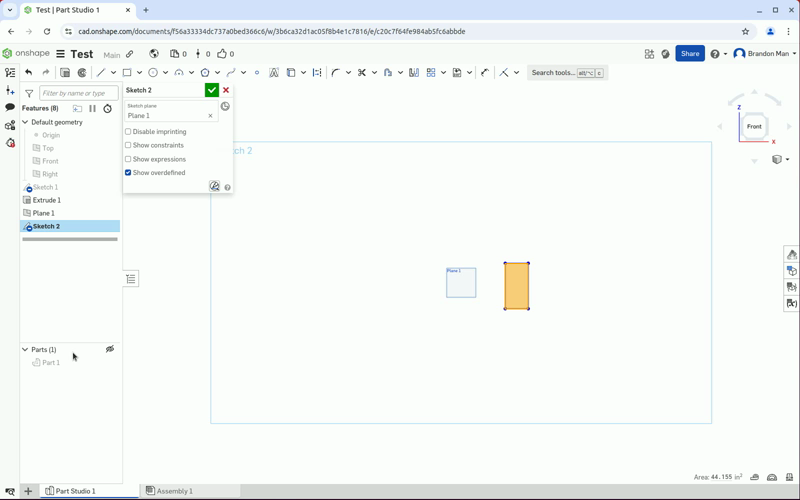
key(shift+e)
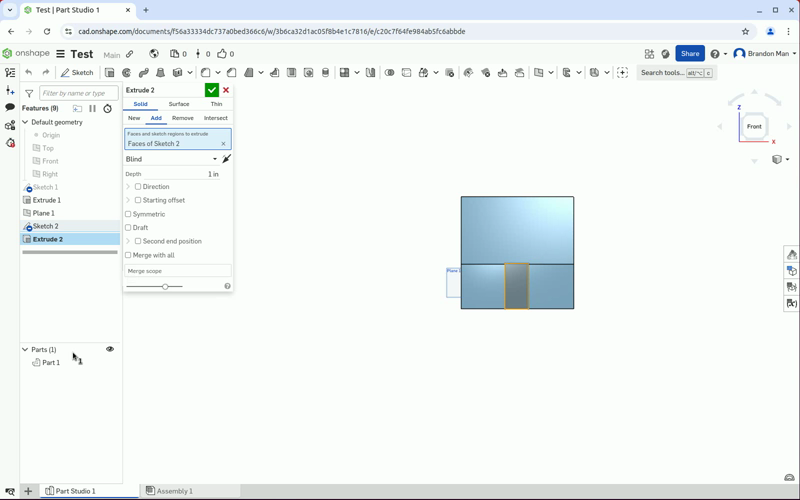
mouse_move(143, 106)
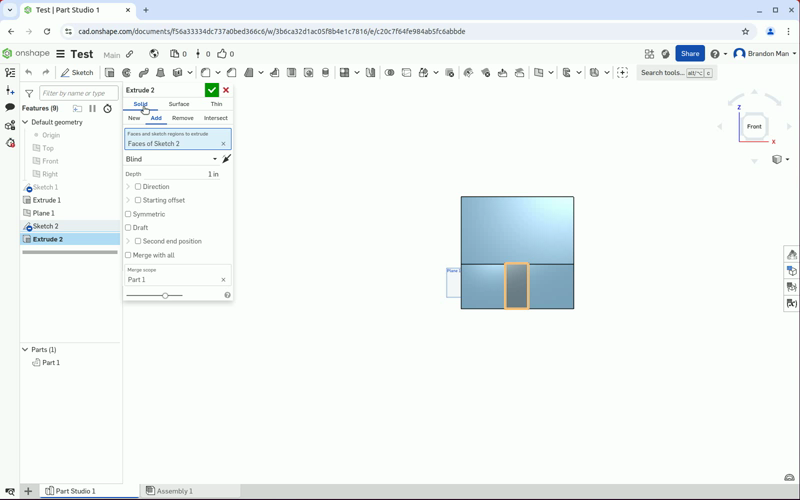
click(143, 106)
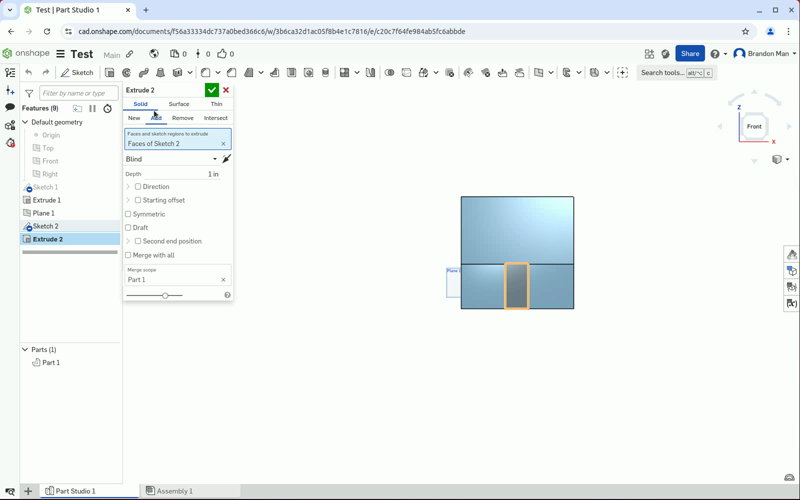
mouse_move(186, 120)
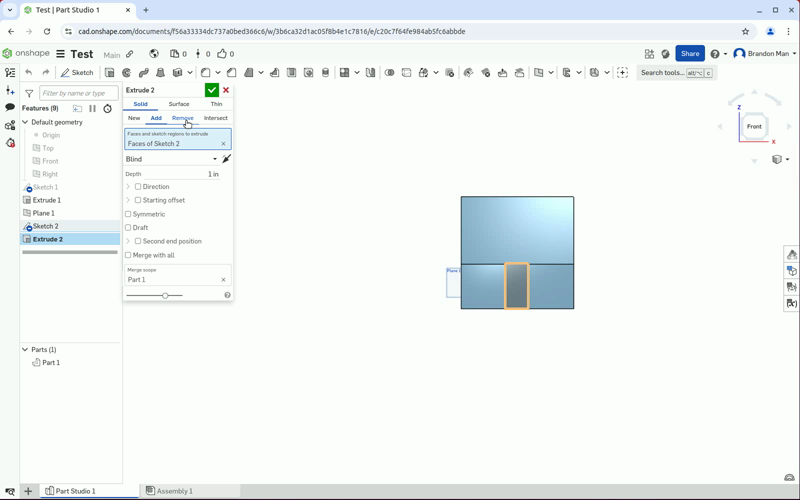
click(186, 120)
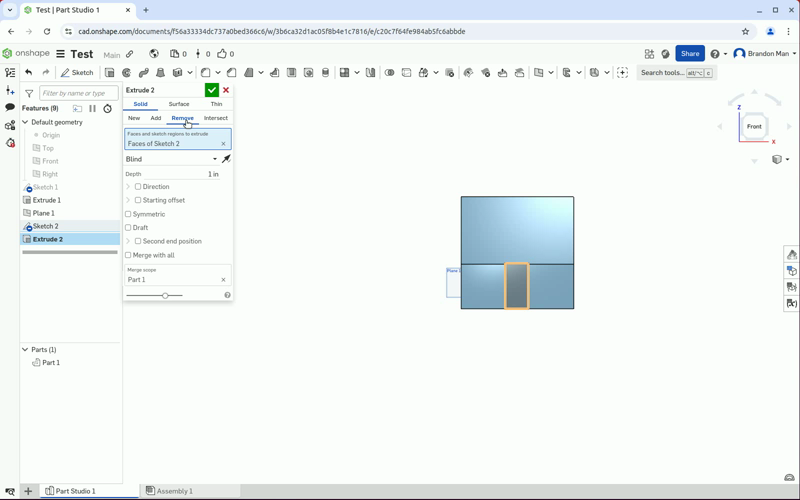
key(tab, 4)
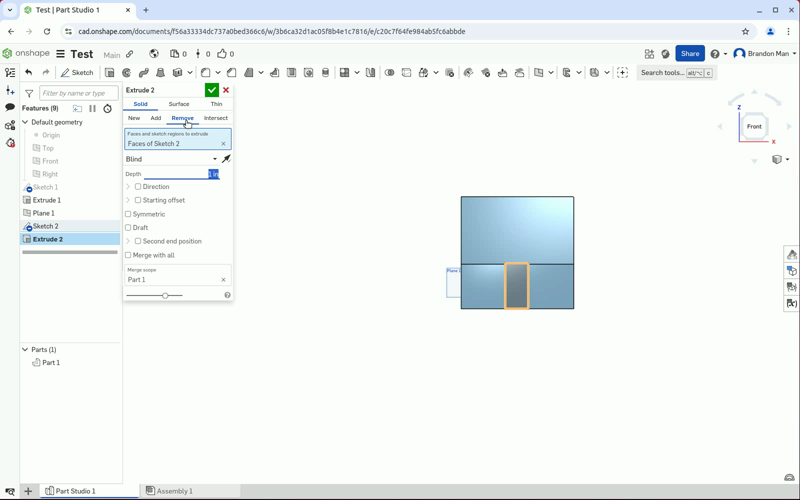
text(13.961)
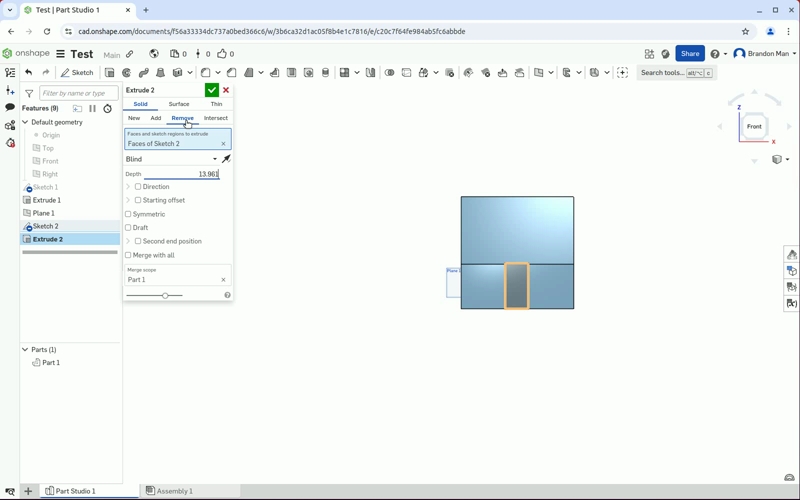
key(tab, 6)
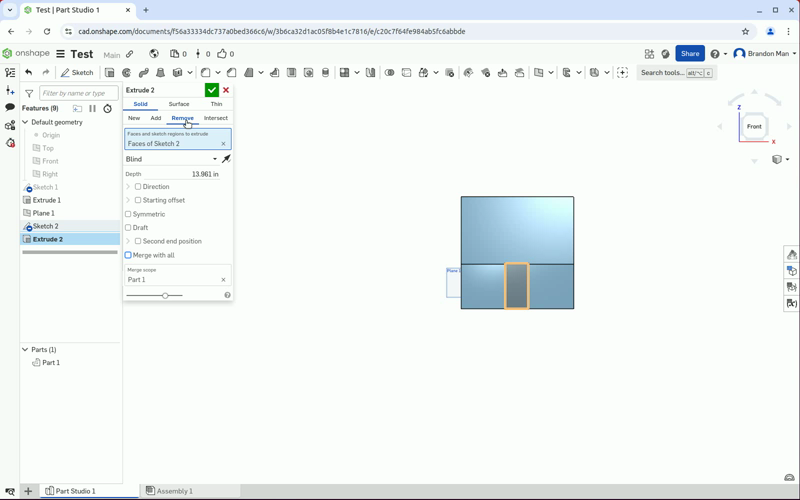
key(space)
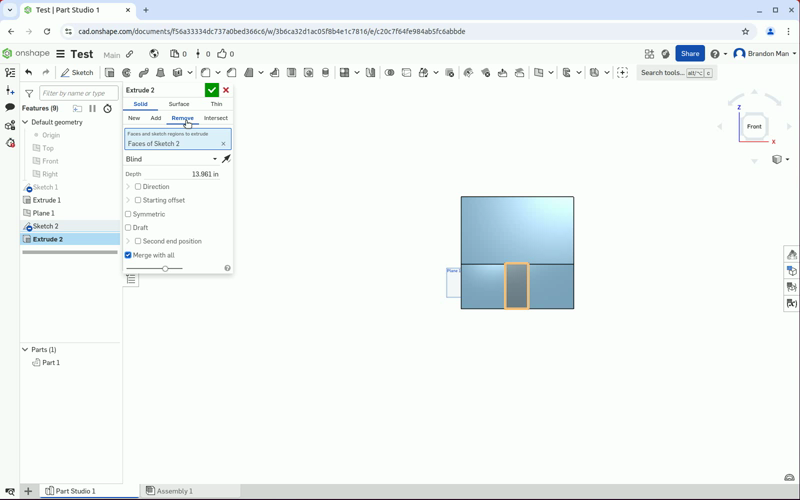
key(enter)
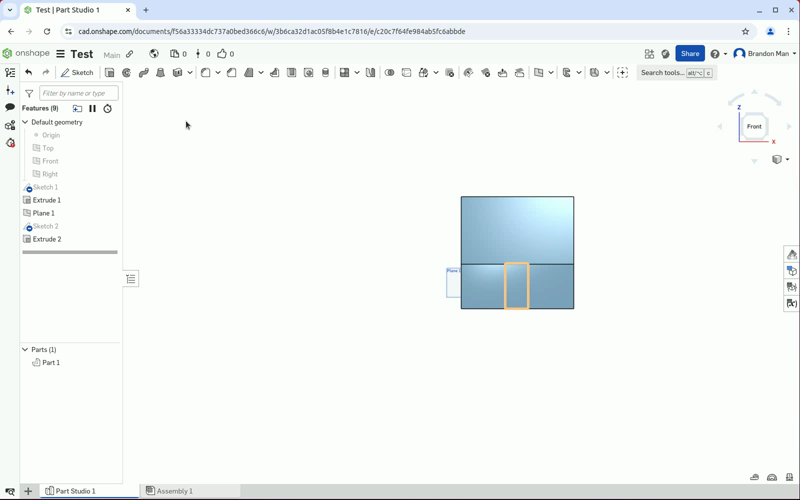
key(shift+h)
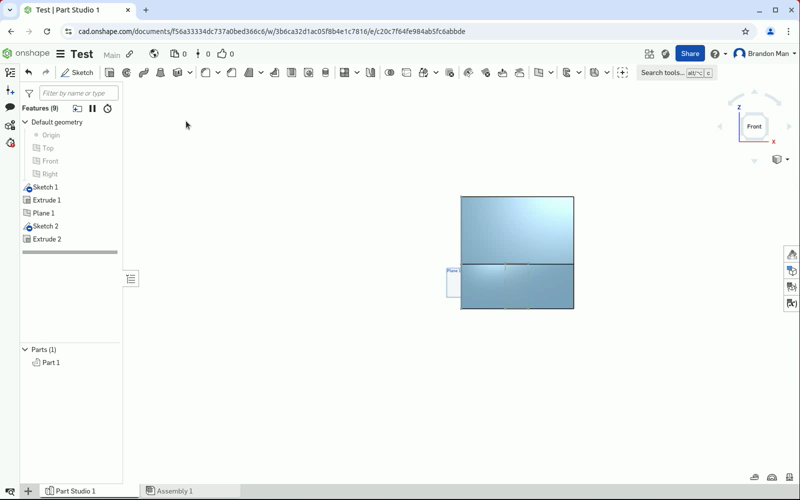
key(shift+h)
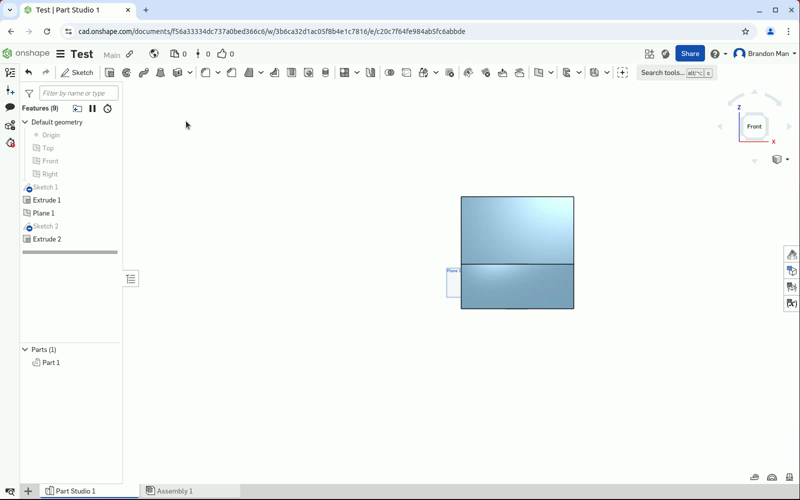
mouse_move(73, 189)
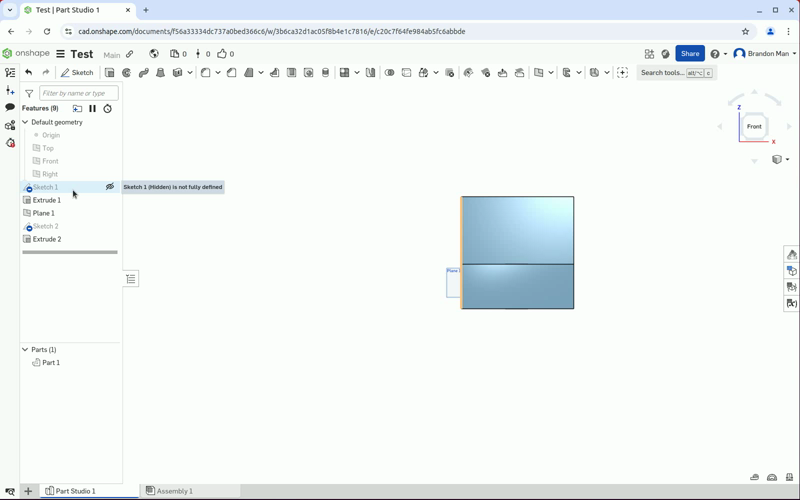
click(73, 189)
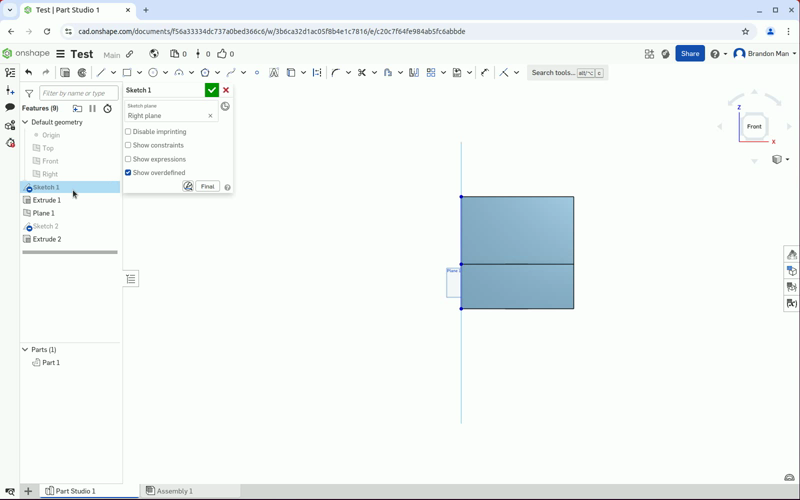
mouse_move(229, 92)
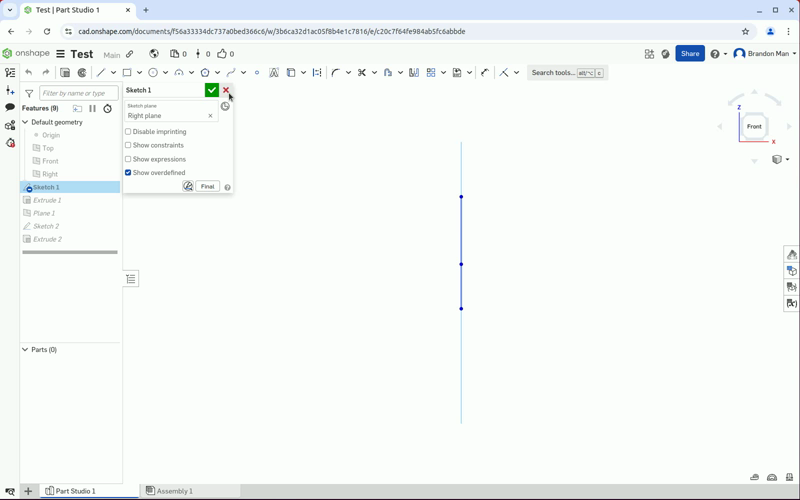
click(229, 92)
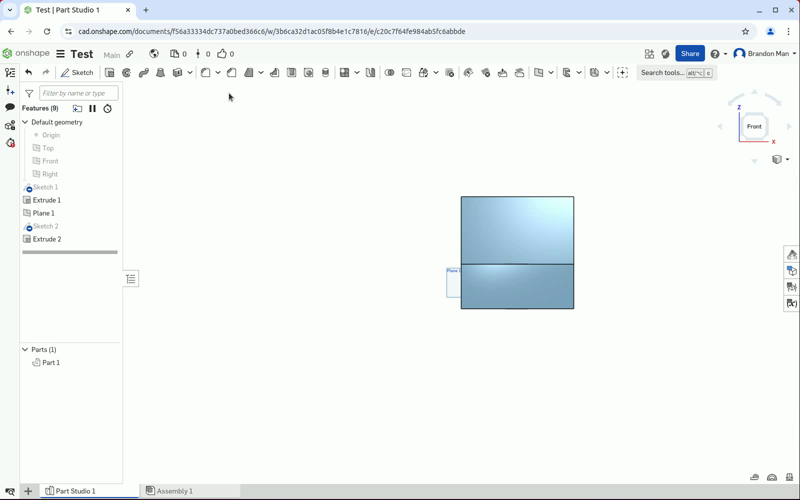
mouse_move(73, 352)
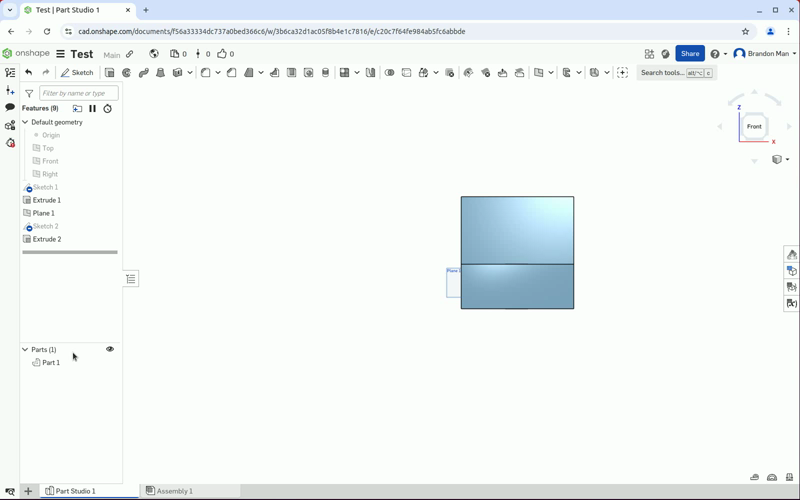
key(y)
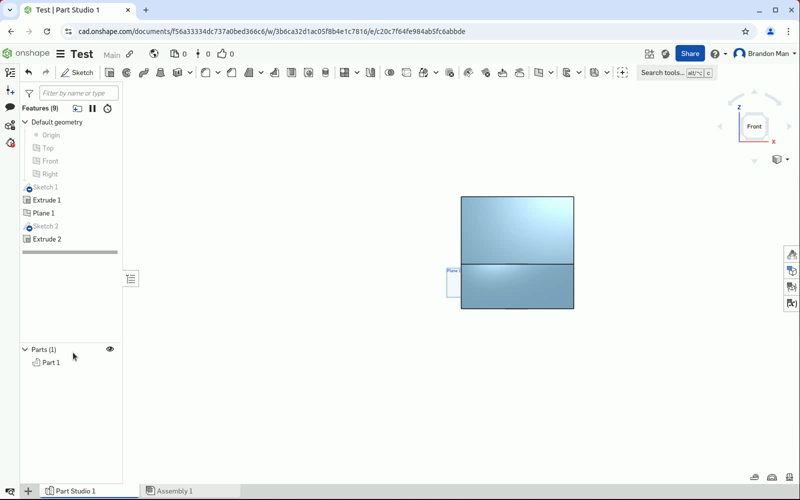
key(shift+p)
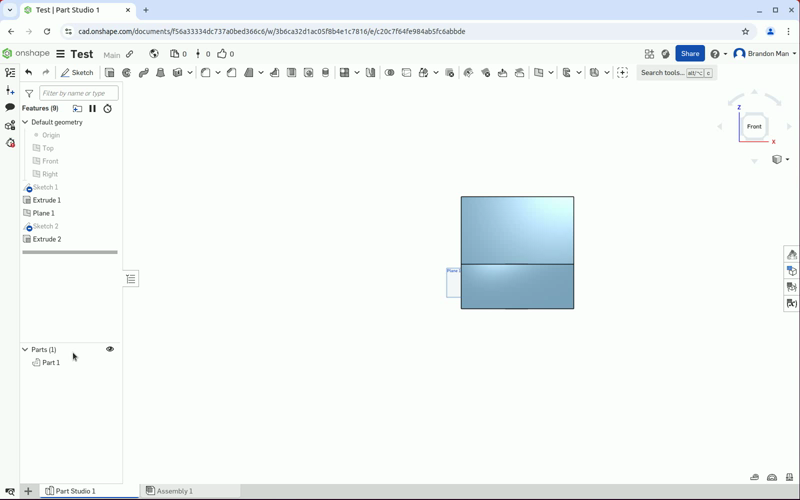
key(space)
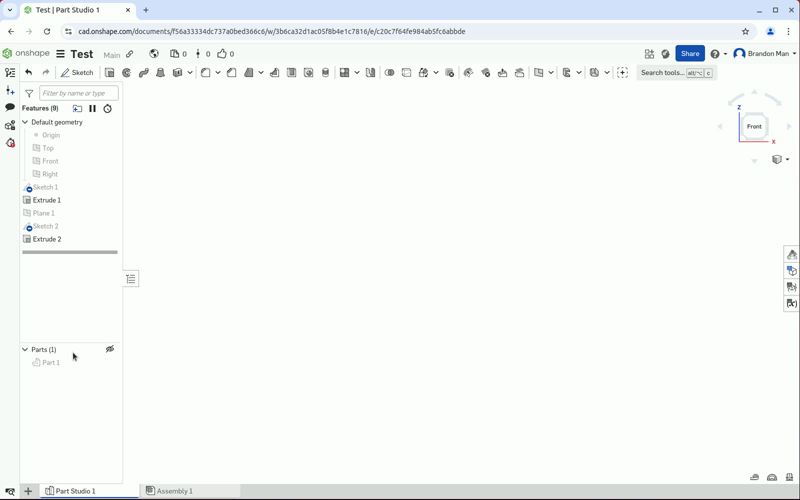
key_down(shift)
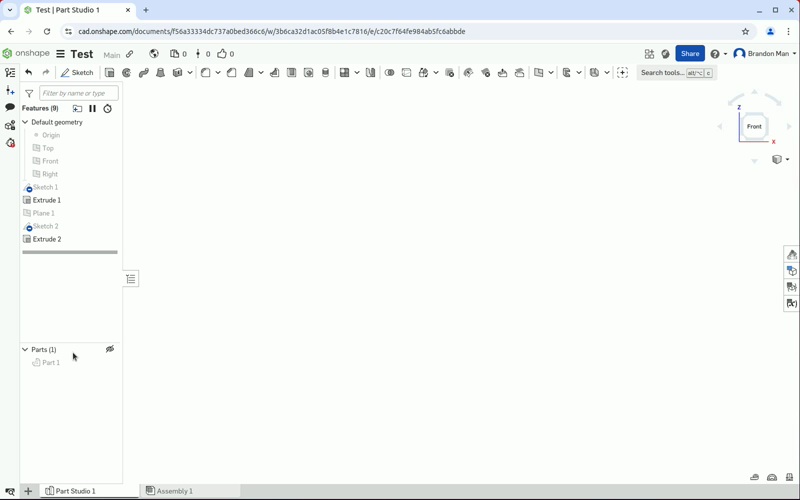
key(down)
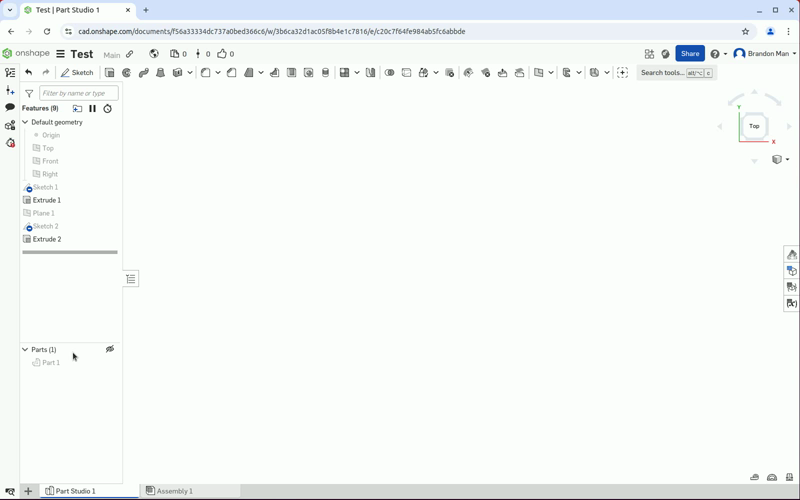
key_up(shift)
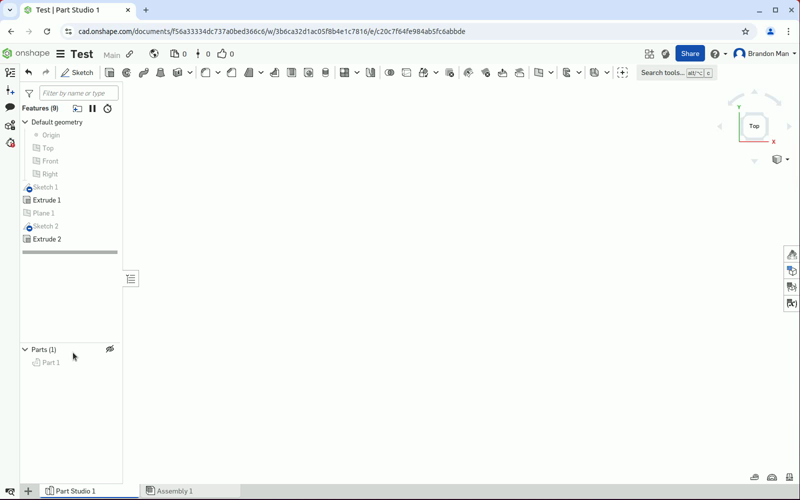
mouse_move(73, 352)
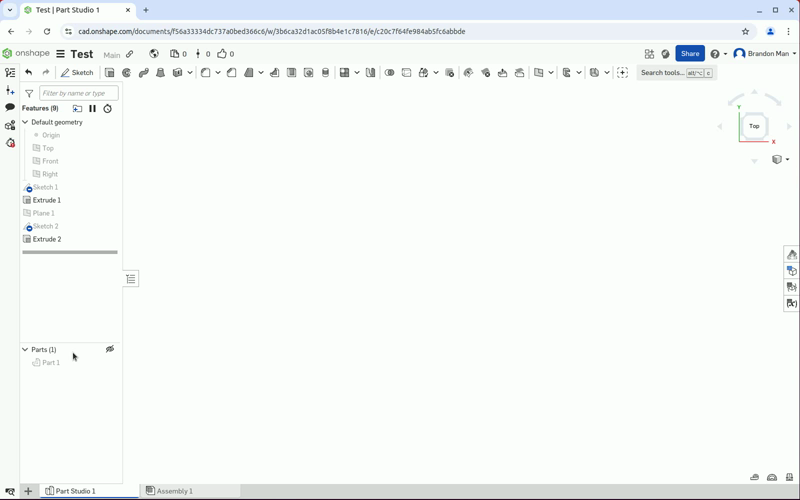
key(shift+y)
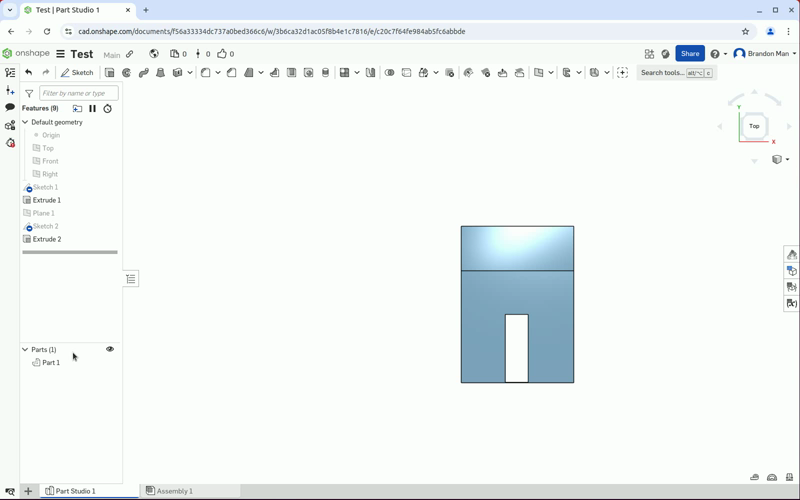
mouse_move(541, 75)
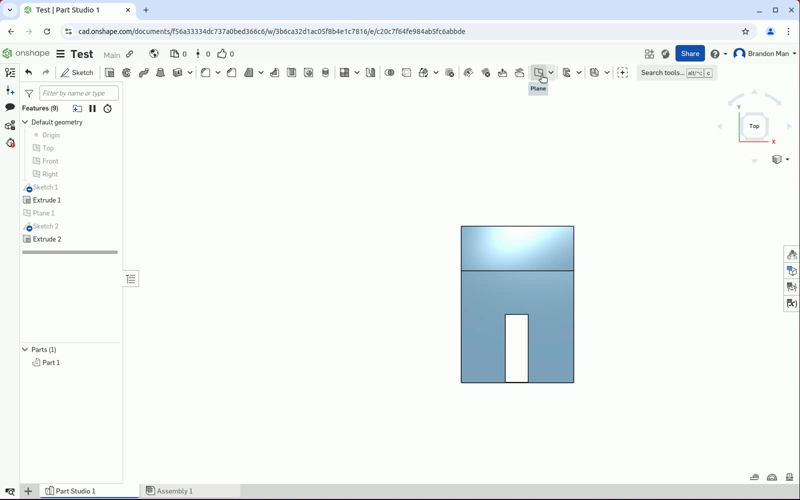
click(541, 75)
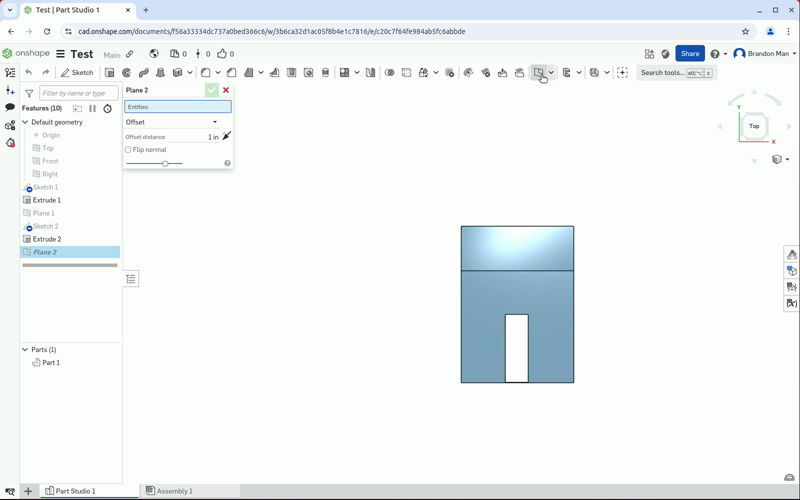
mouse_move(73, 150)
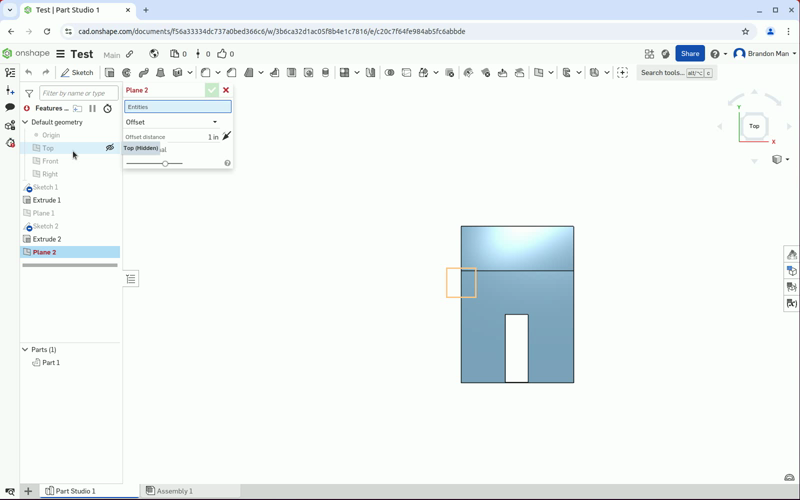
click(73, 150)
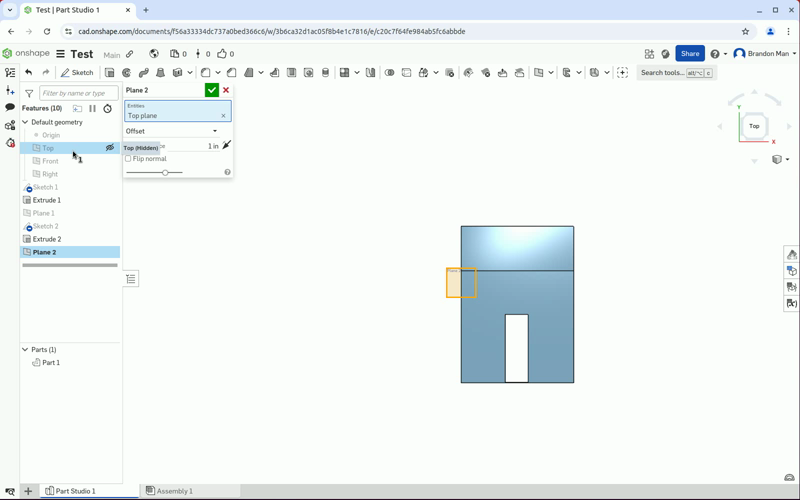
key(tab, 2)
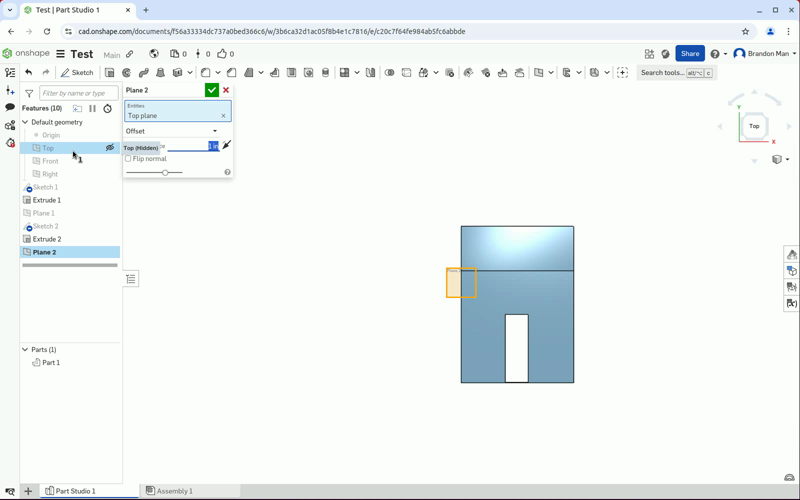
text(17.809)
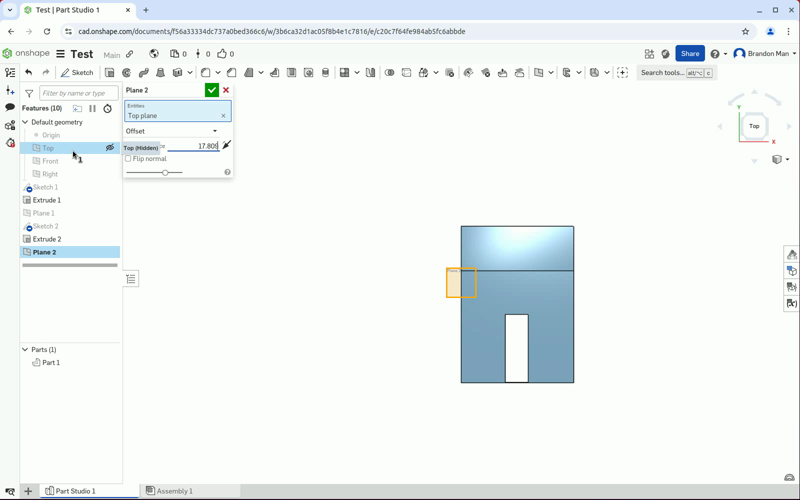
key(enter, 2)
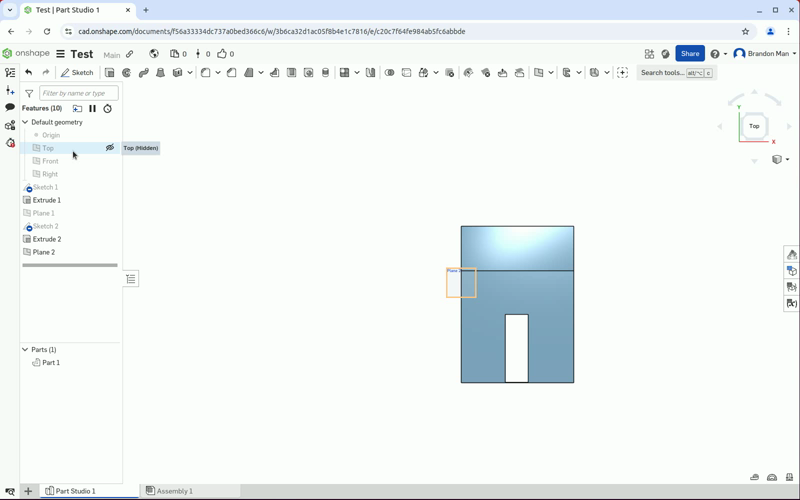
key(shift+s)
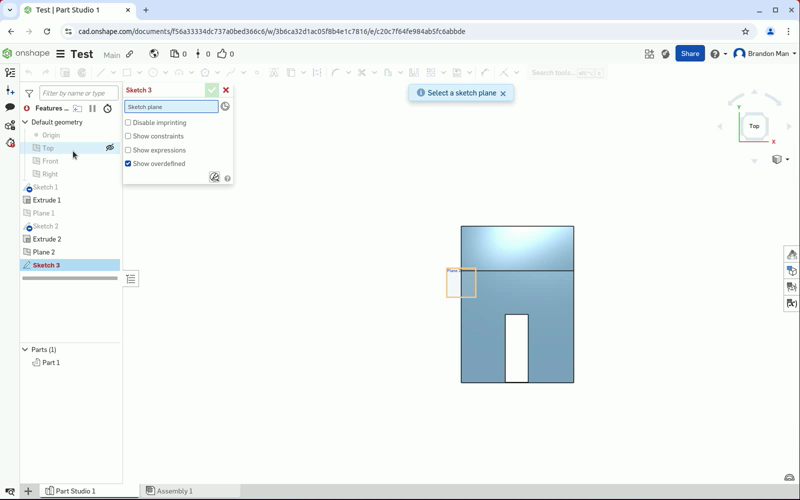
mouse_move(73, 254)
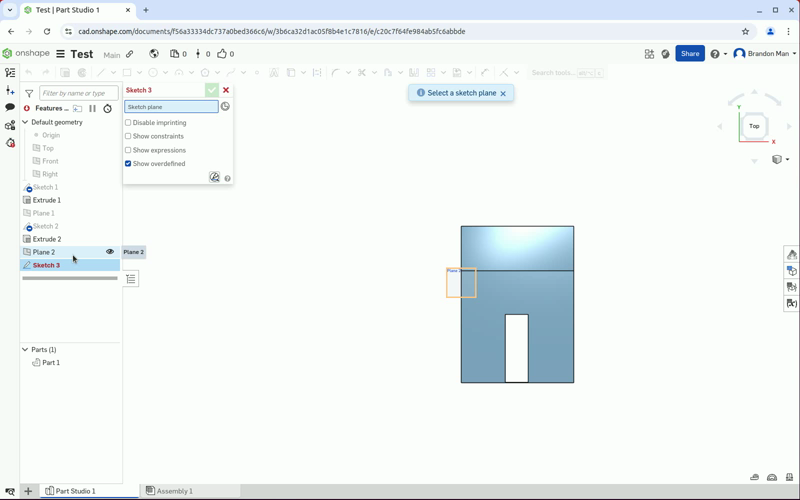
click(73, 254)
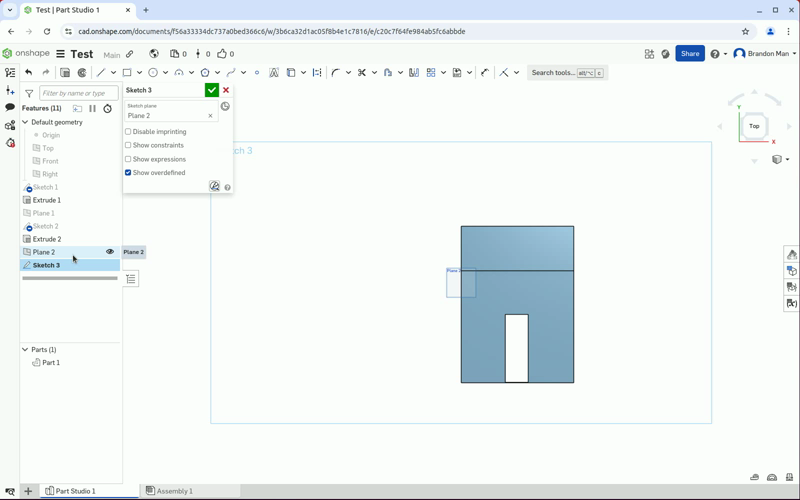
mouse_move(73, 352)
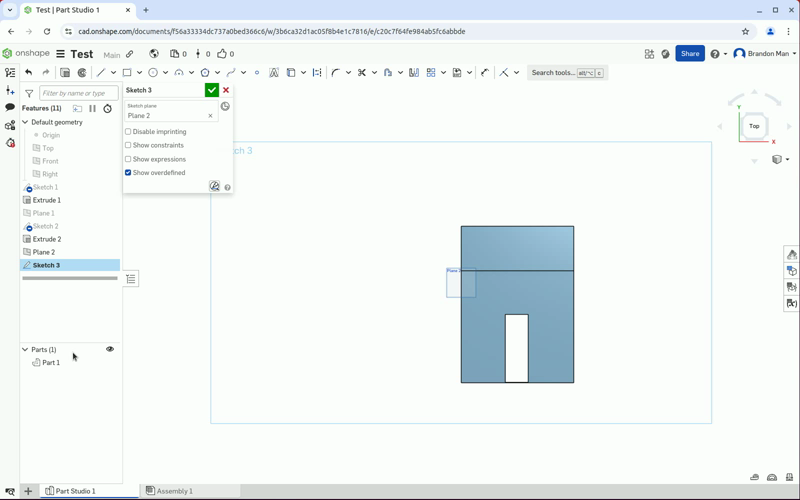
key(y)
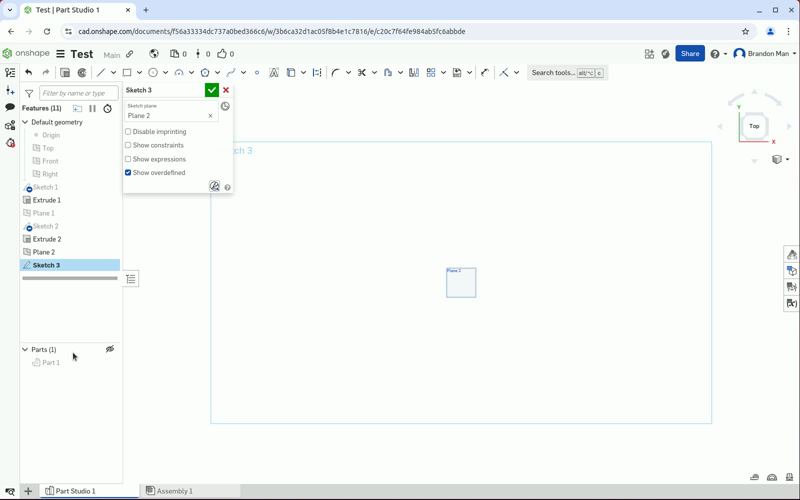
key(l)
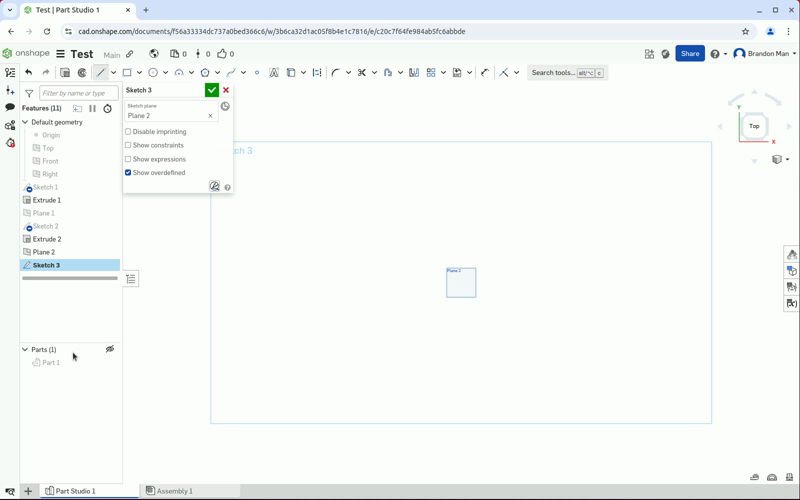
key_down(shift)
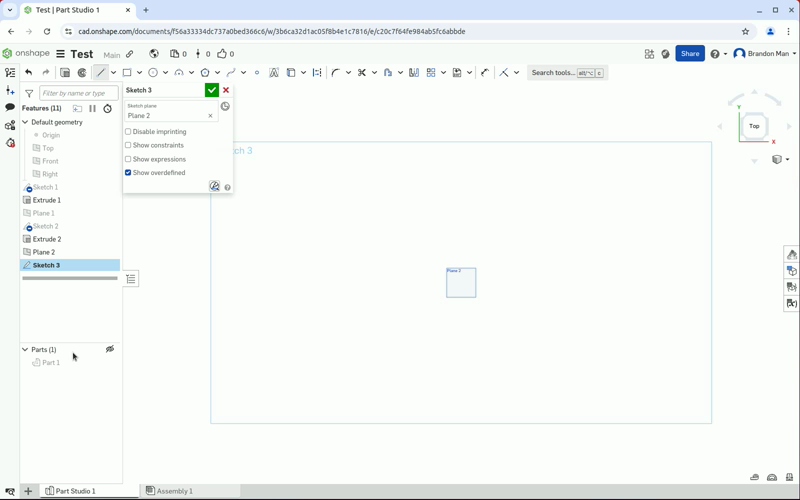
mouse_move(483, 270)
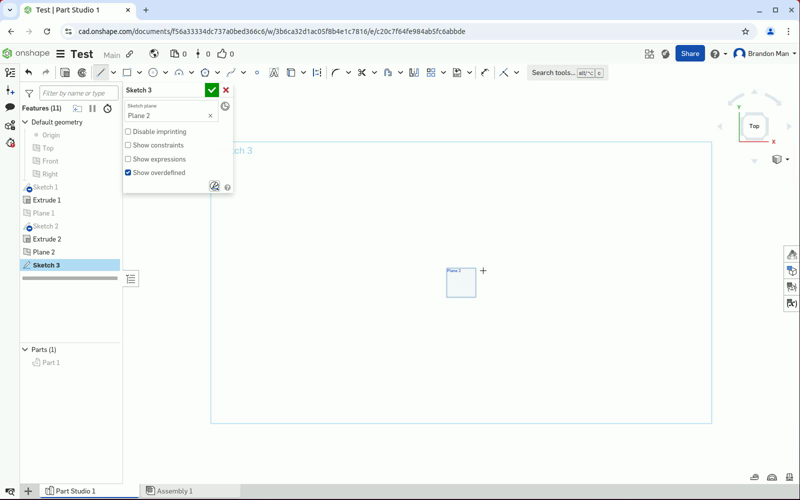
click(483, 270)
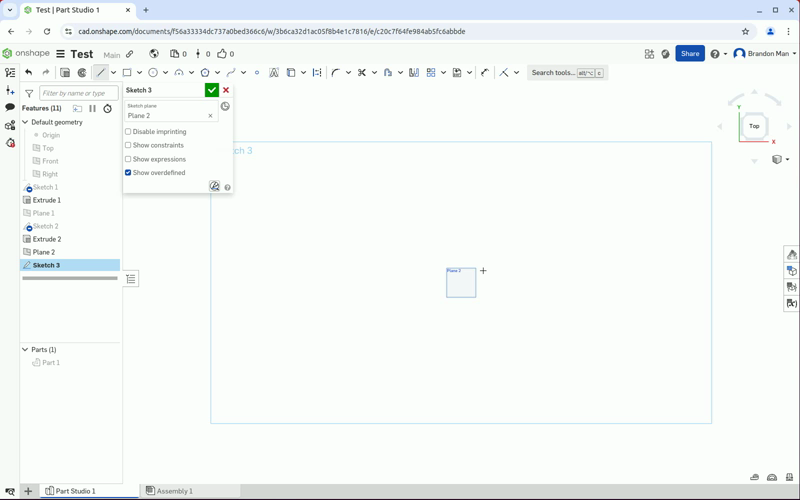
key_up(shift)
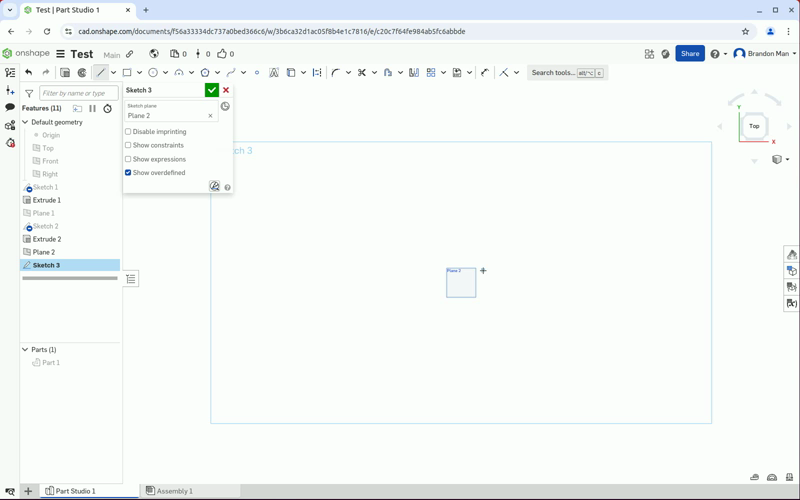
key_down(shift)
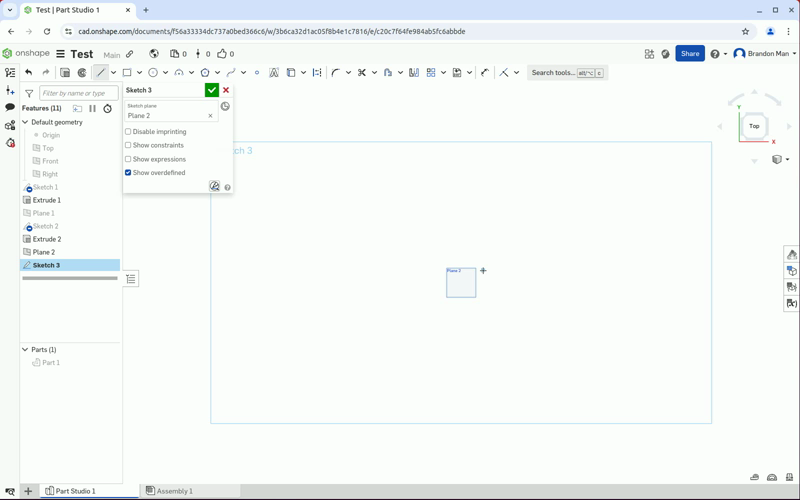
mouse_move(551, 270)
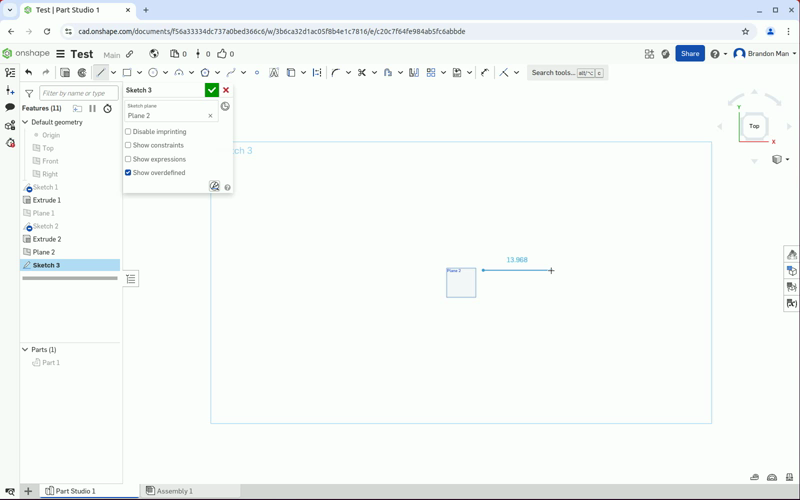
click(551, 270)
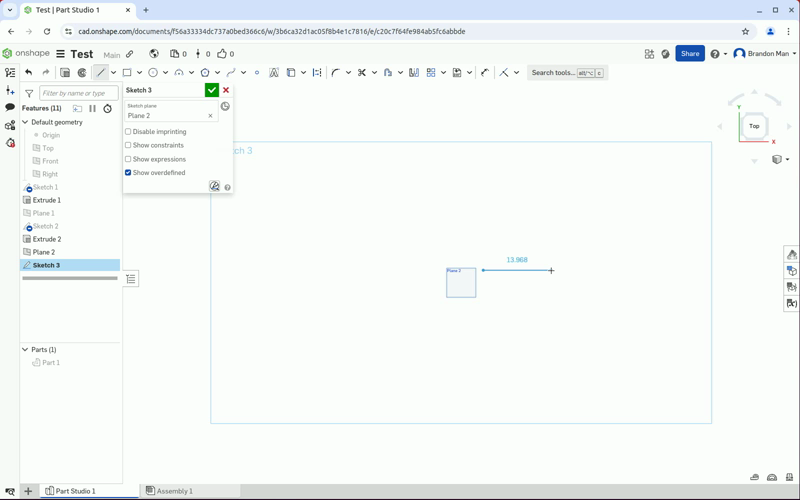
key_up(shift)
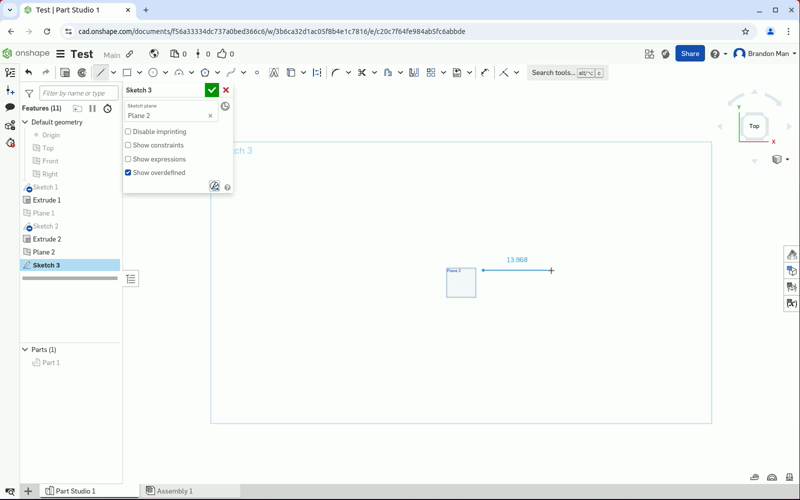
key_down(shift)
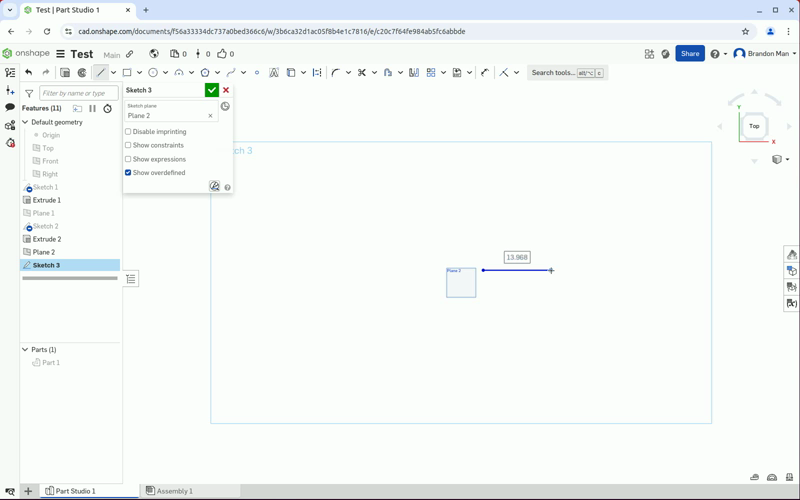
mouse_move(581, 270)
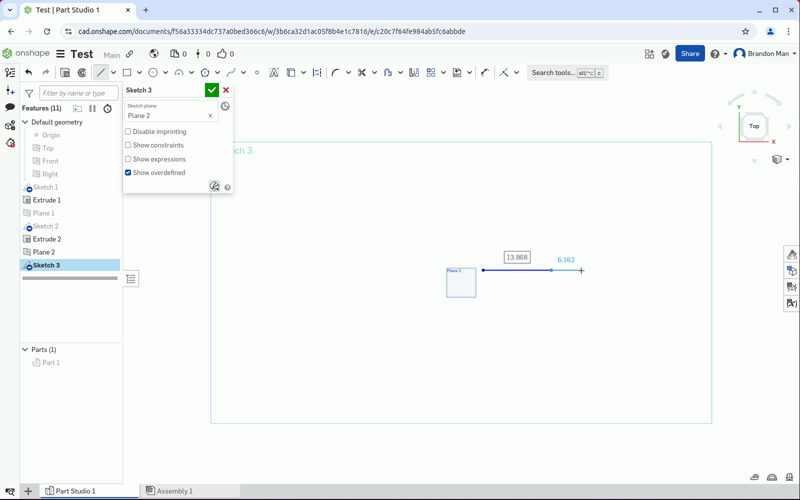
mouse_move(551, 224)
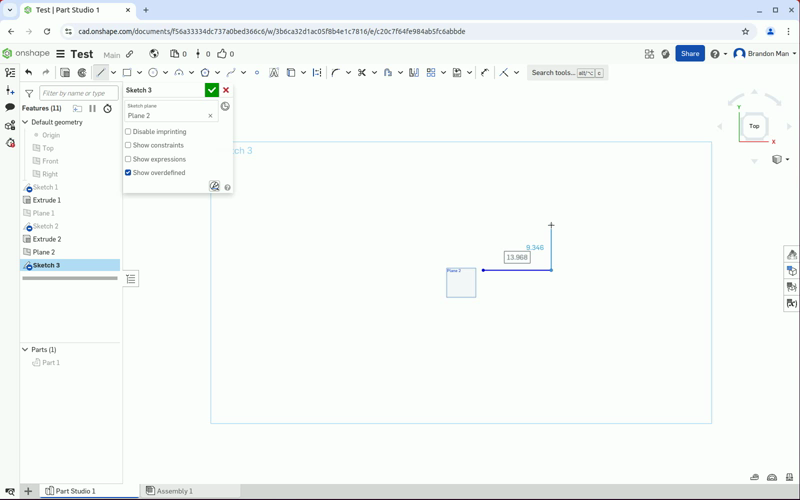
click(551, 224)
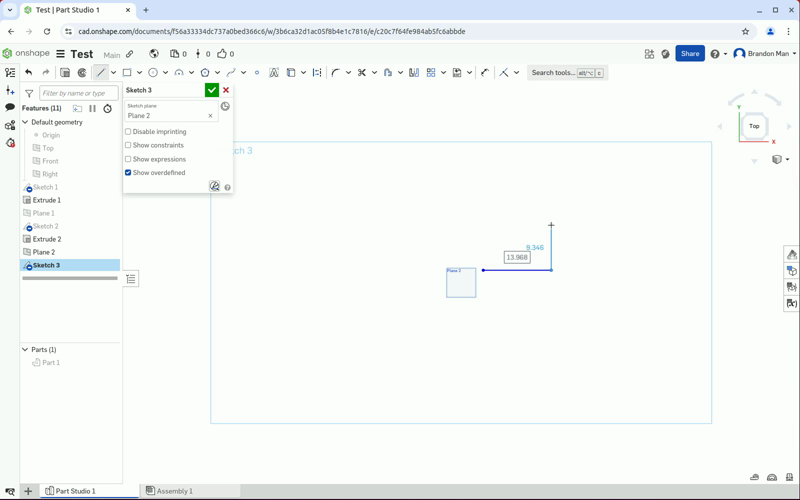
key_up(shift)
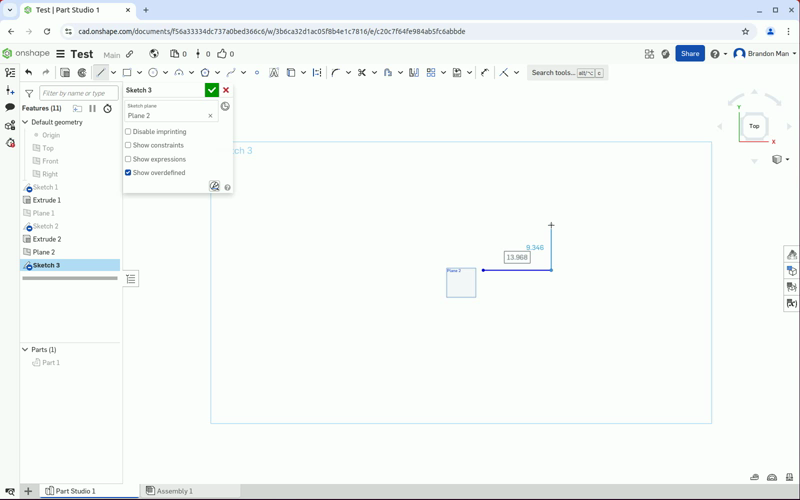
key_down(shift)
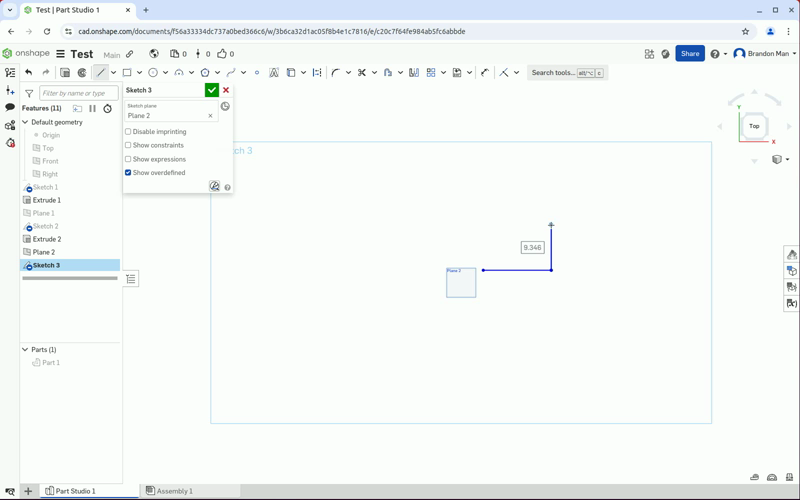
mouse_move(483, 224)
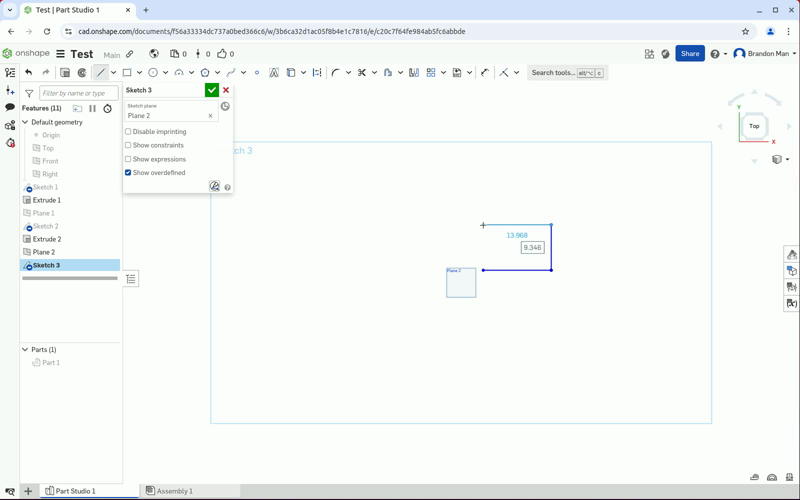
click(483, 224)
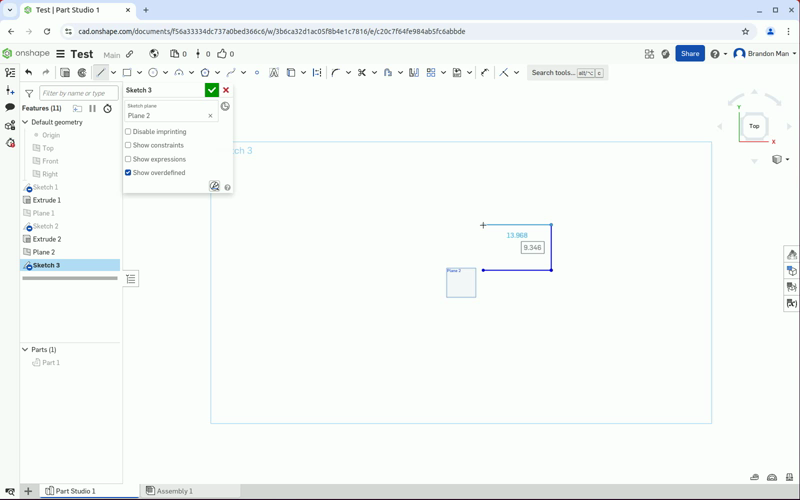
key_up(shift)
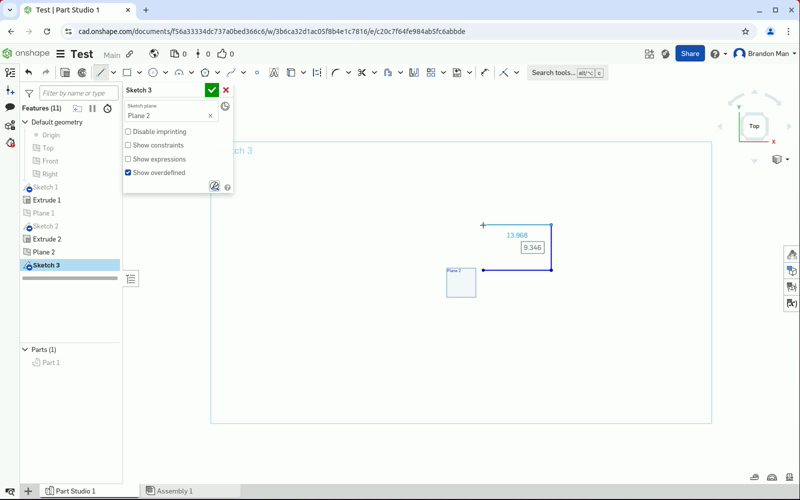
mouse_move(513, 224)
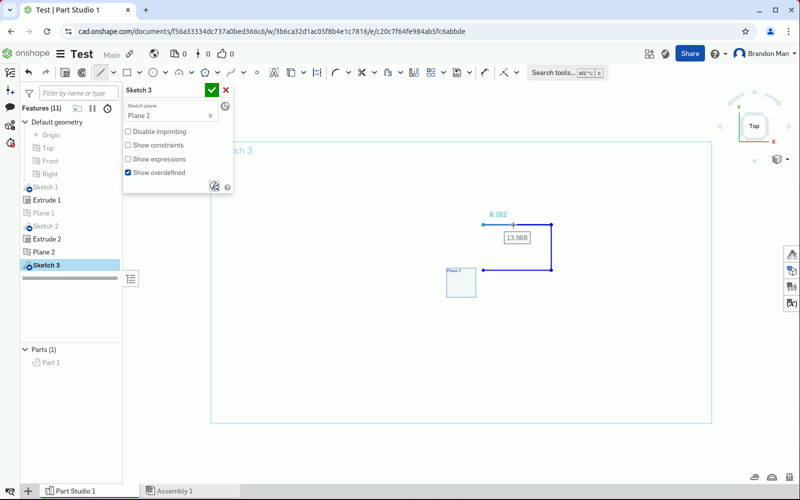
key_down(shift)
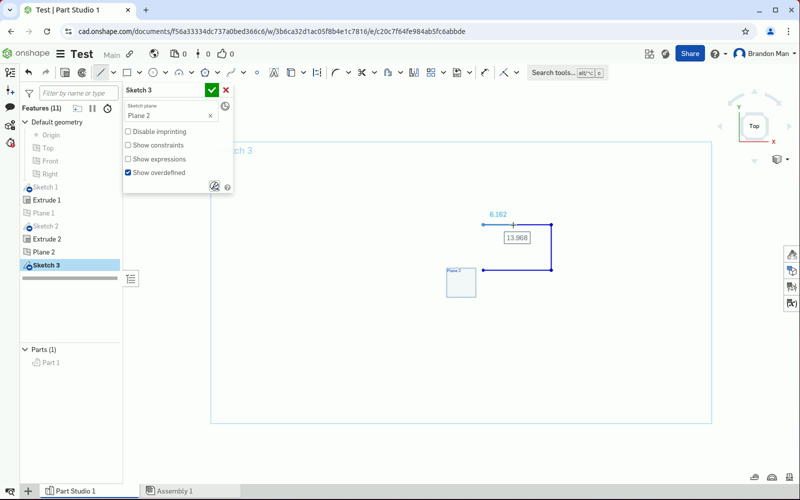
mouse_move(483, 270)
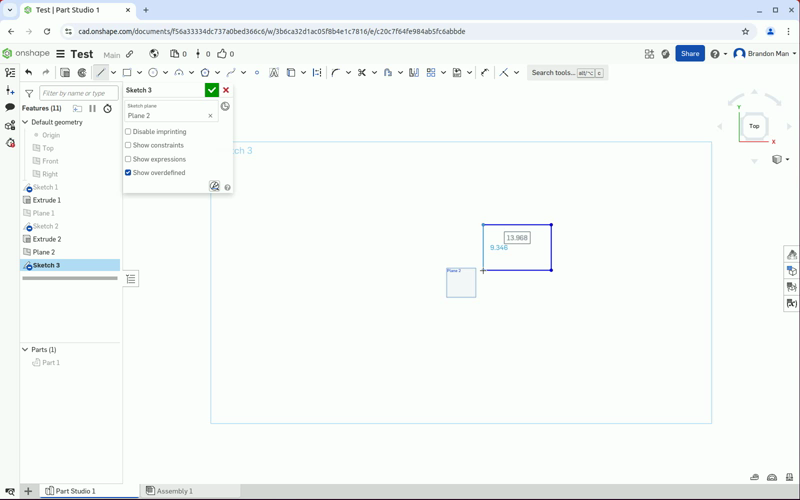
key_up(shift)
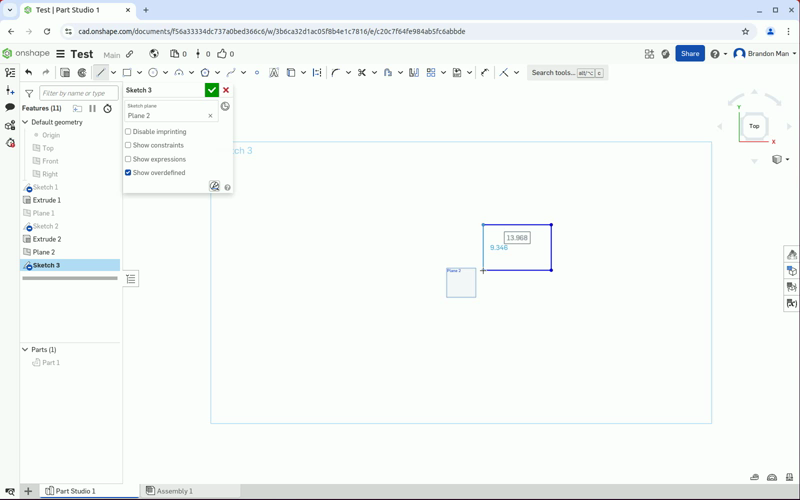
click(483, 270)
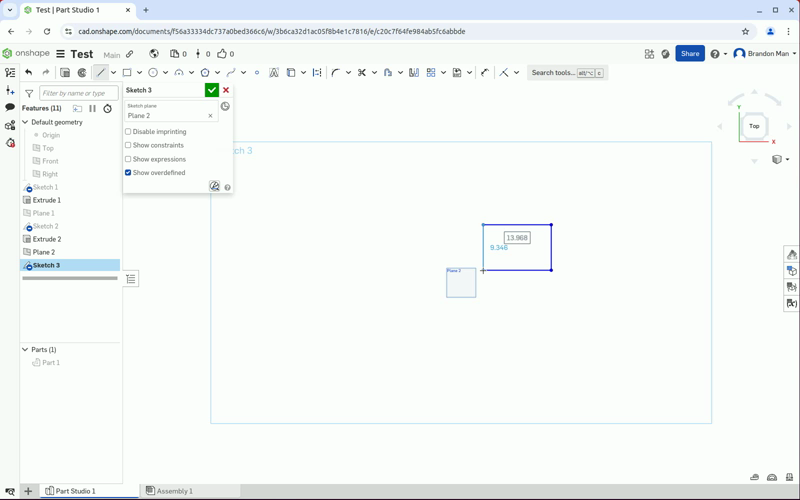
key(esc)
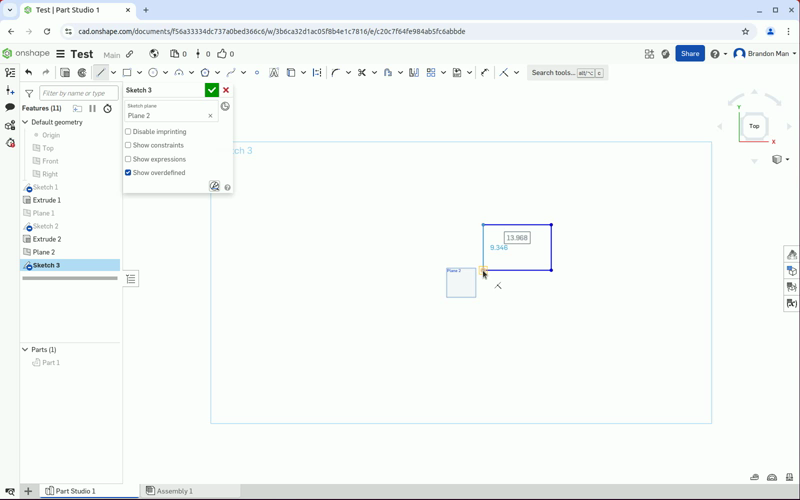
mouse_move(504, 231)
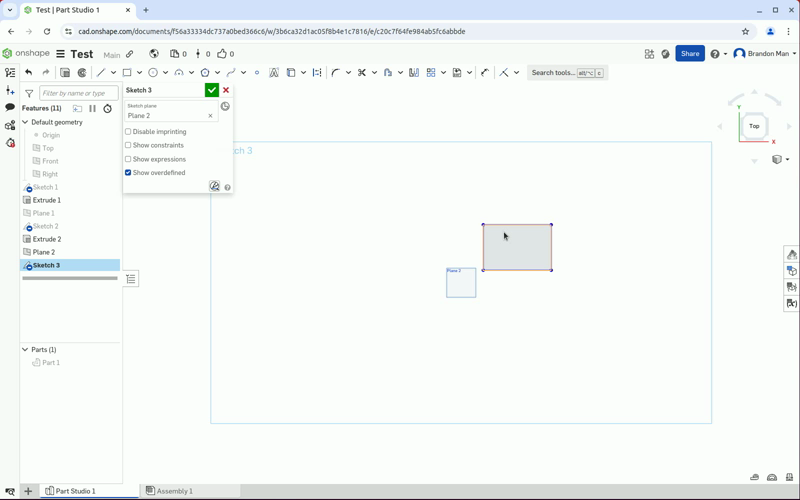
click(504, 231)
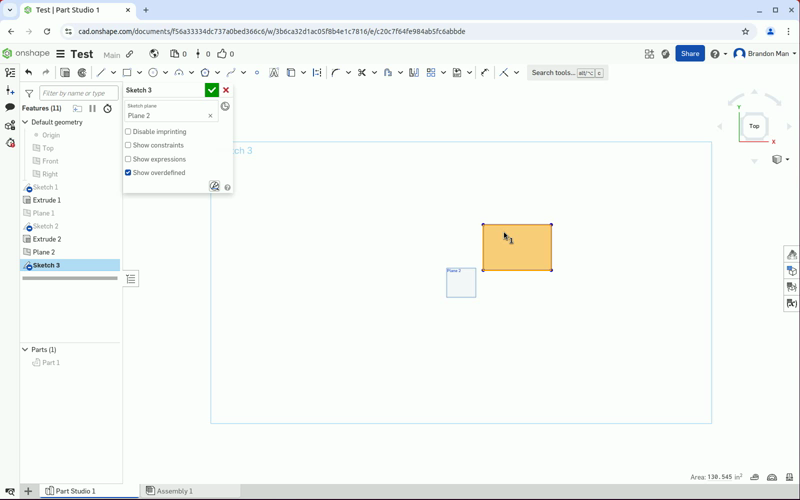
mouse_move(73, 352)
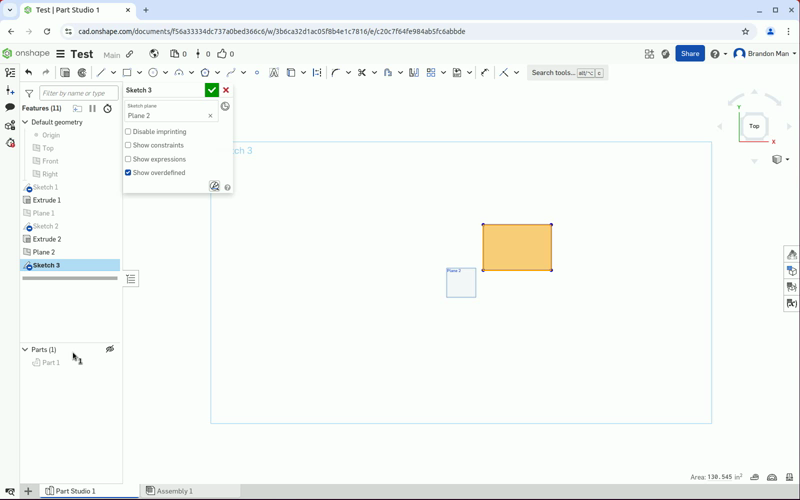
key(shift+y)
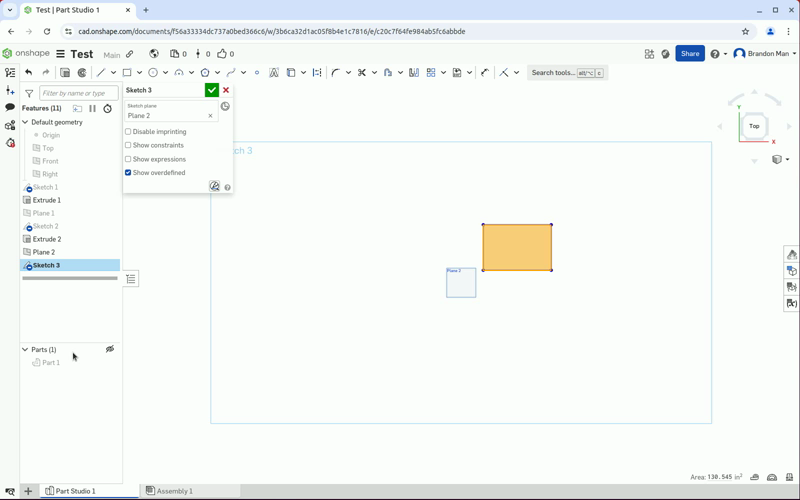
key(shift+e)
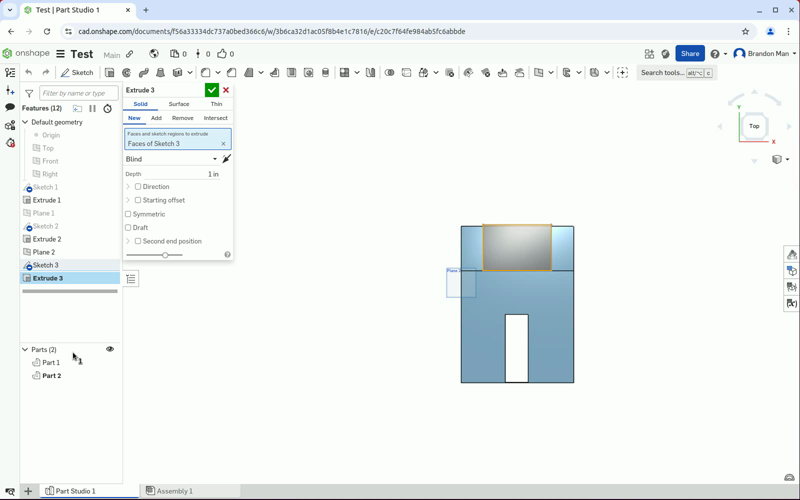
mouse_move(143, 106)
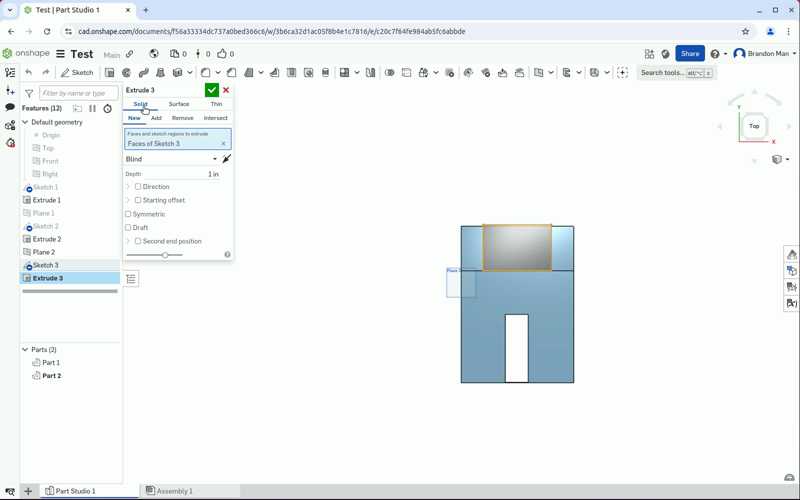
click(143, 106)
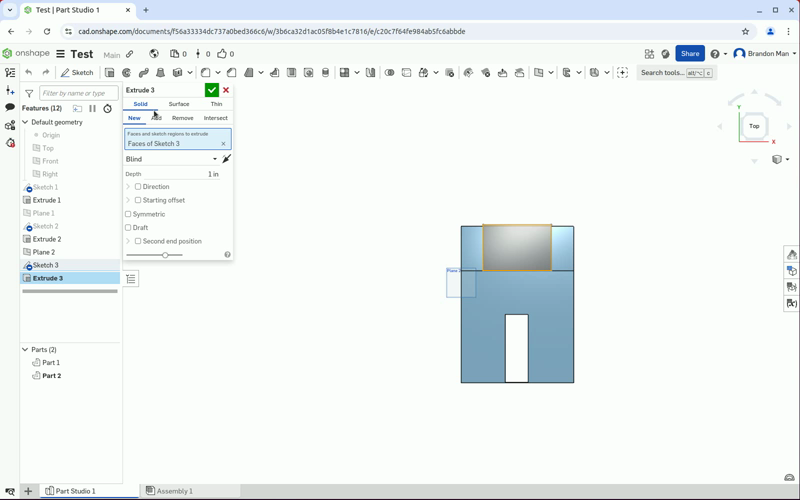
mouse_move(186, 120)
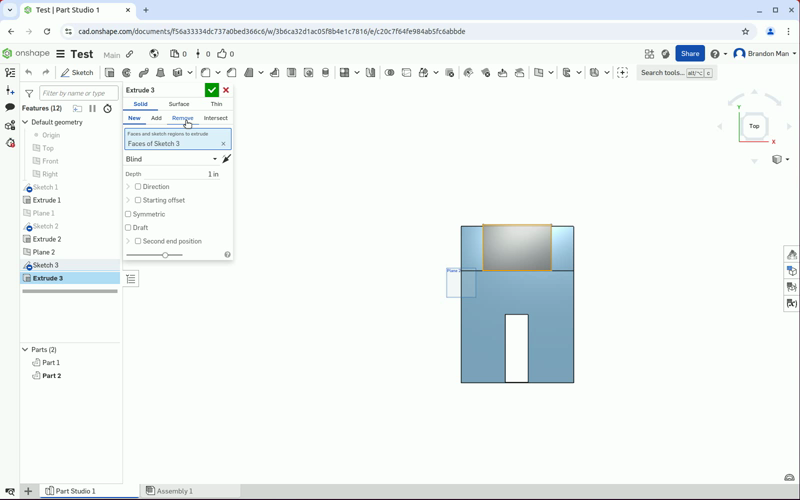
click(186, 120)
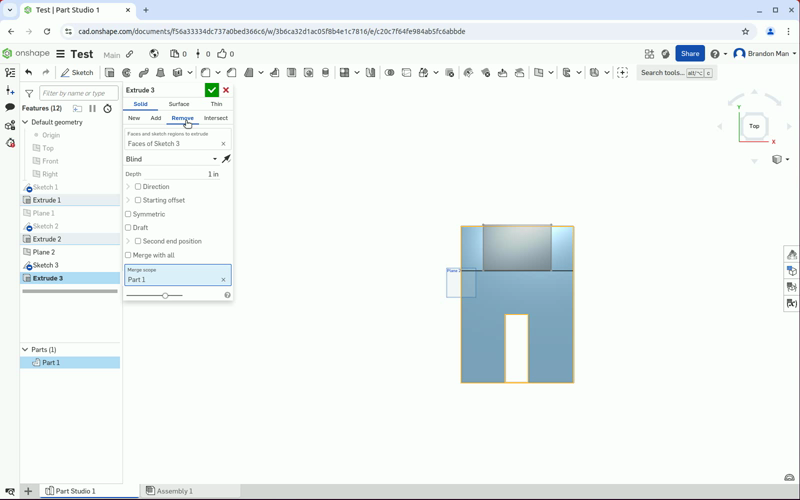
key(tab, 4)
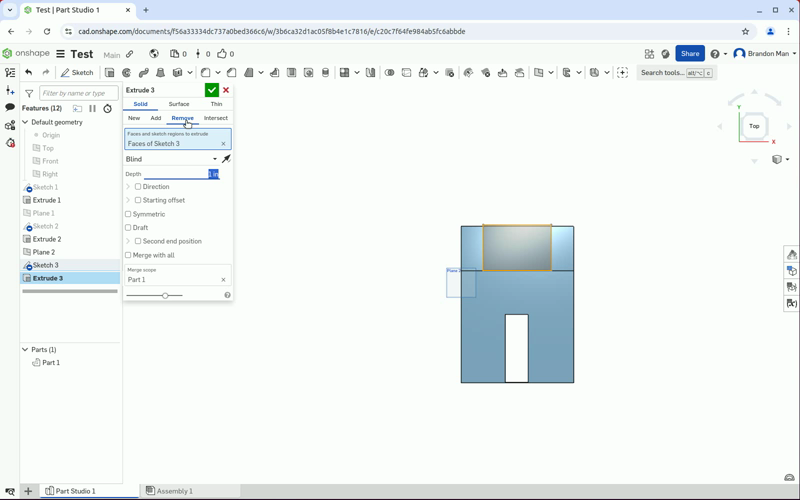
text(4.574)
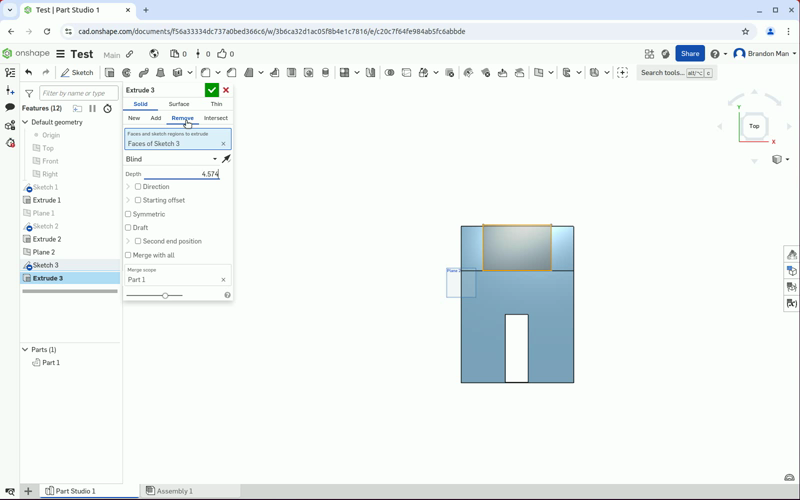
key(tab, 6)
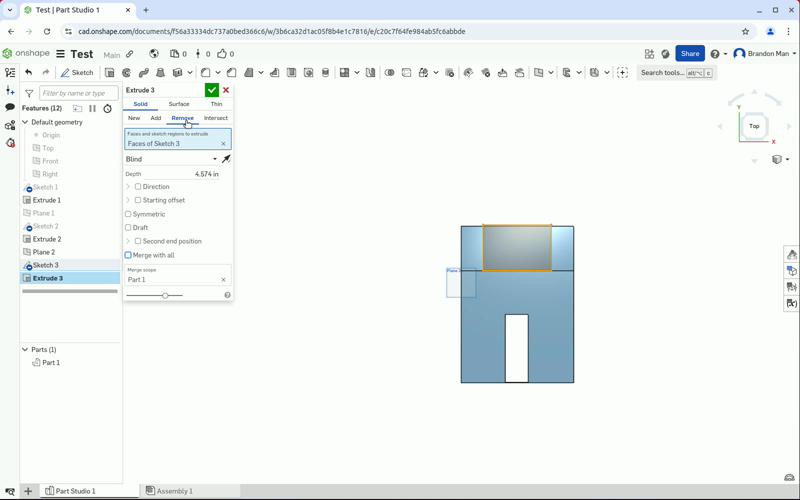
key(space)
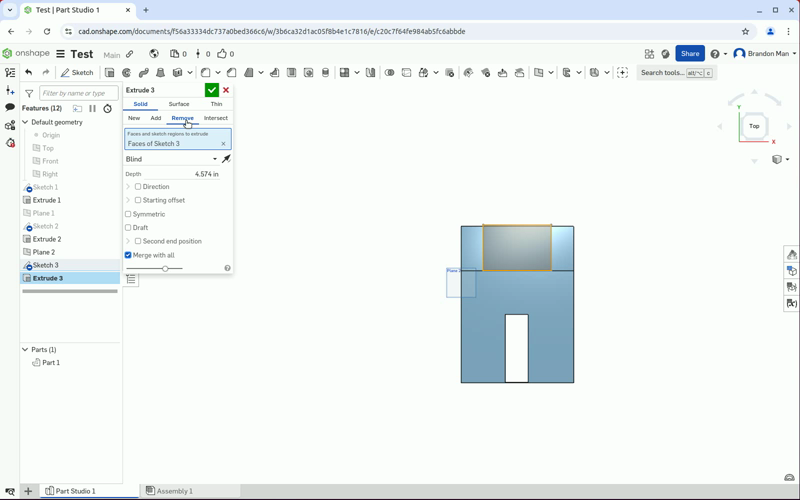
key(enter)
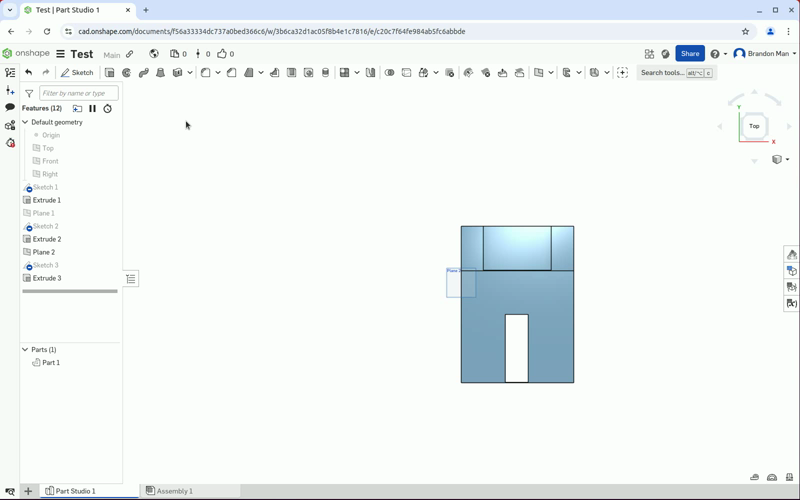
key(shift+h)
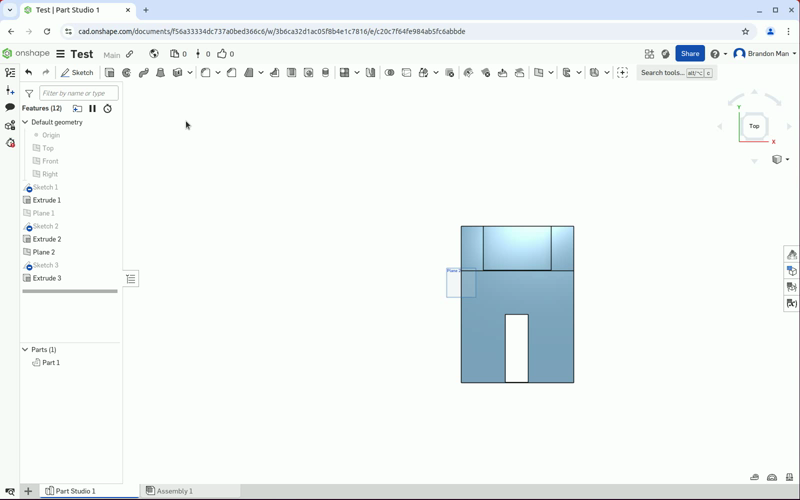
key(shift+h)
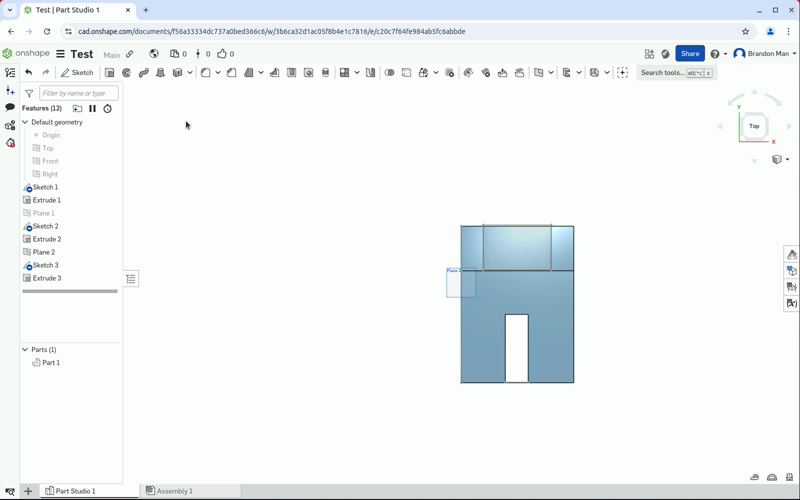
key(shift+7)
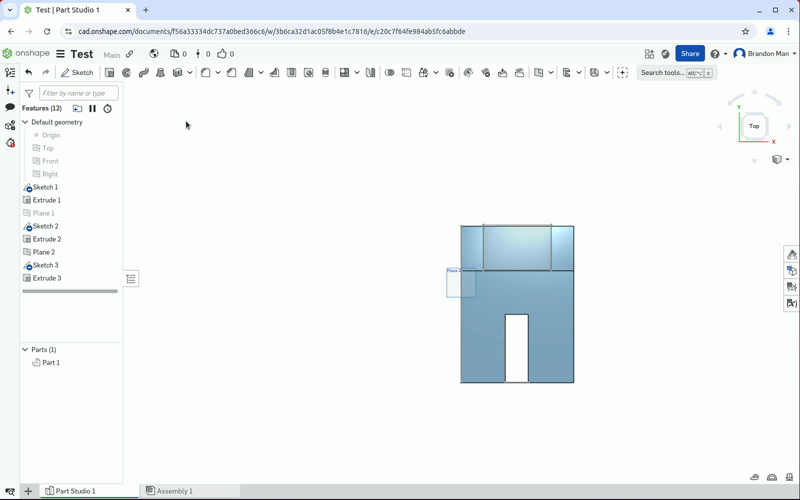
key(up, 3)
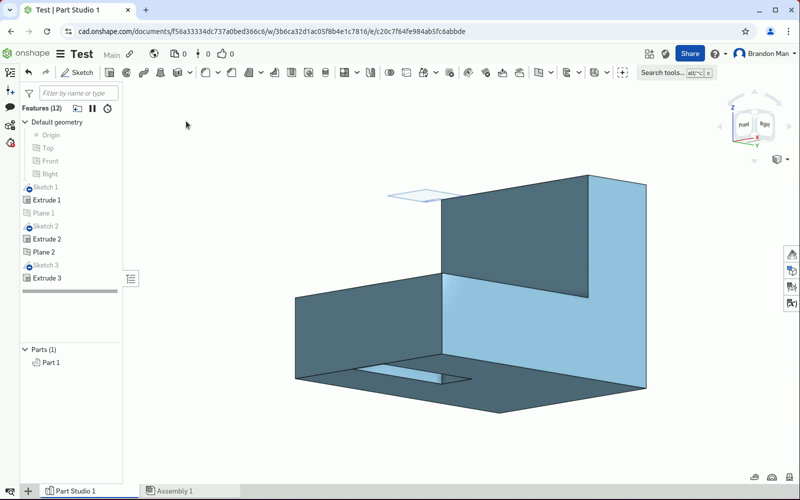
key(left, 3)
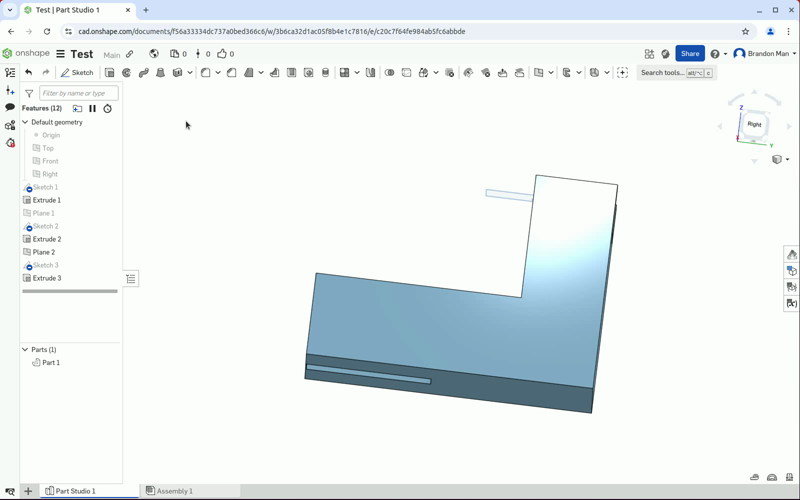
key(right, 3)
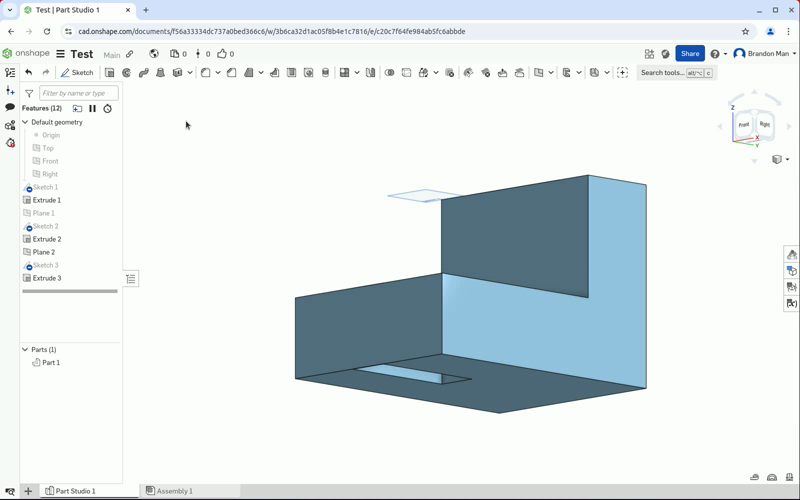
key(down, 3)
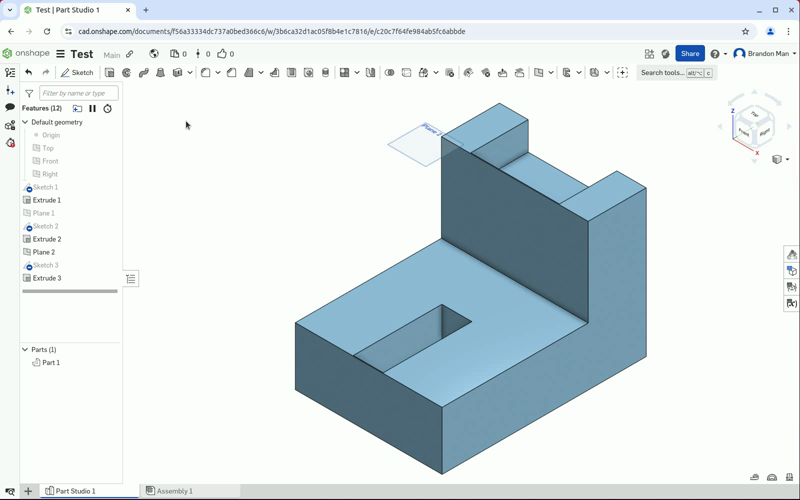
mouse_move(73, 189)
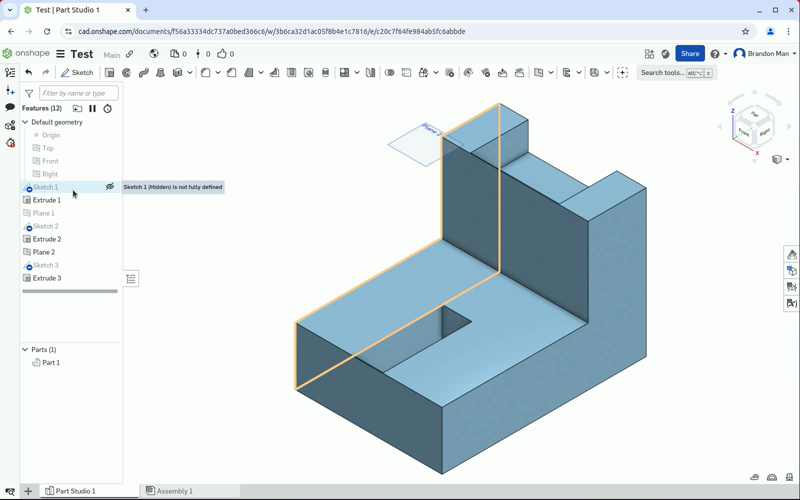
click(73, 189)